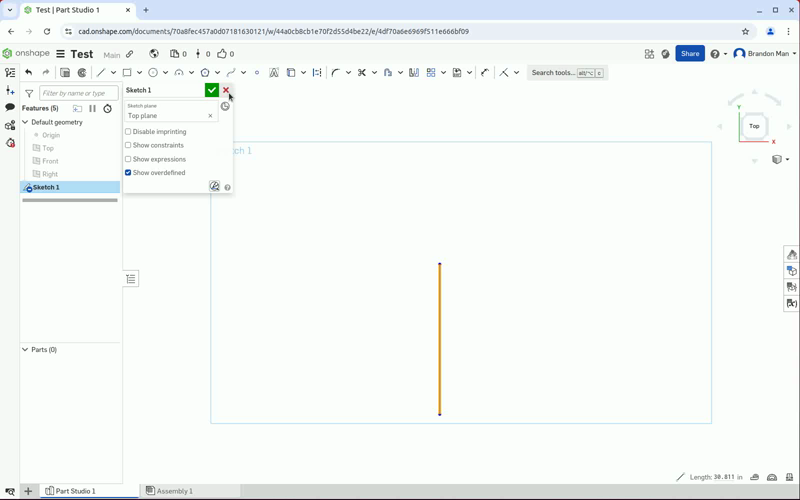
key(shift+h)
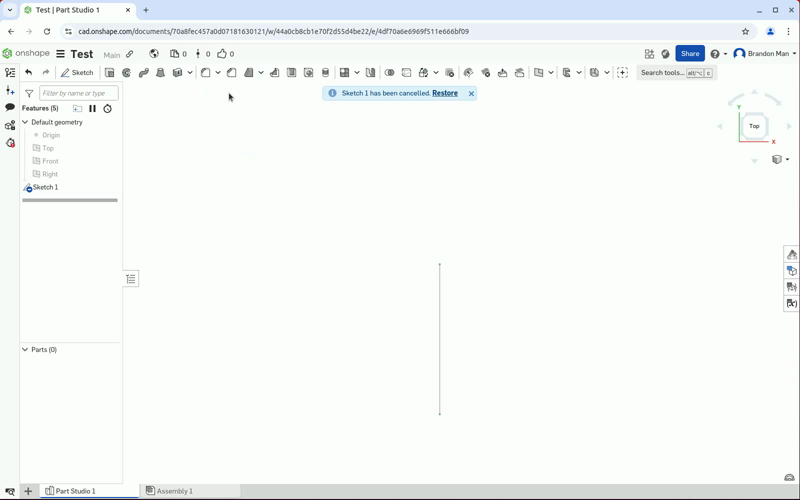
key(shift+s)
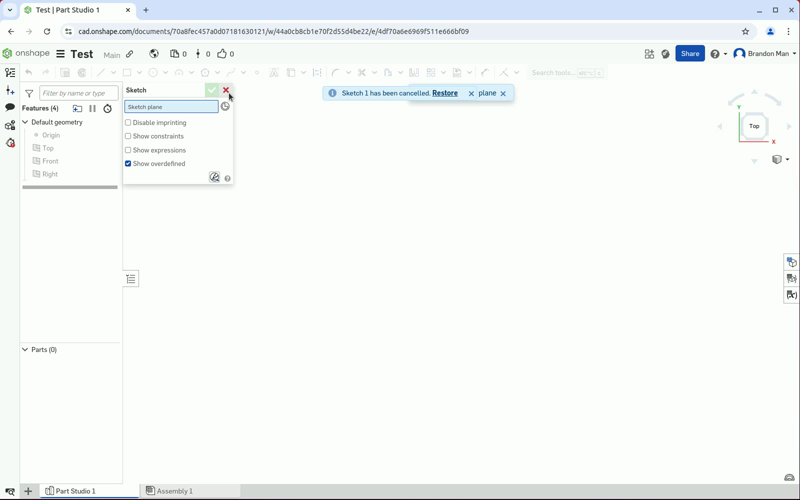
mouse_move(73, 150)
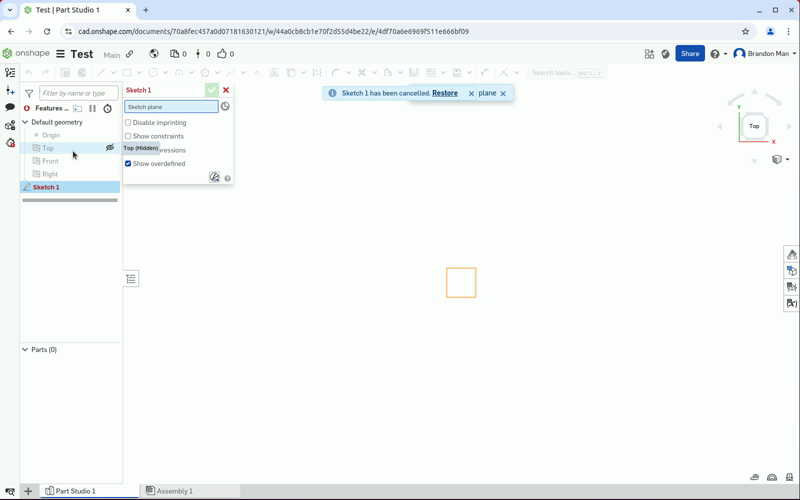
click(73, 150)
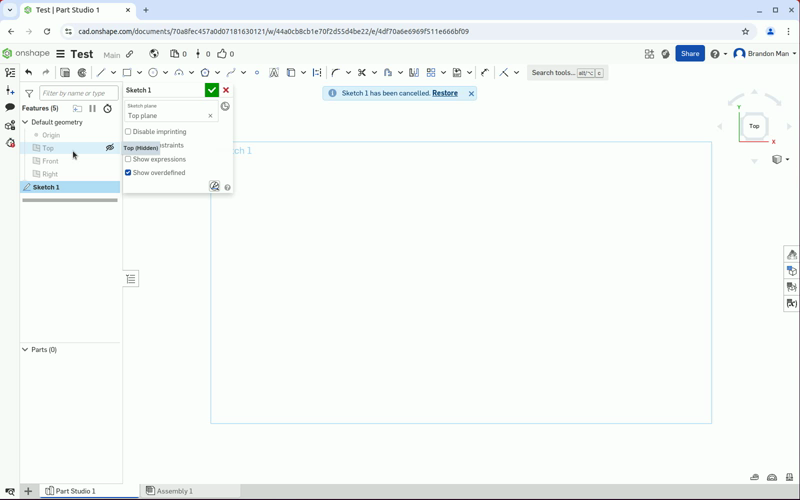
mouse_move(73, 352)
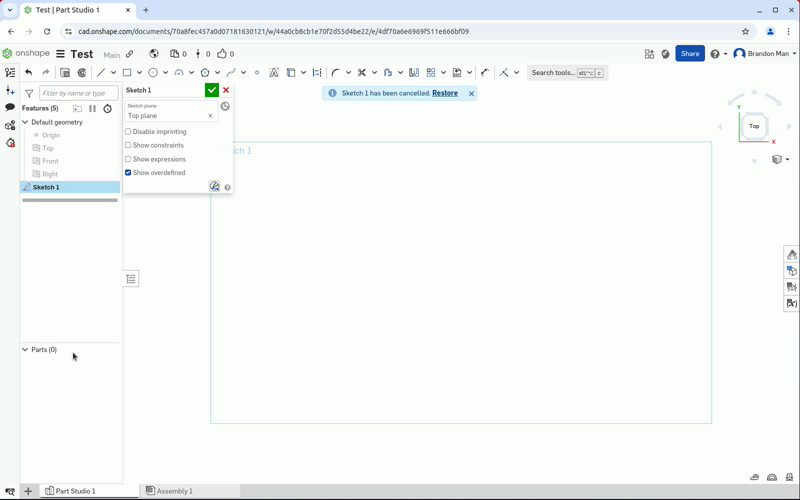
key(y)
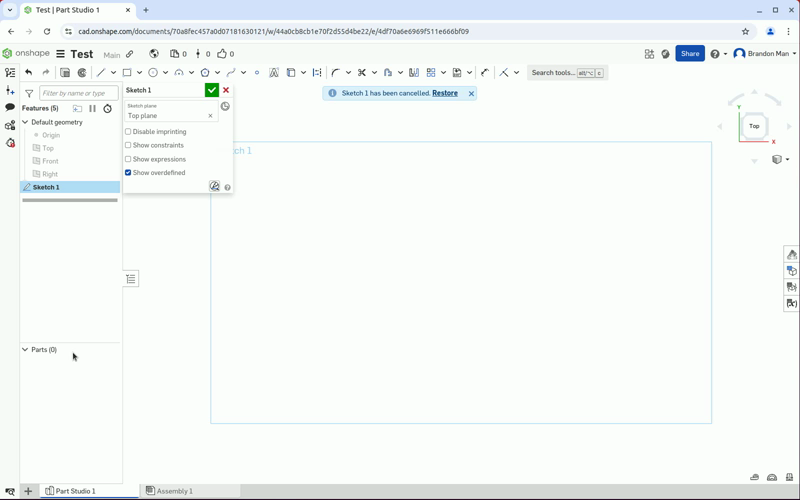
key(l)
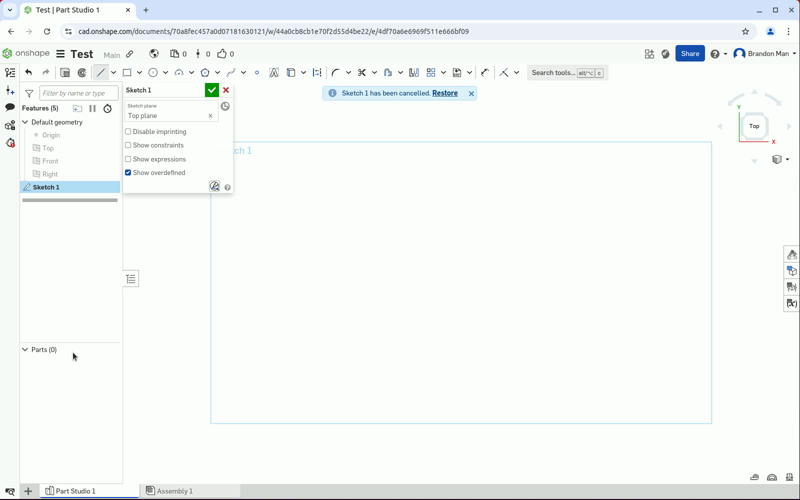
key_down(shift)
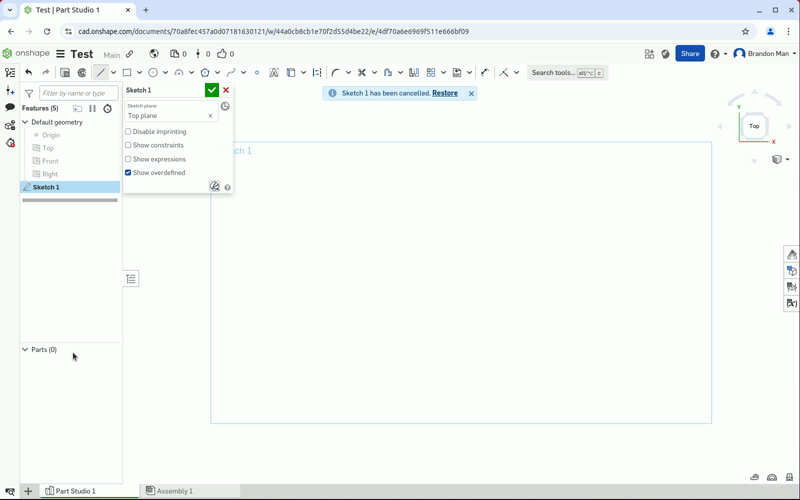
mouse_move(389, 282)
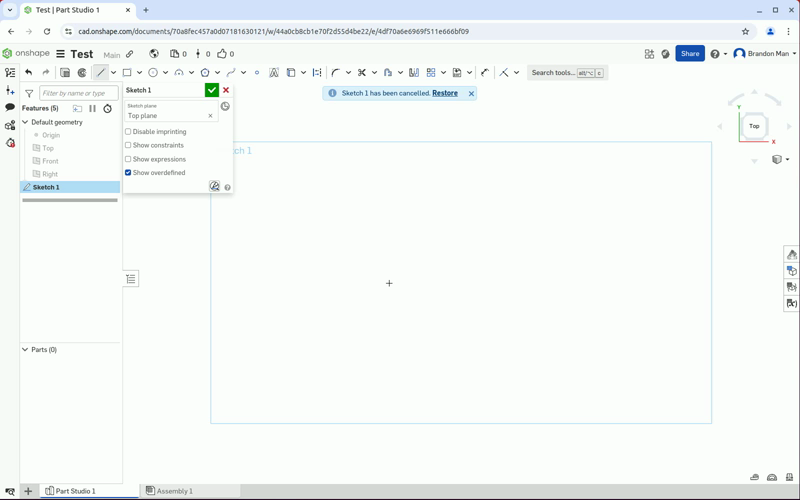
click(389, 282)
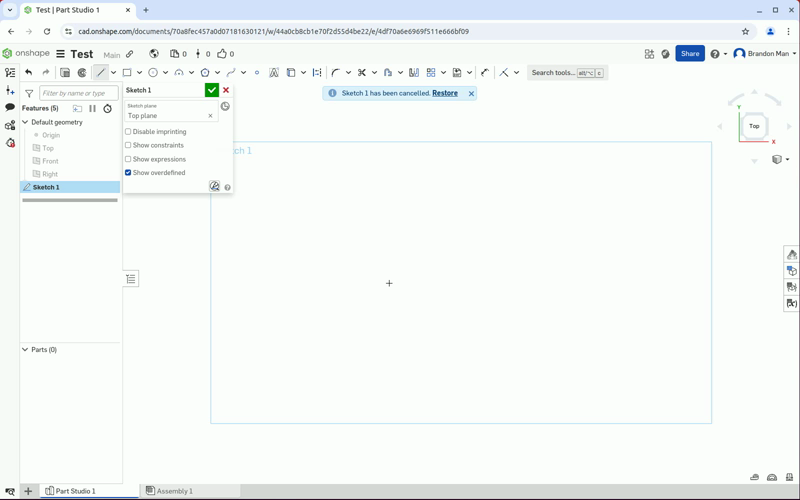
key_up(shift)
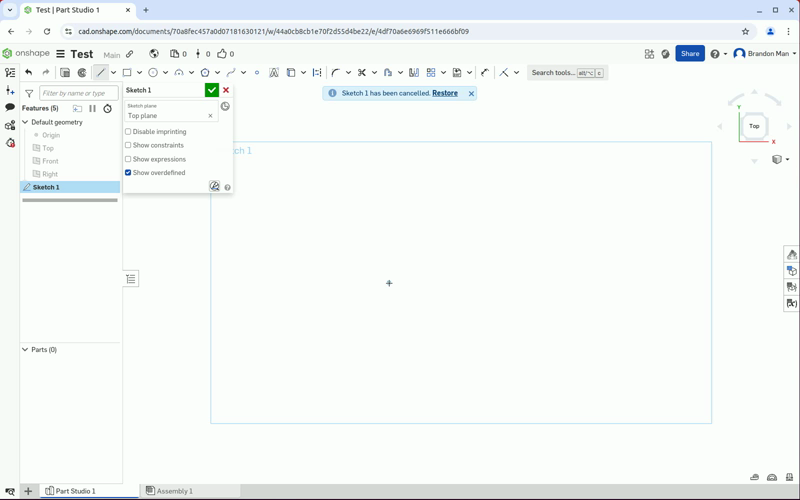
key_down(shift)
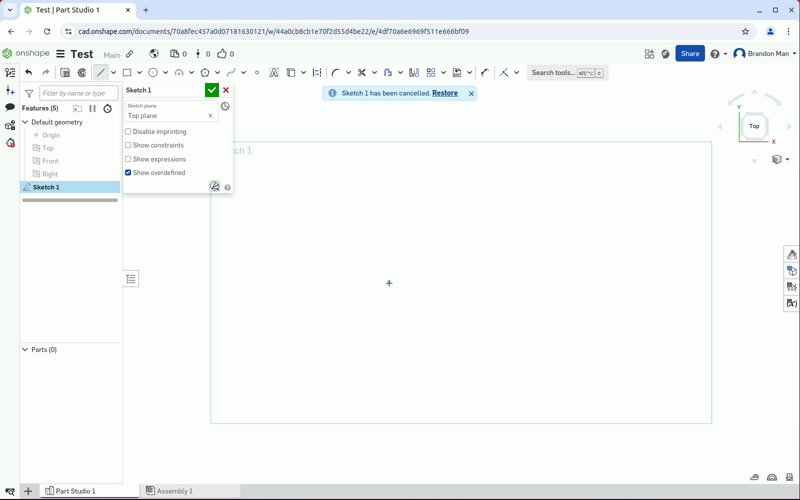
mouse_move(389, 200)
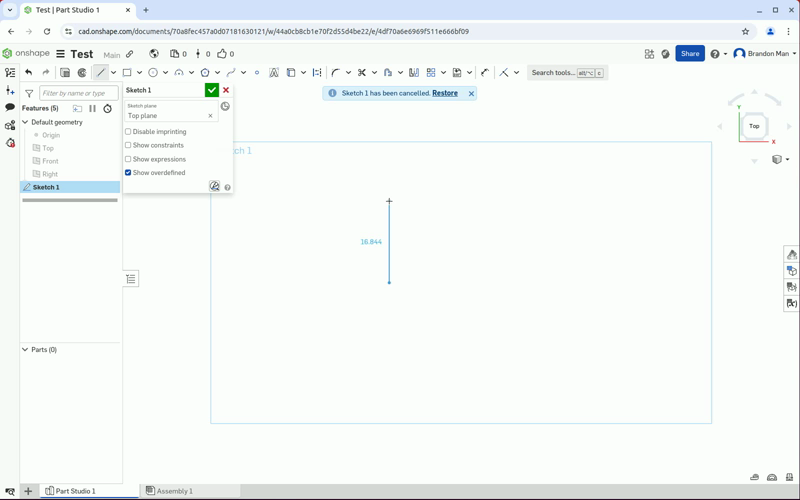
click(389, 200)
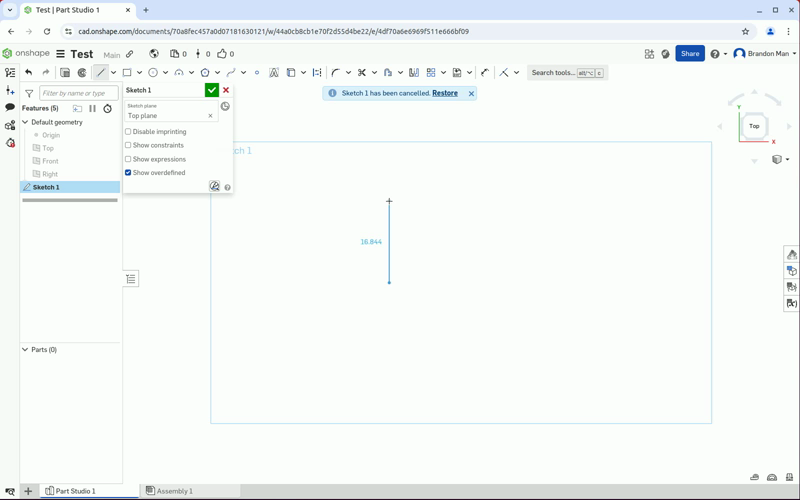
key_up(shift)
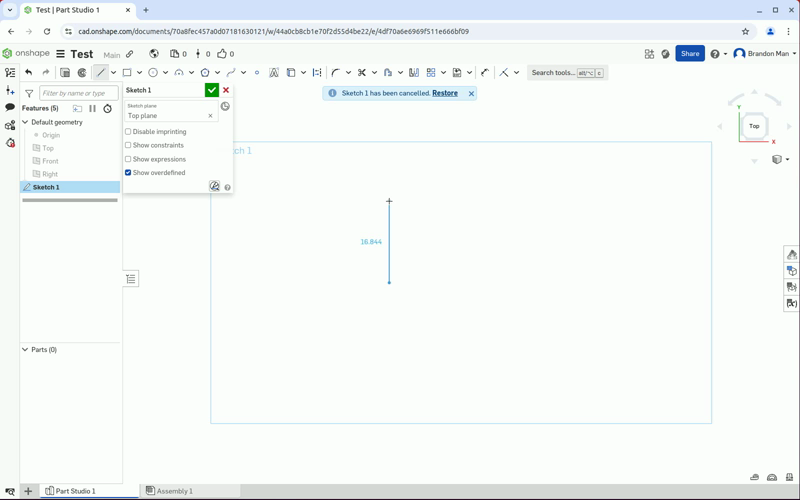
key(esc)
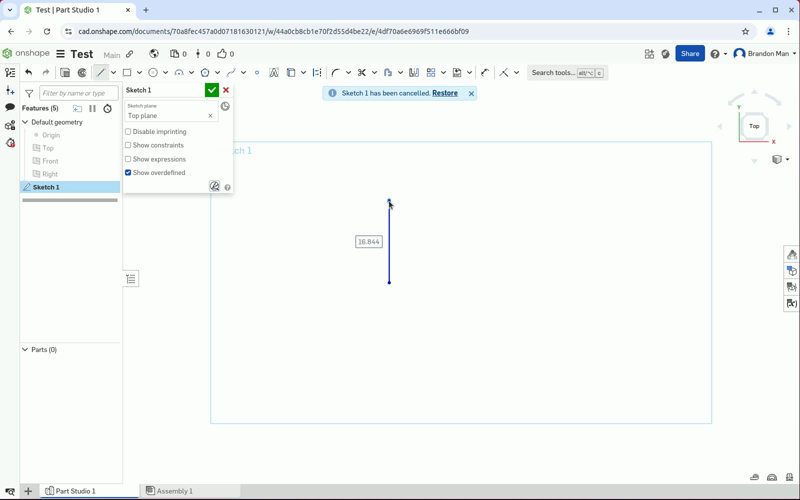
key(a)
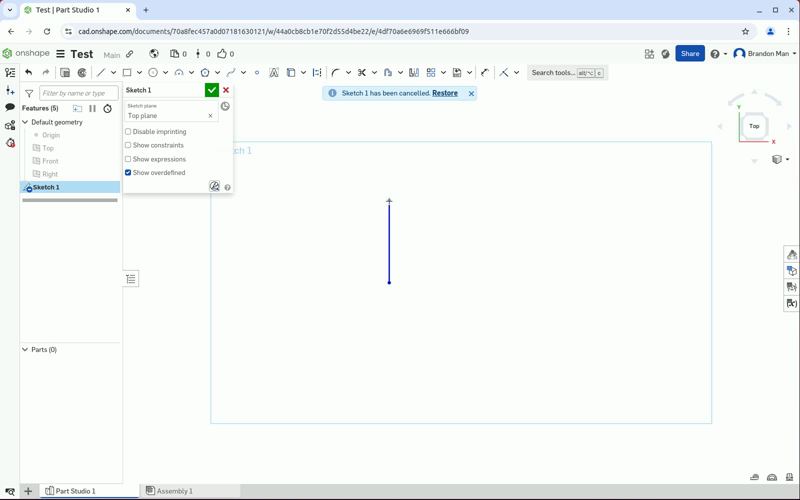
mouse_move(389, 200)
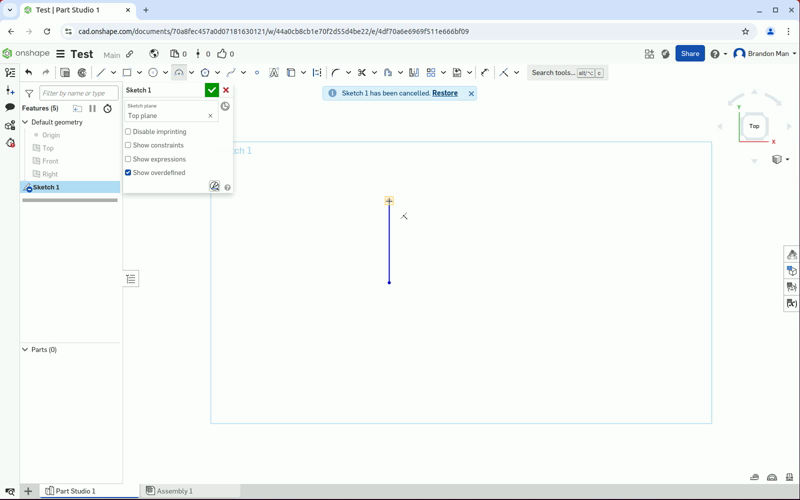
click(389, 200)
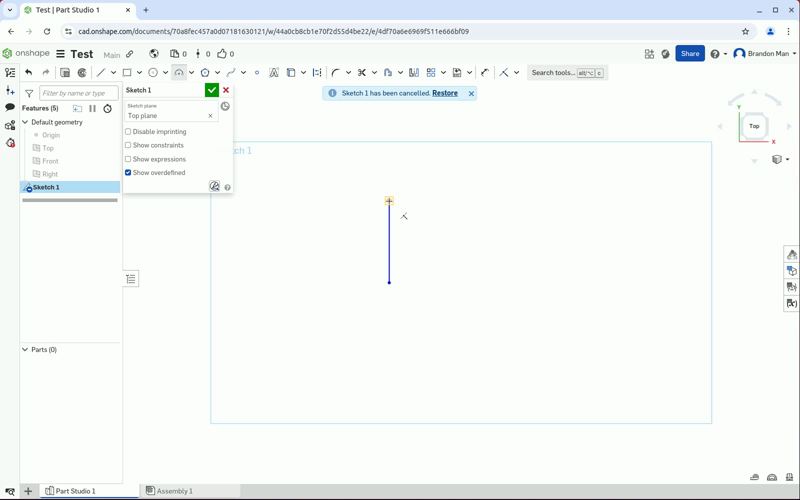
mouse_move(389, 282)
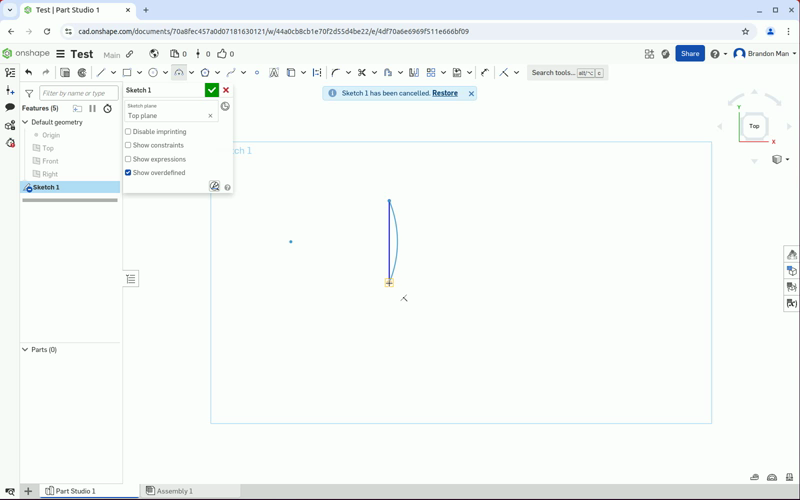
click(389, 282)
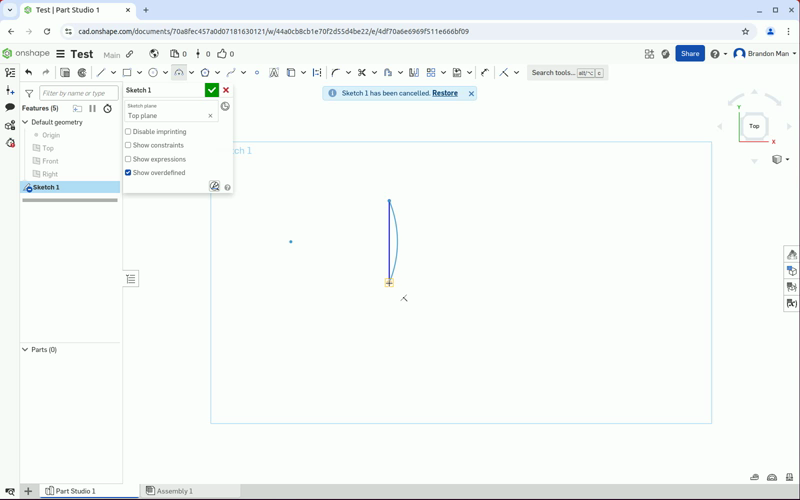
key_down(shift)
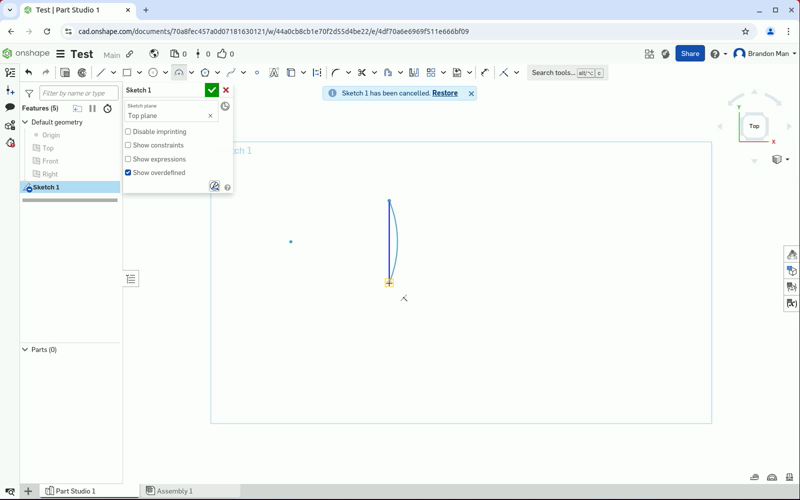
mouse_move(347, 241)
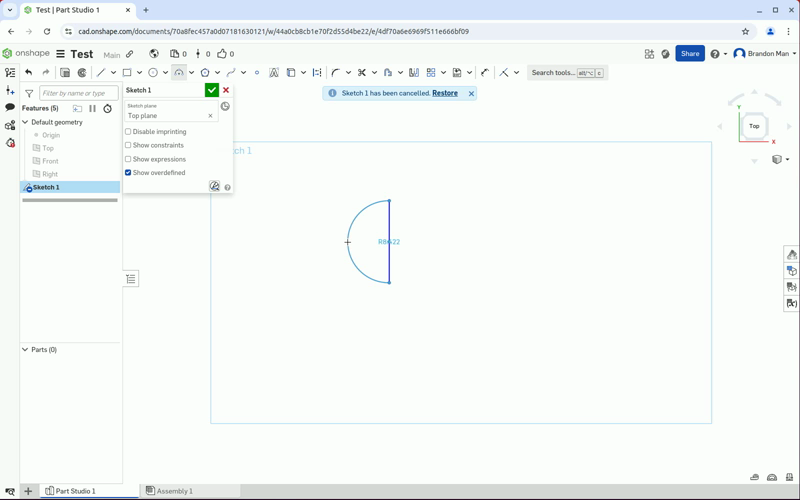
click(347, 241)
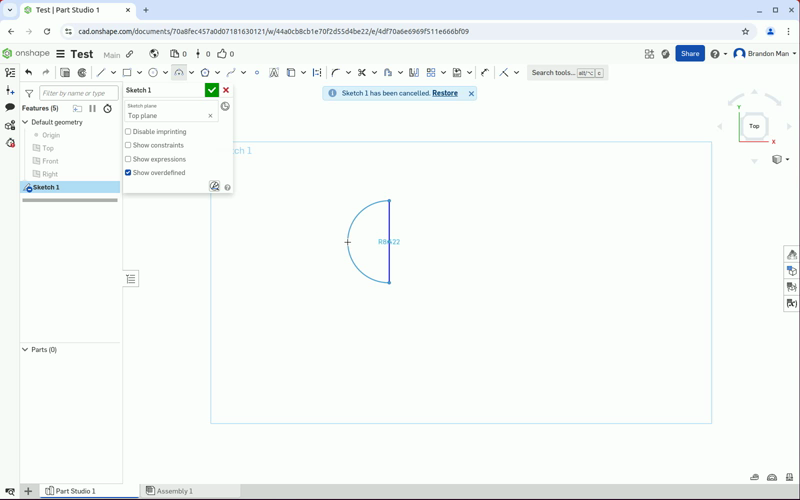
key_up(shift)
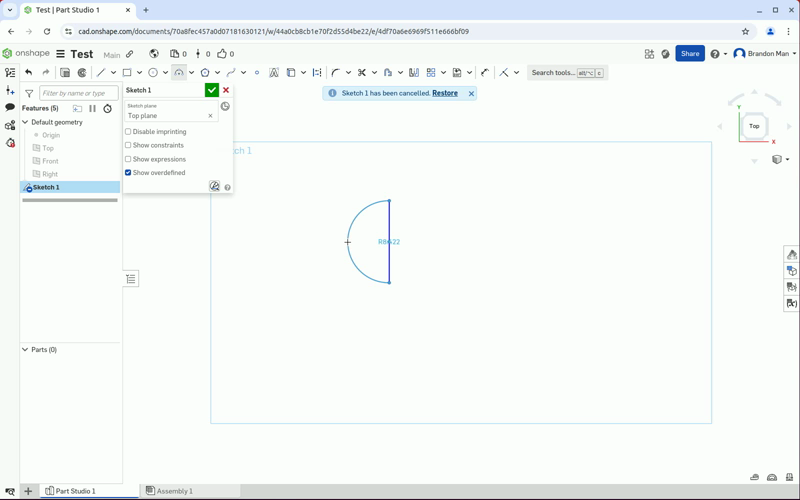
key(esc)
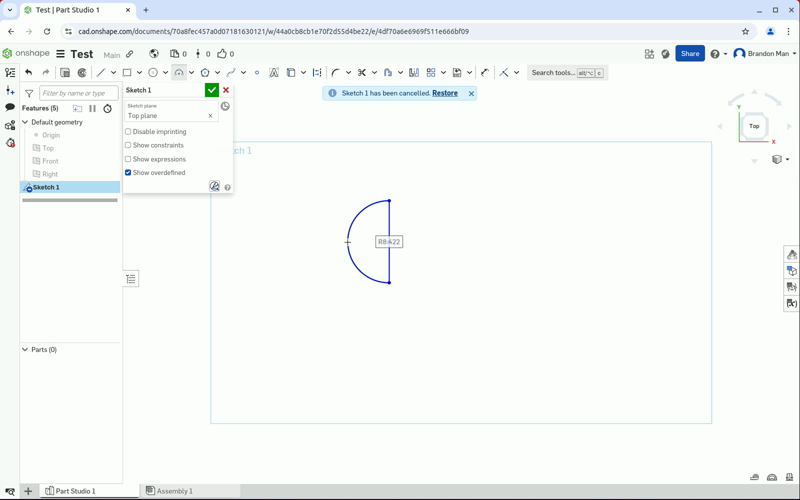
mouse_move(365, 214)
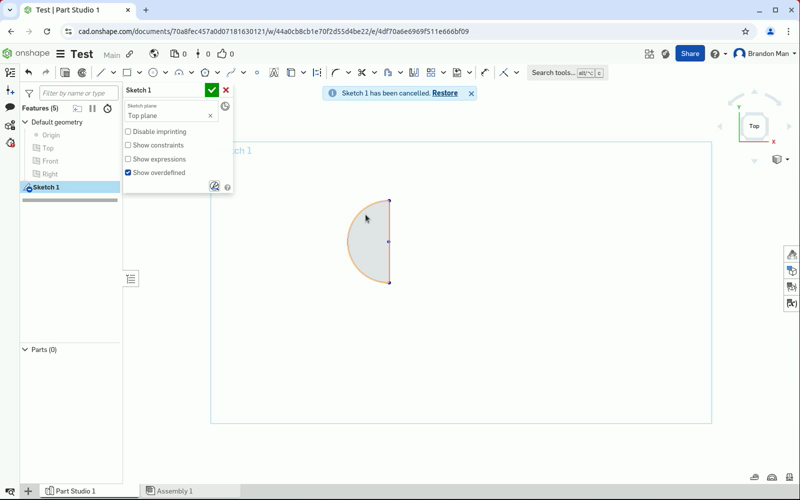
click(365, 214)
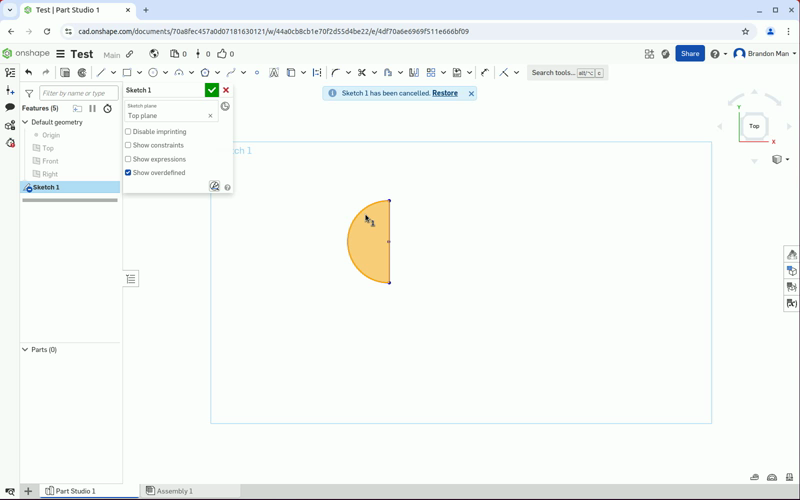
mouse_move(73, 352)
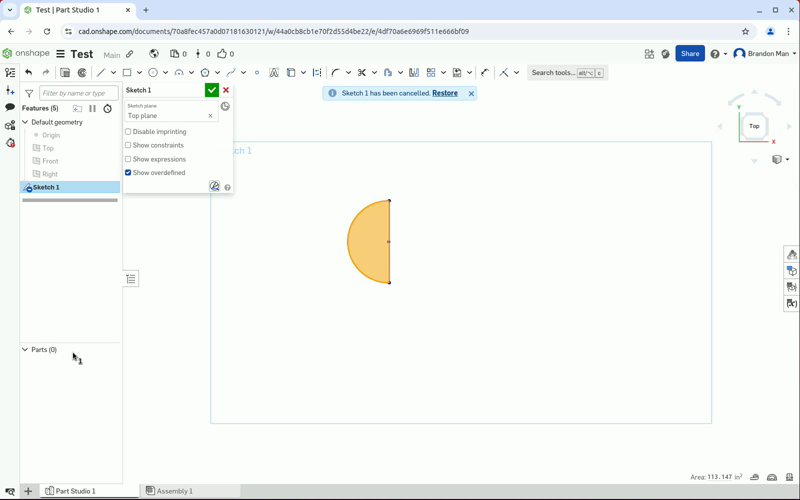
key(shift+y)
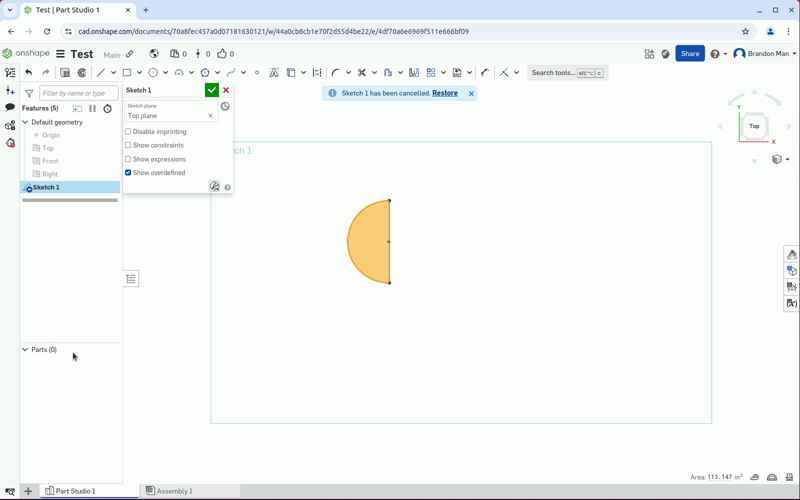
key(shift+e)
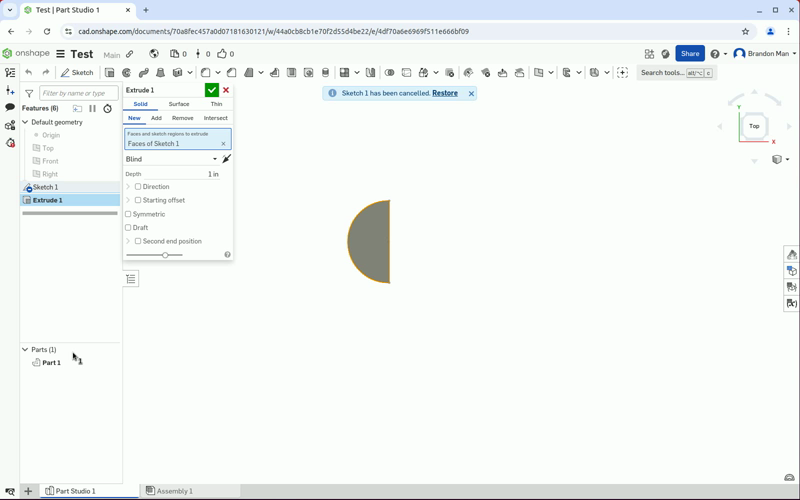
mouse_move(143, 106)
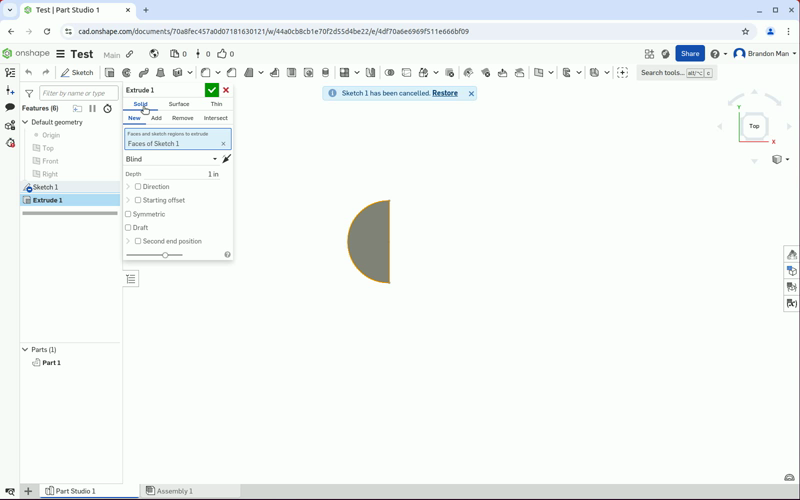
click(143, 106)
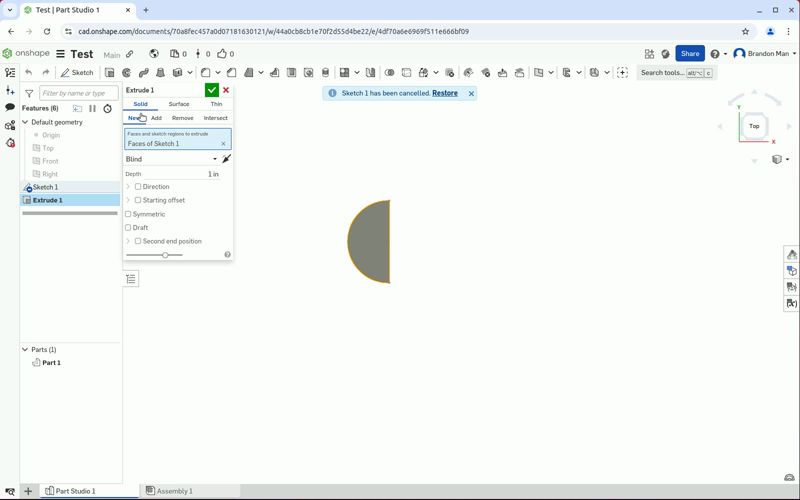
mouse_move(137, 120)
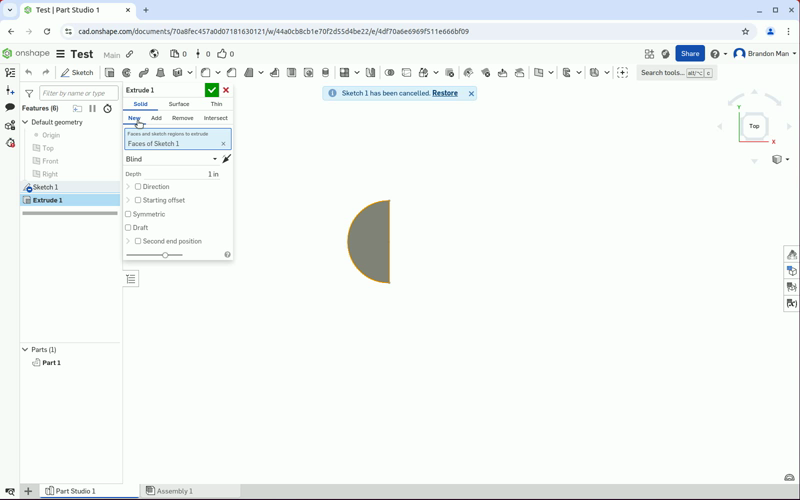
click(137, 120)
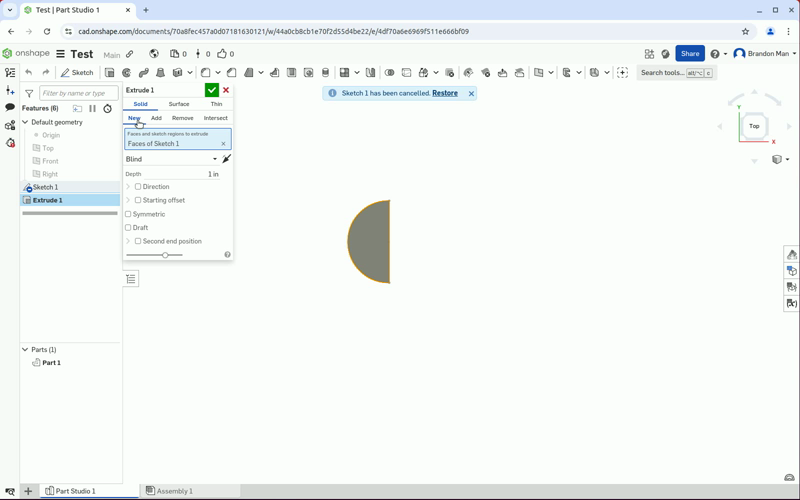
key(tab, 4)
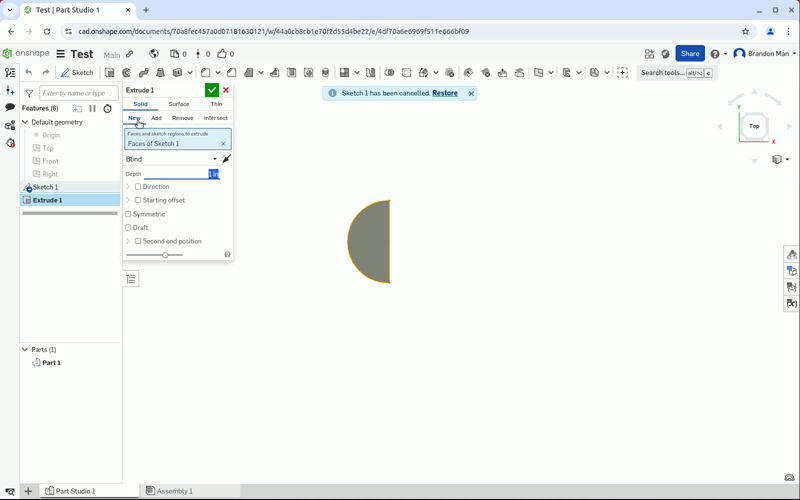
text(6.258)
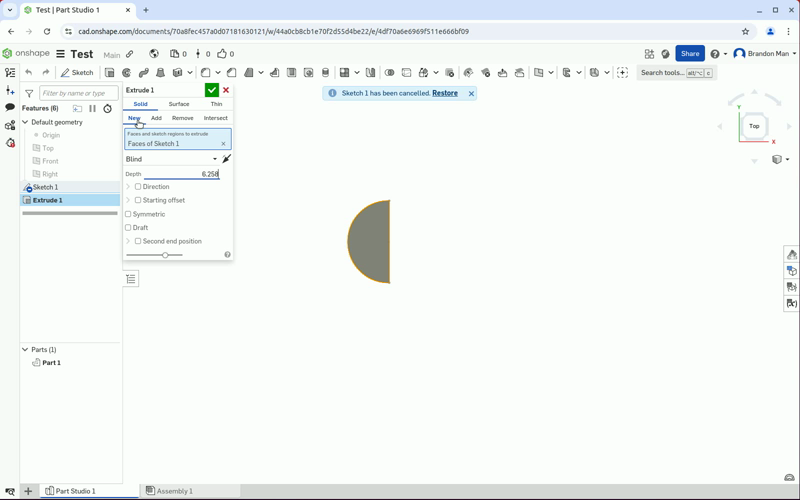
key(enter)
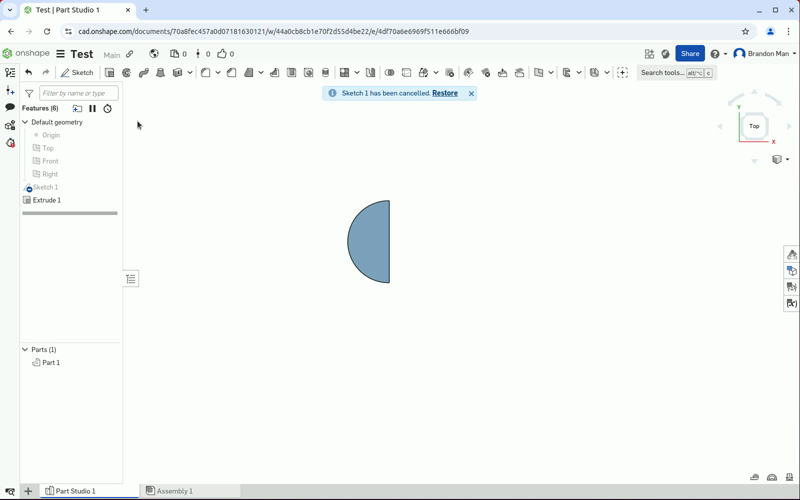
key(shift+h)
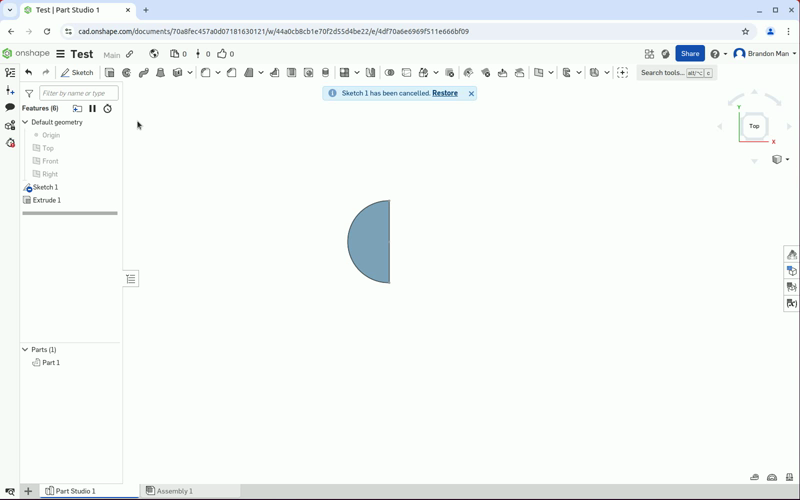
key(shift+h)
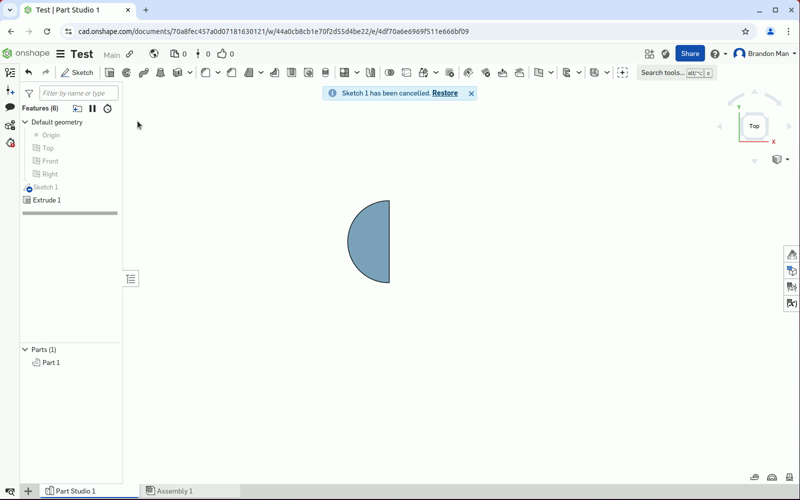
mouse_move(73, 189)
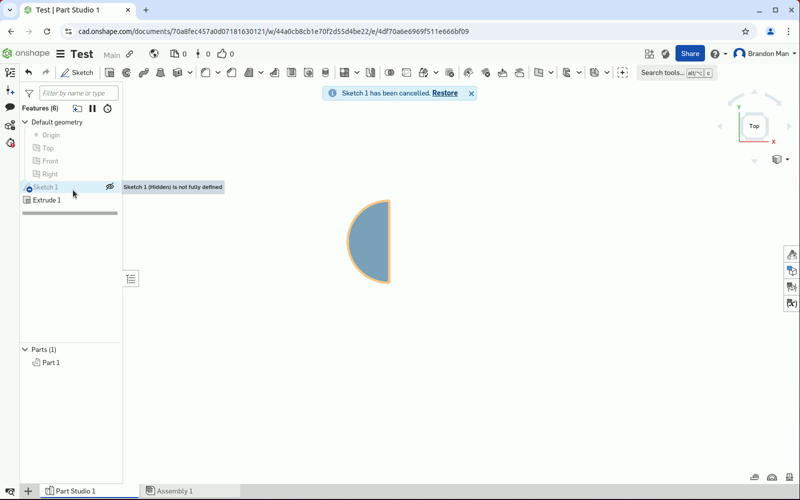
click(73, 189)
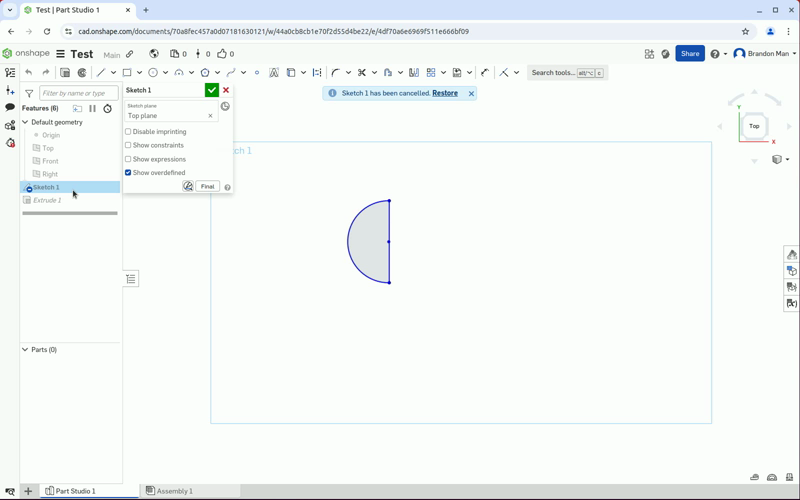
mouse_move(229, 92)
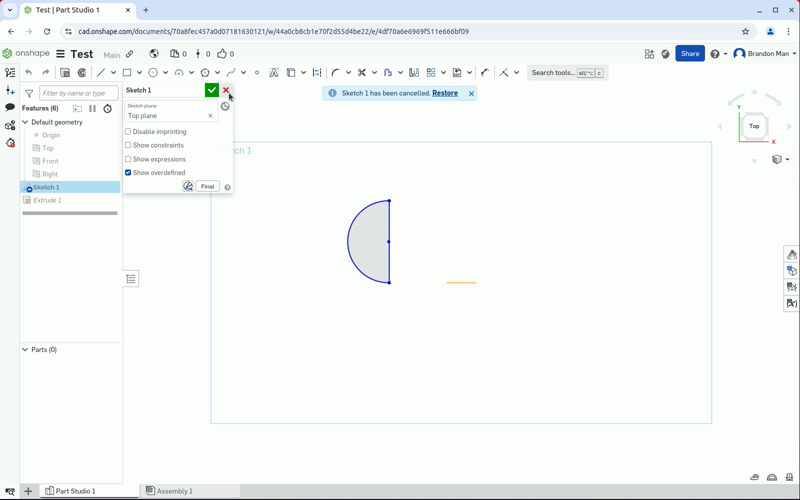
click(229, 92)
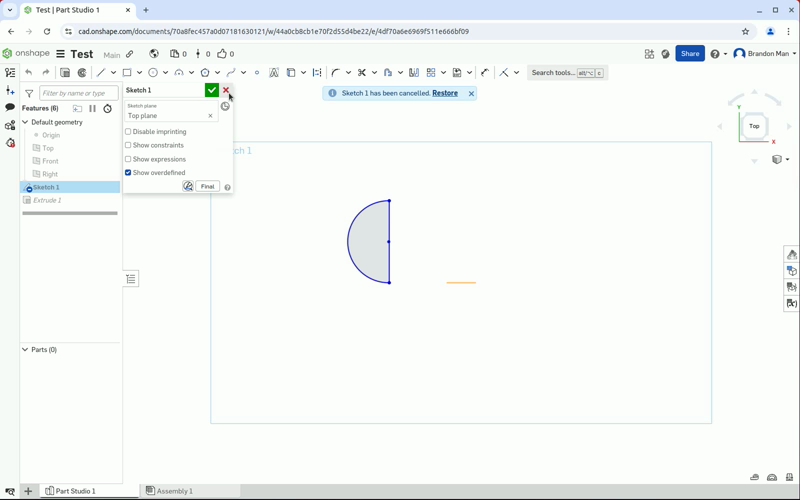
key(shift+s)
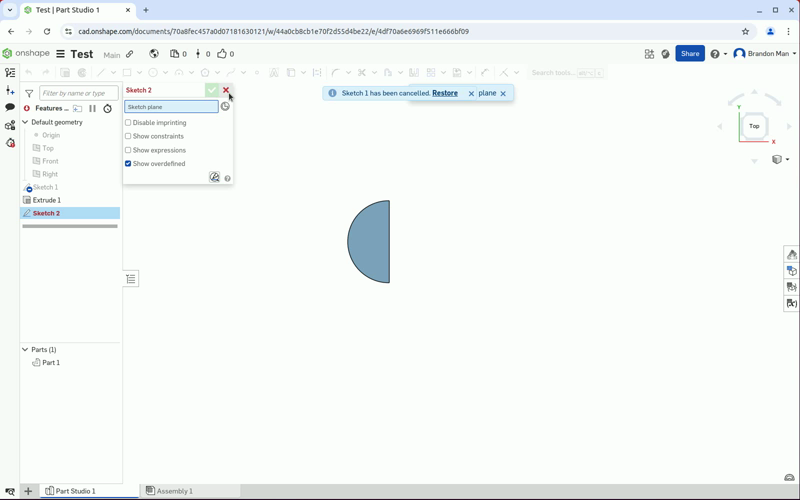
mouse_move(73, 150)
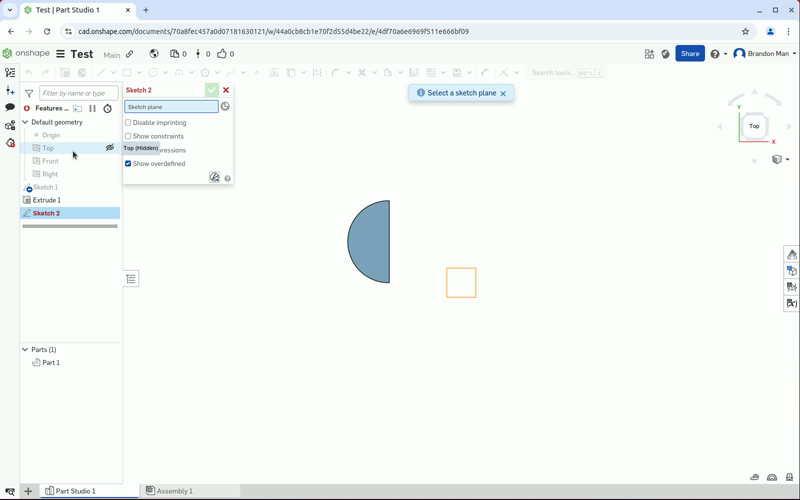
click(73, 150)
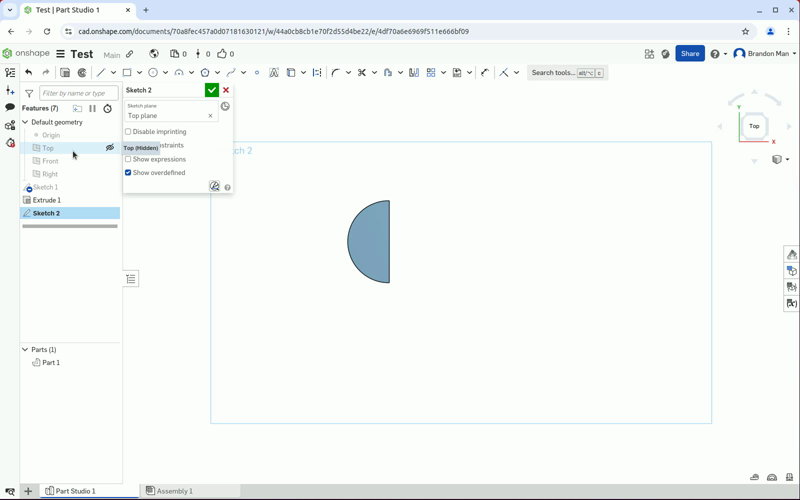
mouse_move(73, 352)
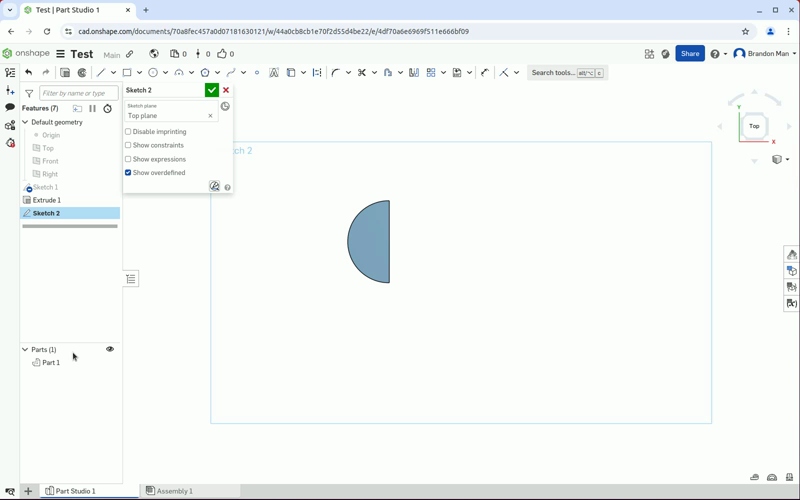
key(y)
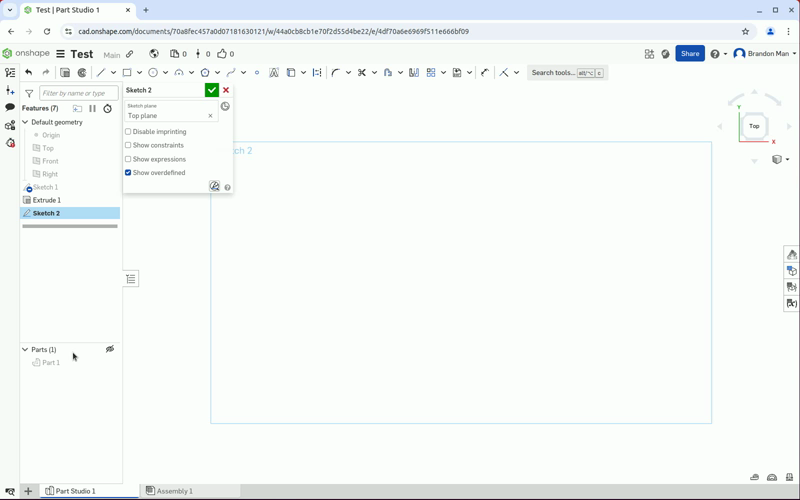
key(a)
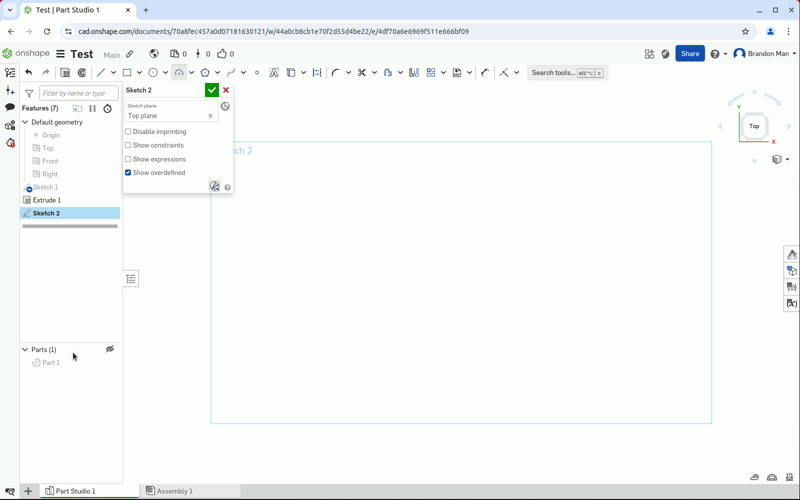
key_down(shift)
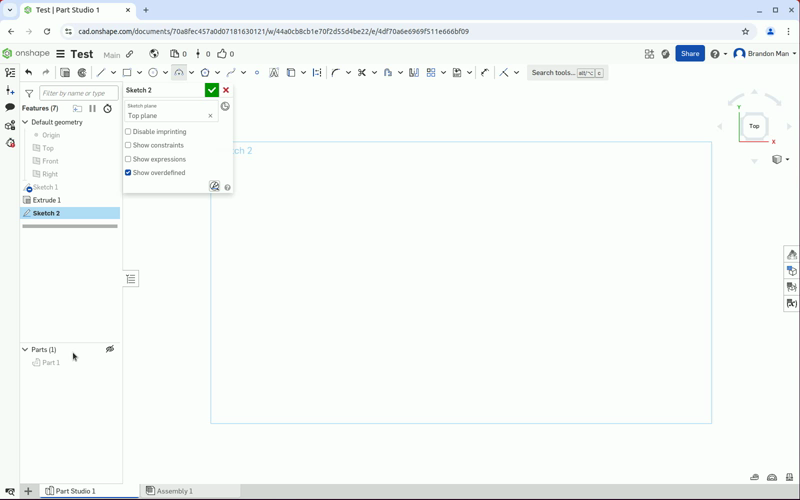
mouse_move(532, 282)
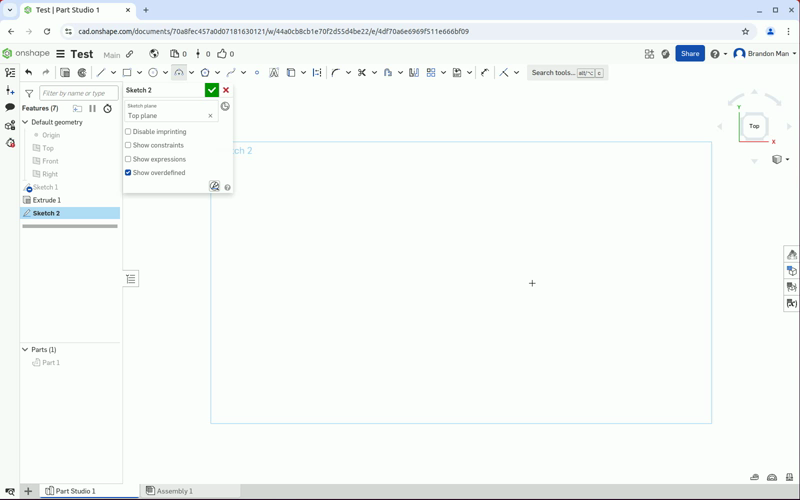
click(532, 282)
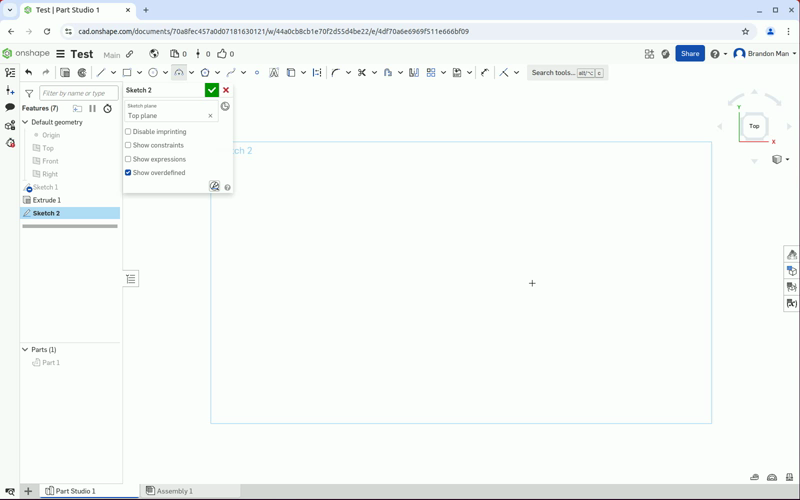
key_up(shift)
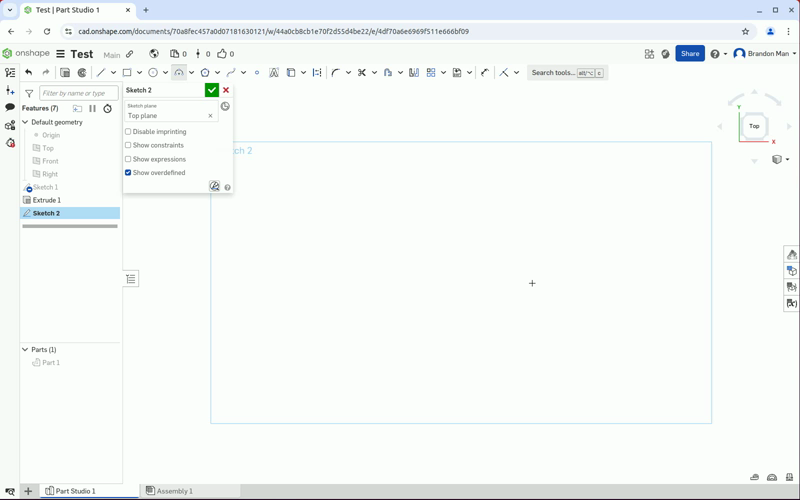
key_down(shift)
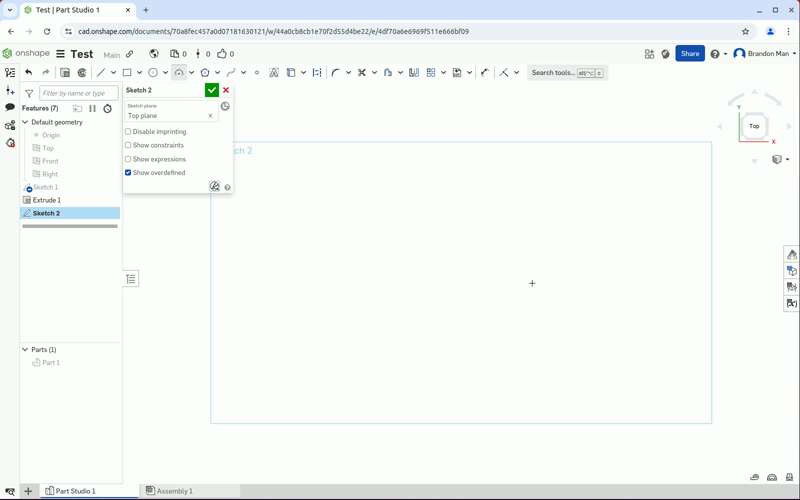
mouse_move(532, 200)
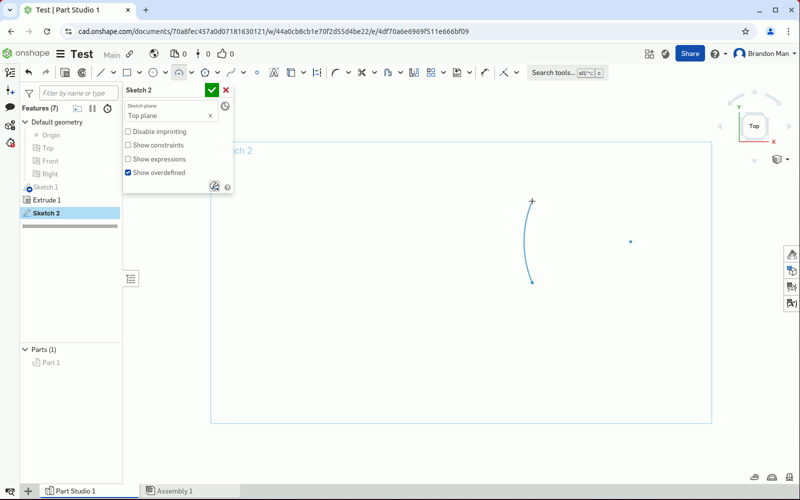
click(532, 200)
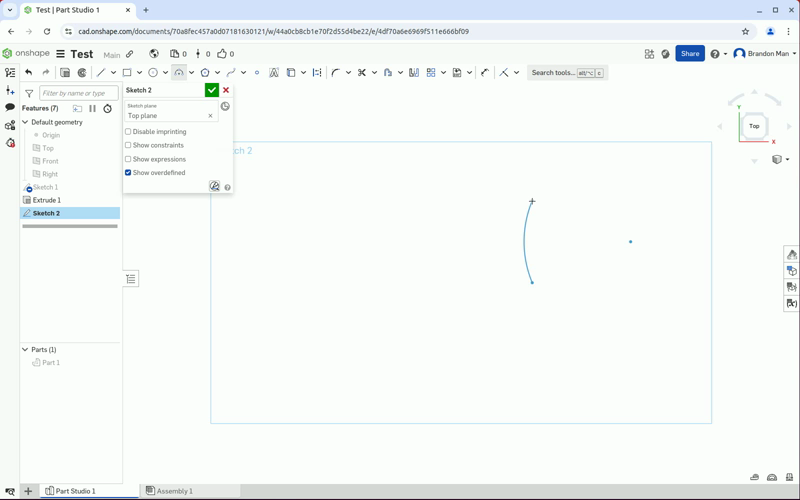
mouse_move(573, 241)
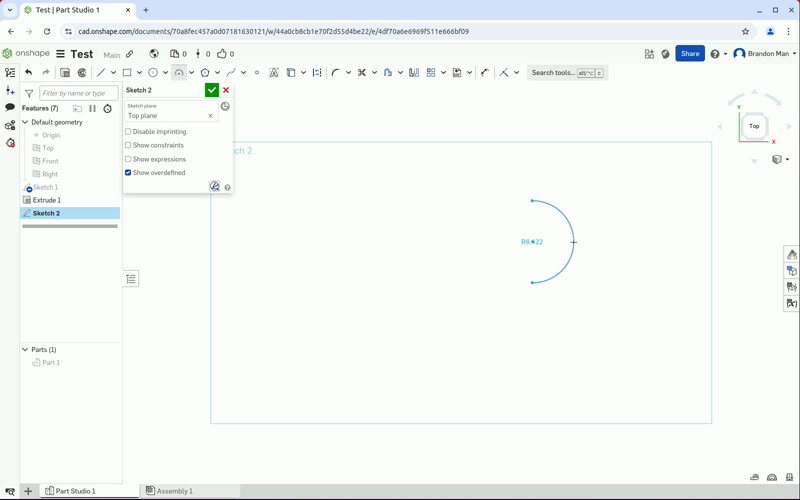
click(573, 241)
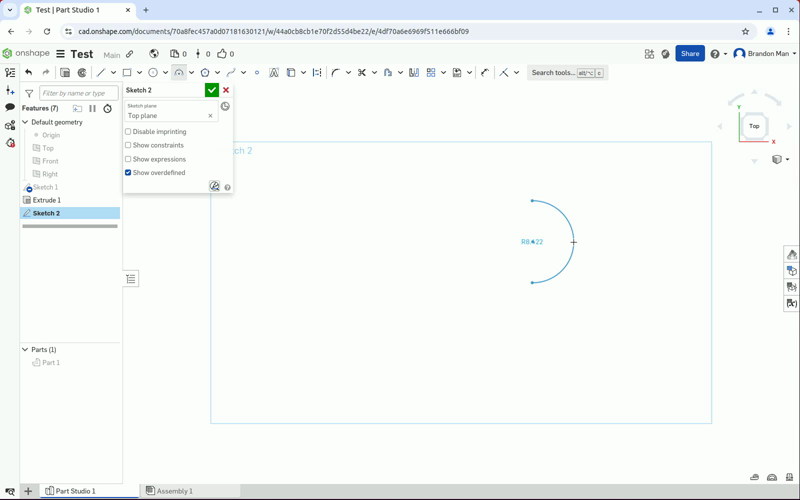
key_up(shift)
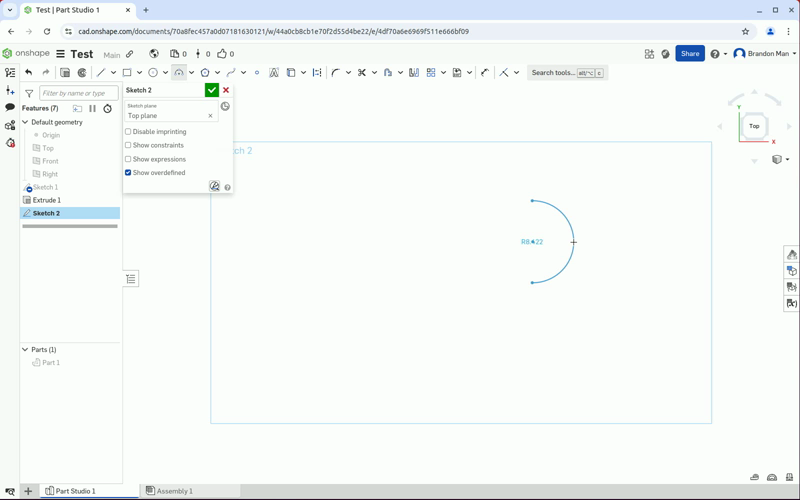
key(esc)
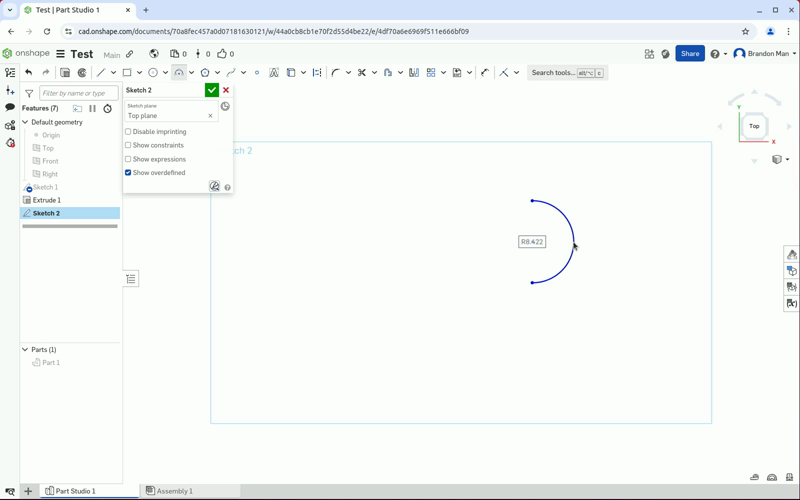
key(l)
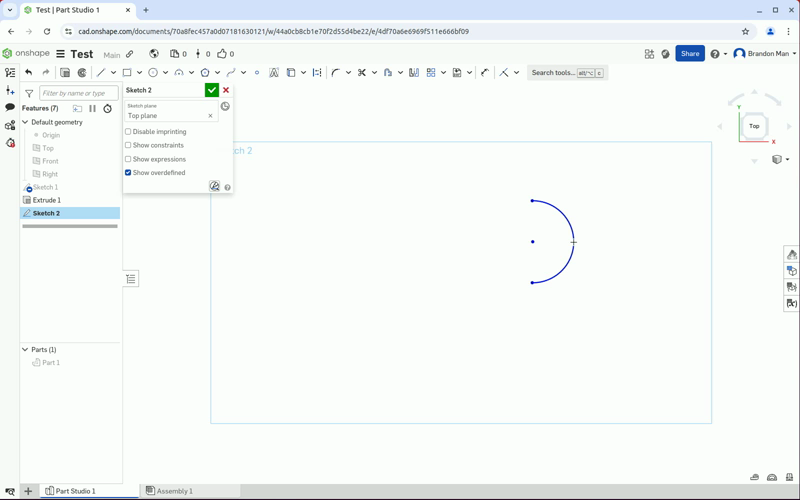
mouse_move(532, 200)
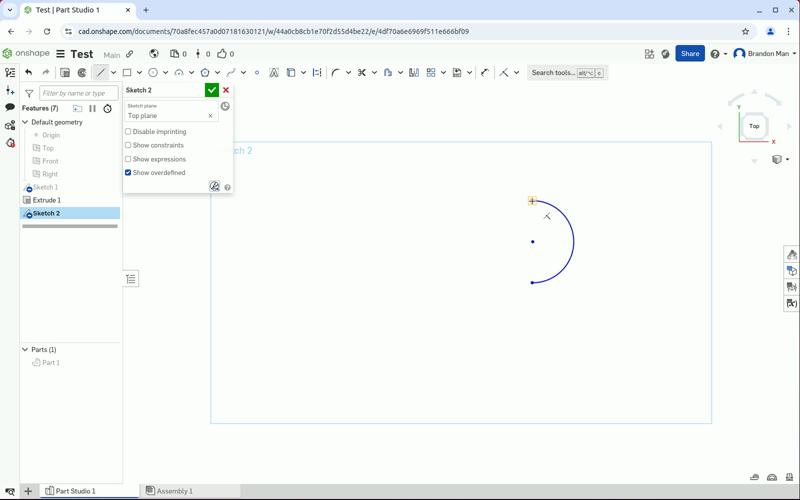
click(532, 200)
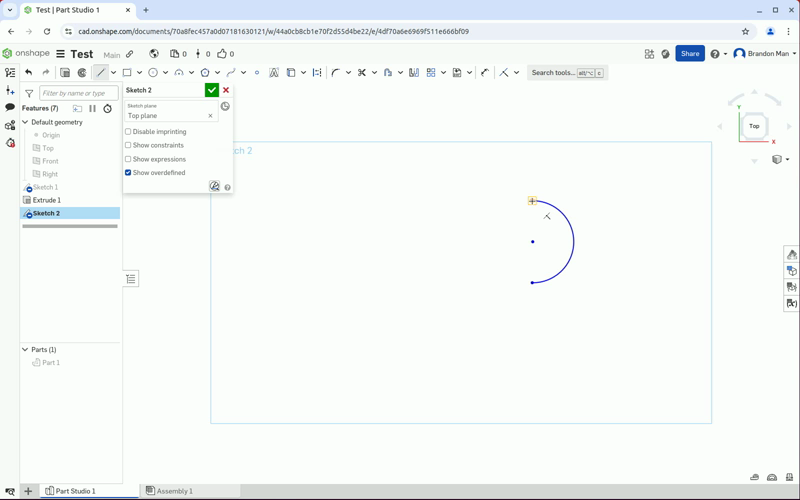
key_down(shift)
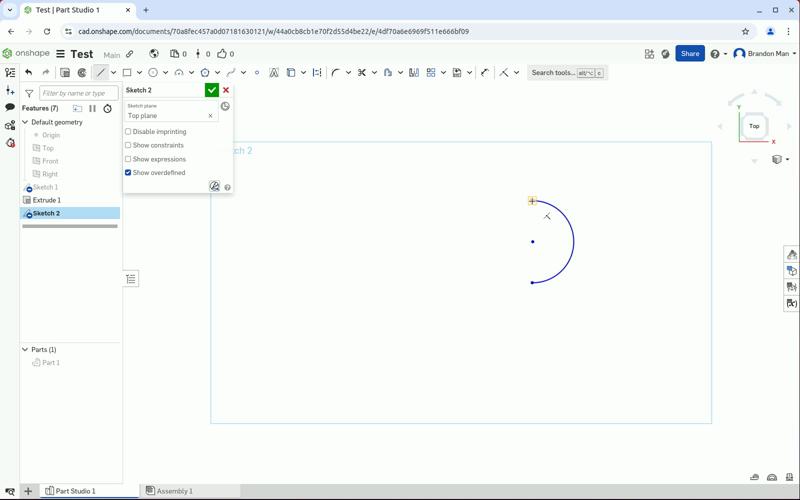
mouse_move(532, 282)
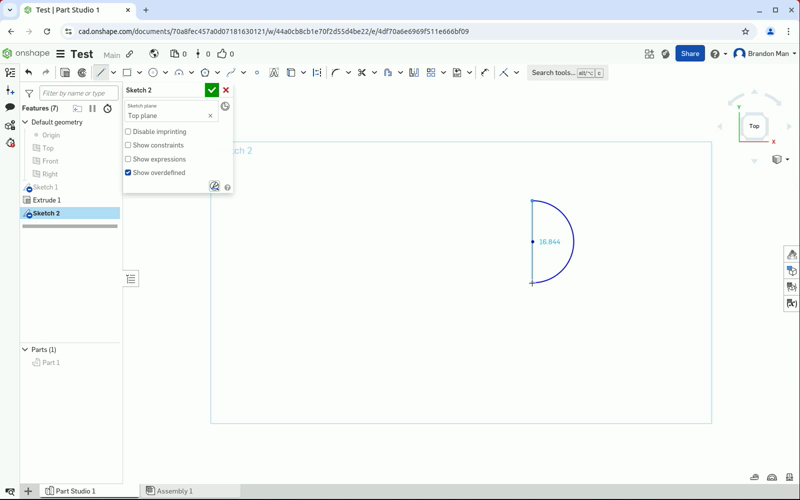
key_up(shift)
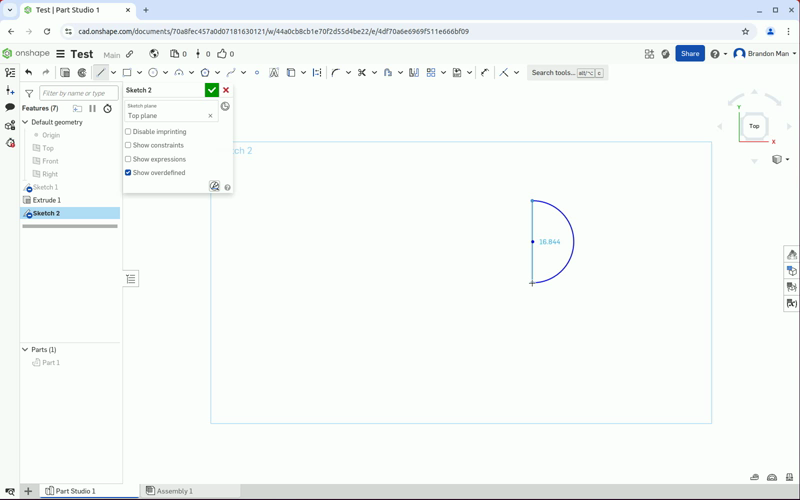
click(532, 282)
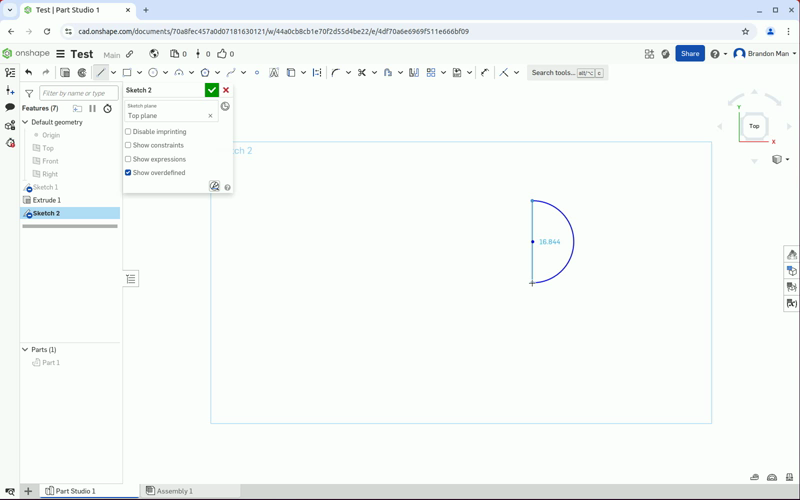
key(esc)
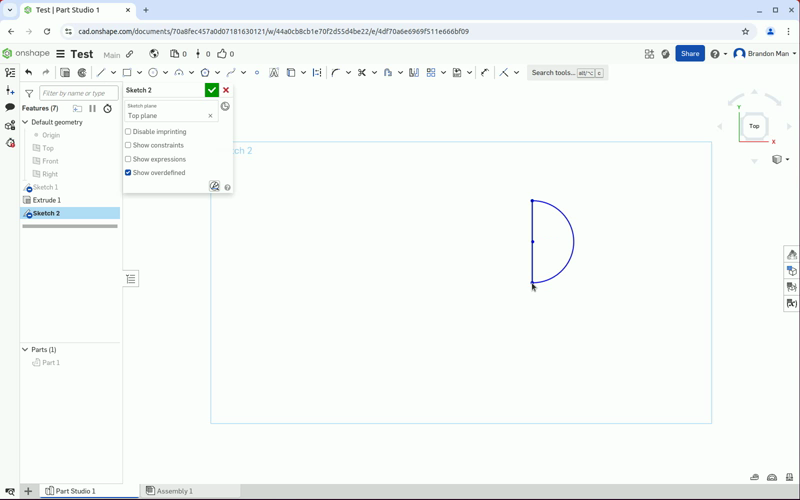
mouse_move(567, 232)
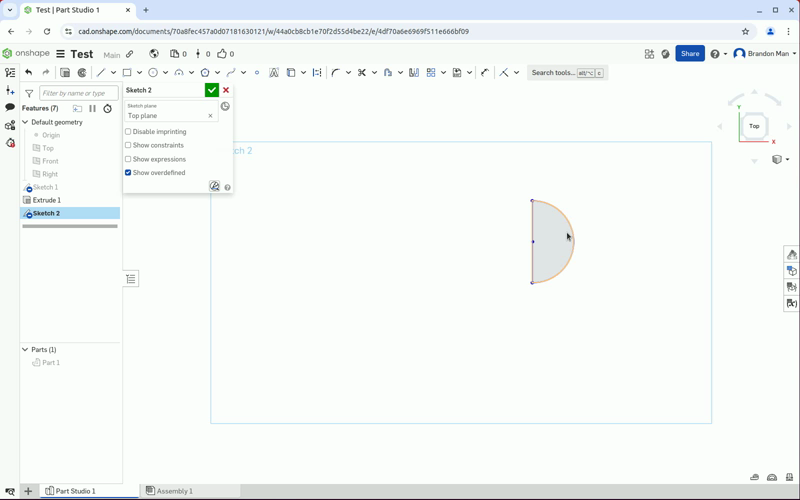
click(567, 232)
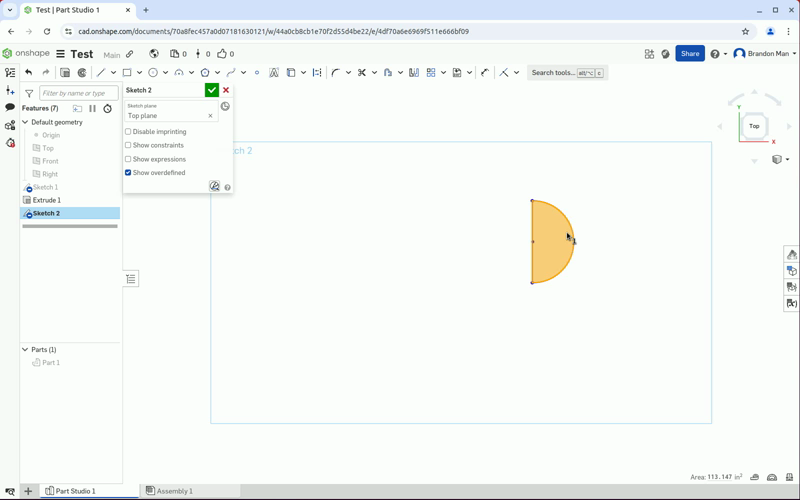
mouse_move(73, 352)
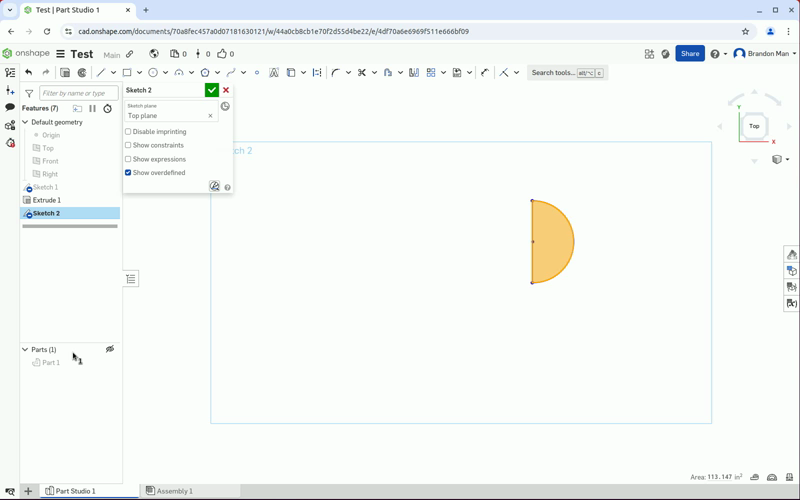
key(shift+y)
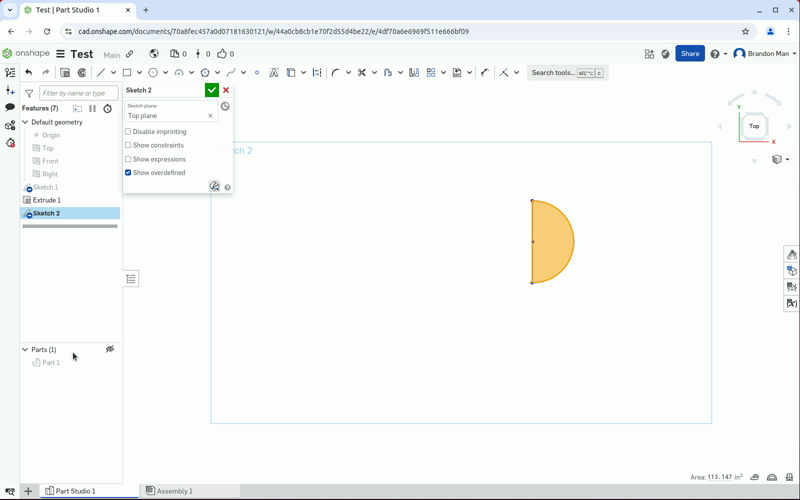
key(shift+e)
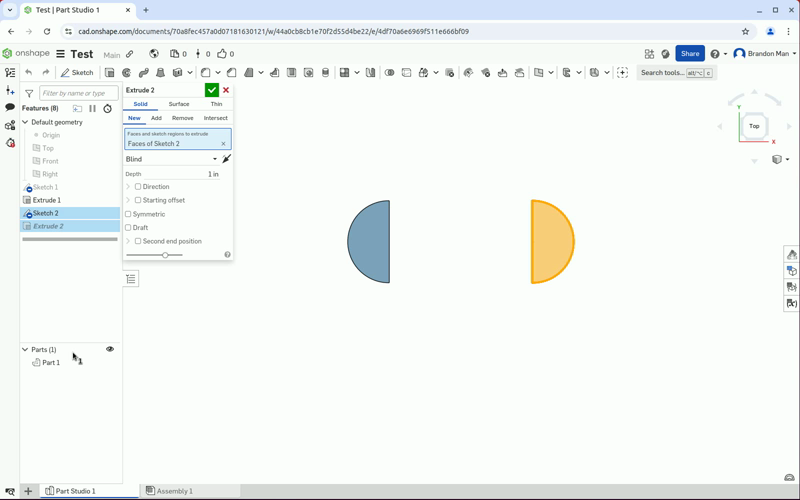
mouse_move(143, 106)
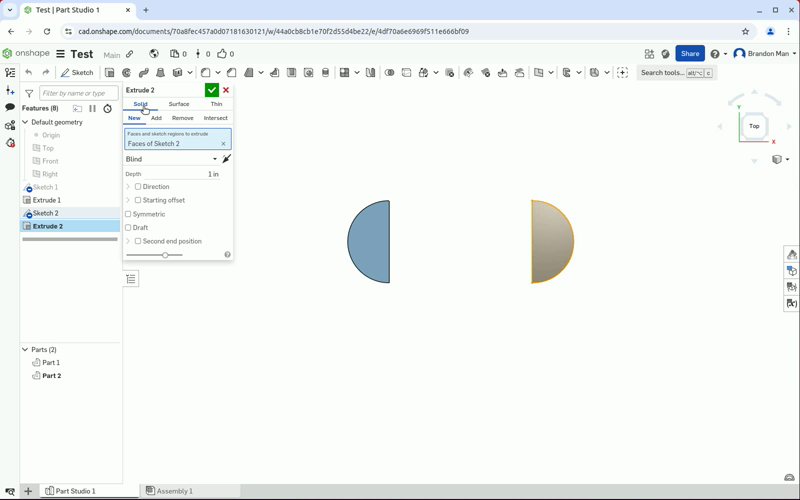
click(143, 106)
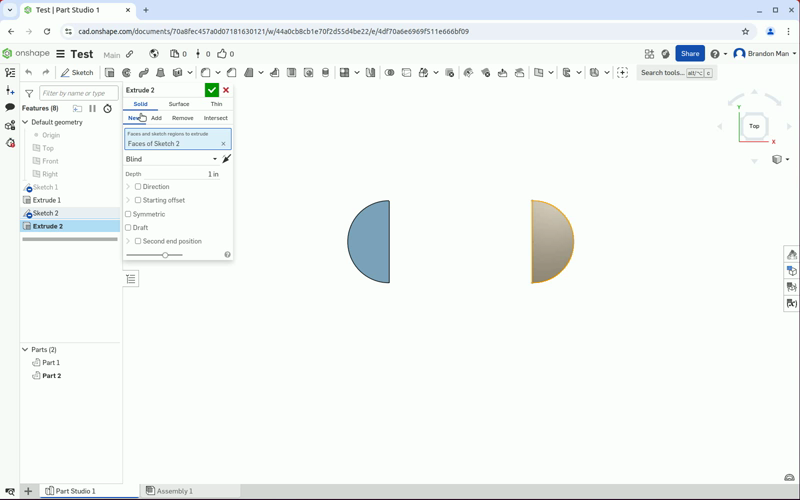
mouse_move(137, 120)
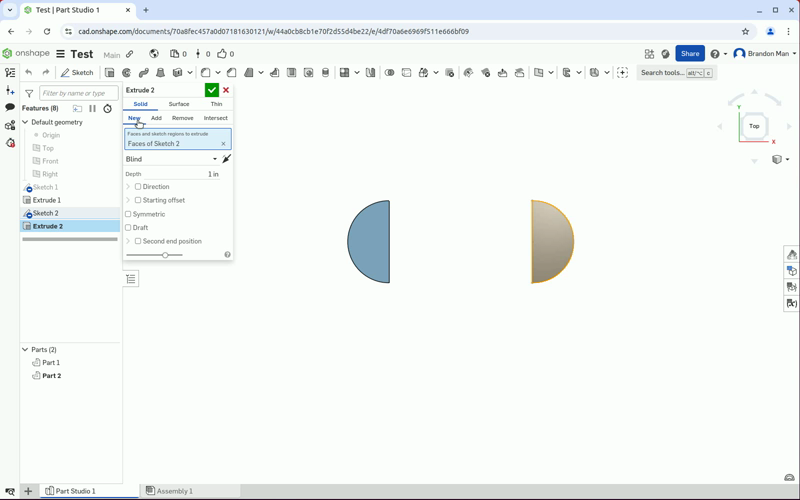
click(137, 120)
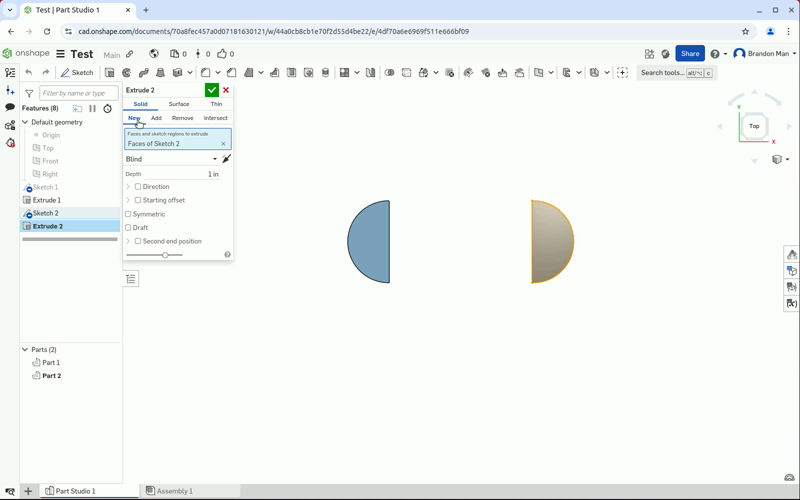
key(tab, 4)
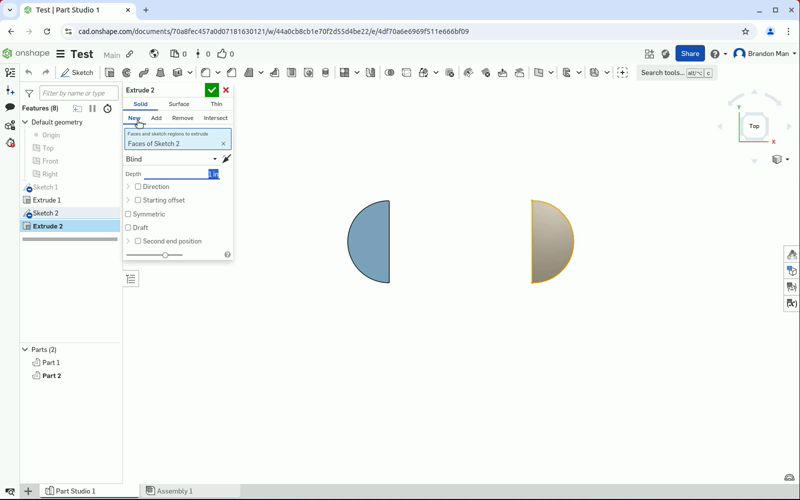
text(6.258)
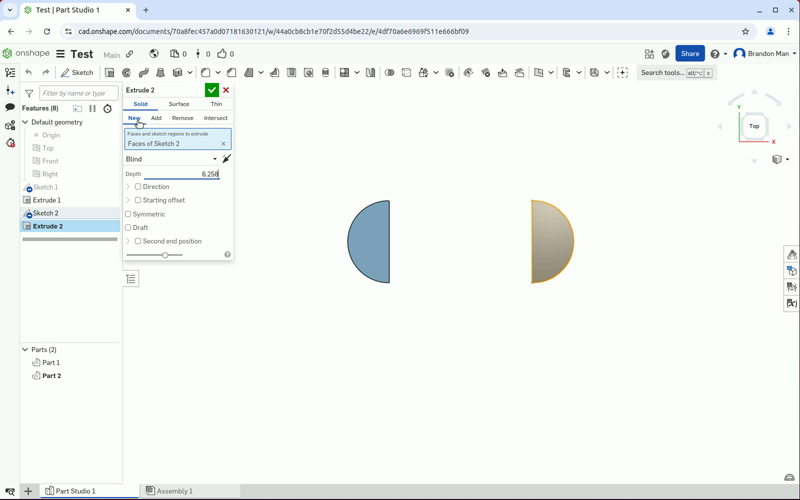
key(enter)
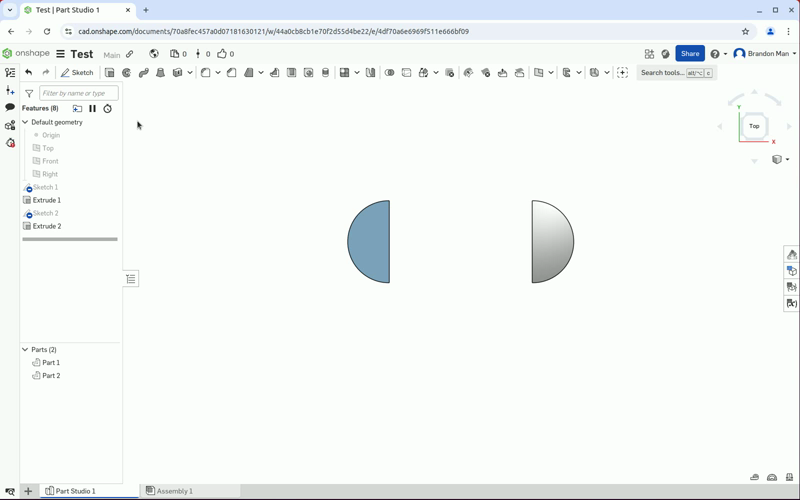
key(shift+h)
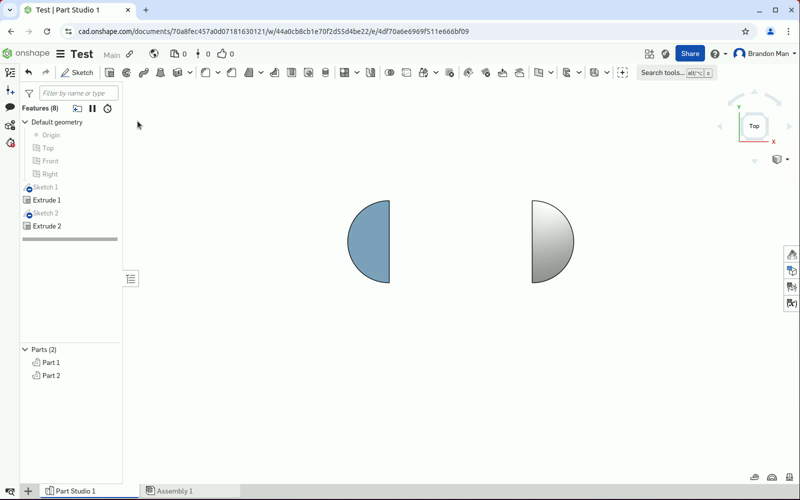
key(shift+h)
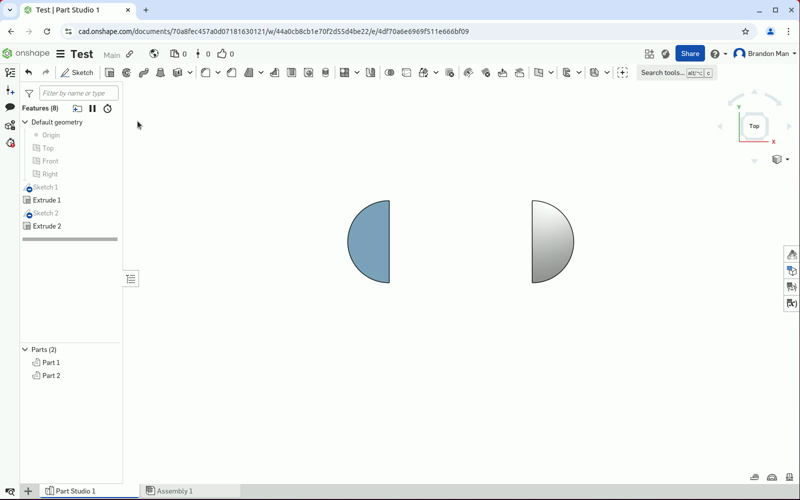
mouse_move(73, 189)
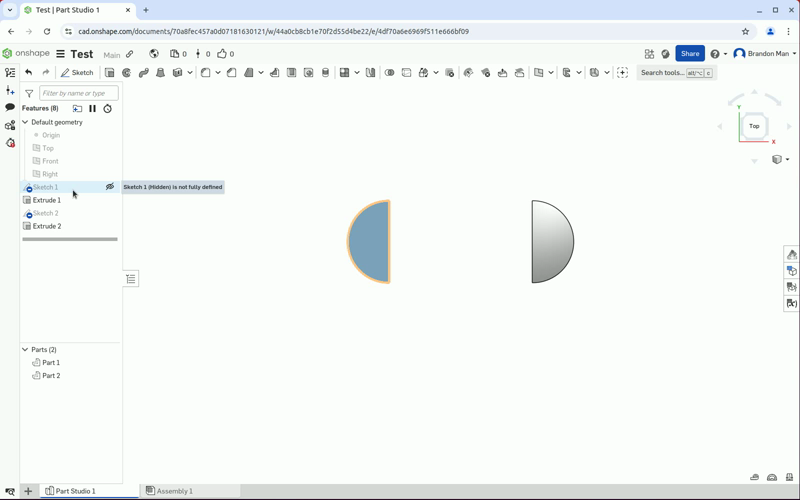
click(73, 189)
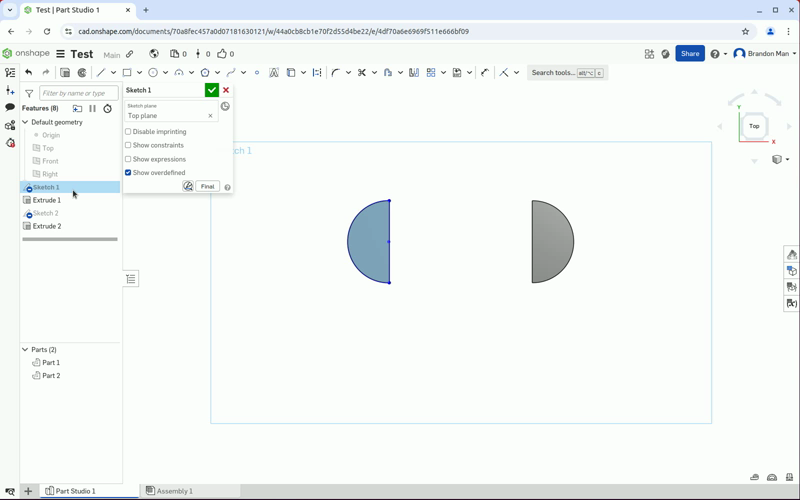
mouse_move(229, 92)
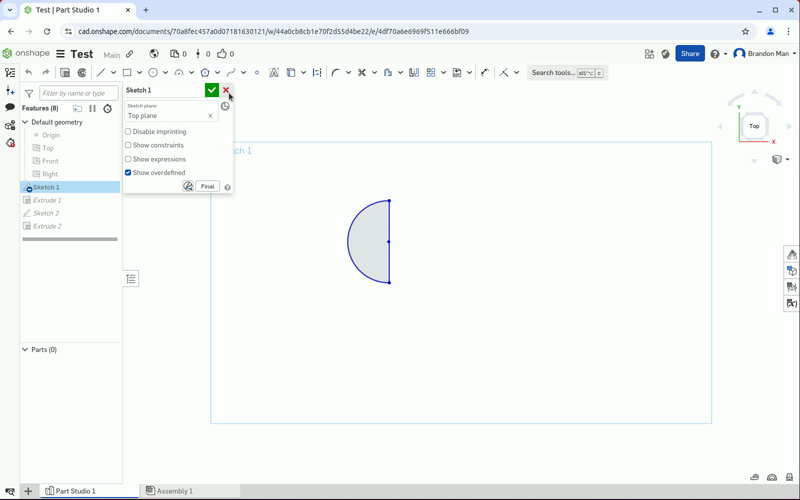
click(229, 92)
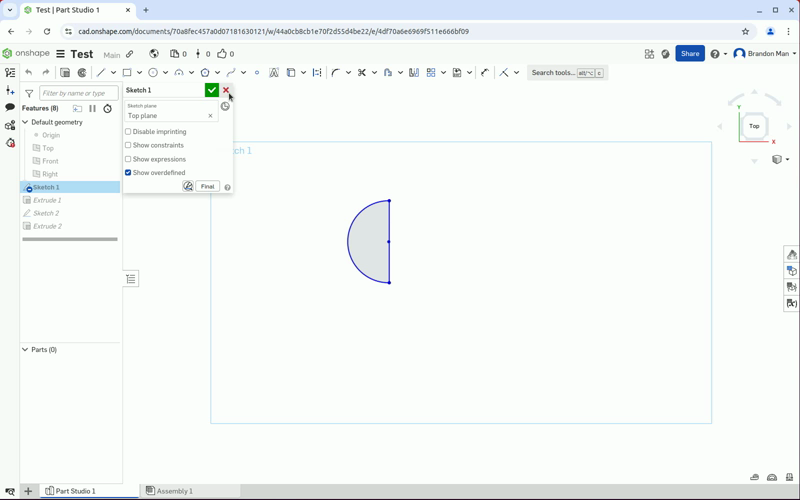
key(shift+s)
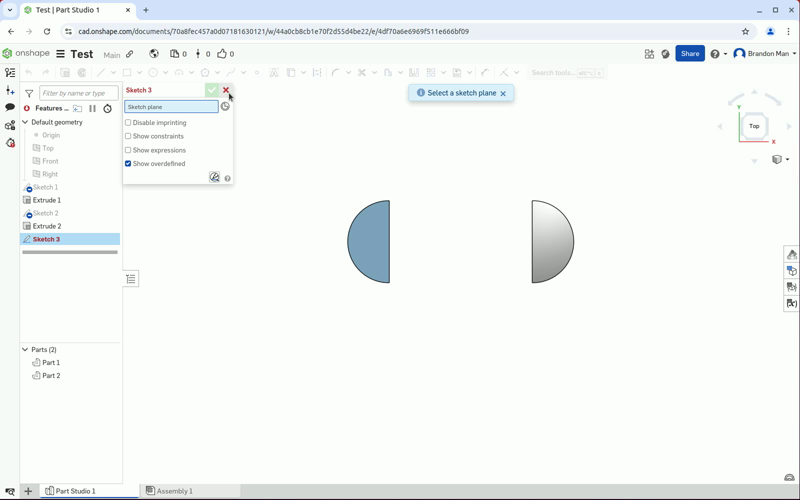
mouse_move(73, 150)
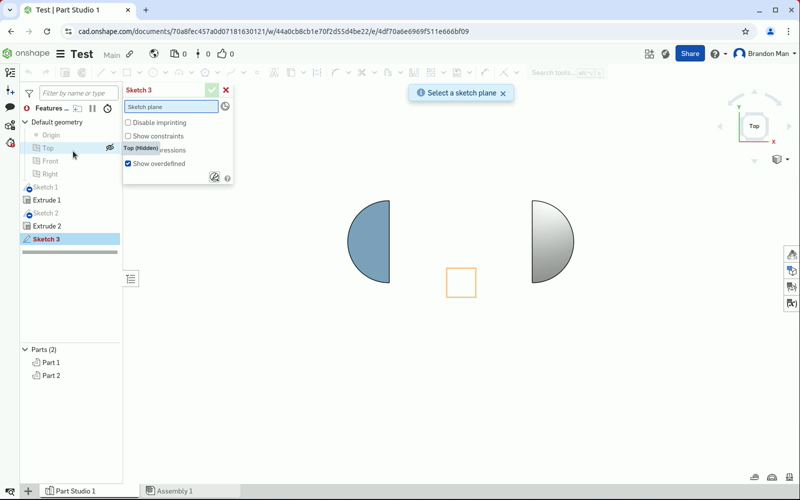
click(73, 150)
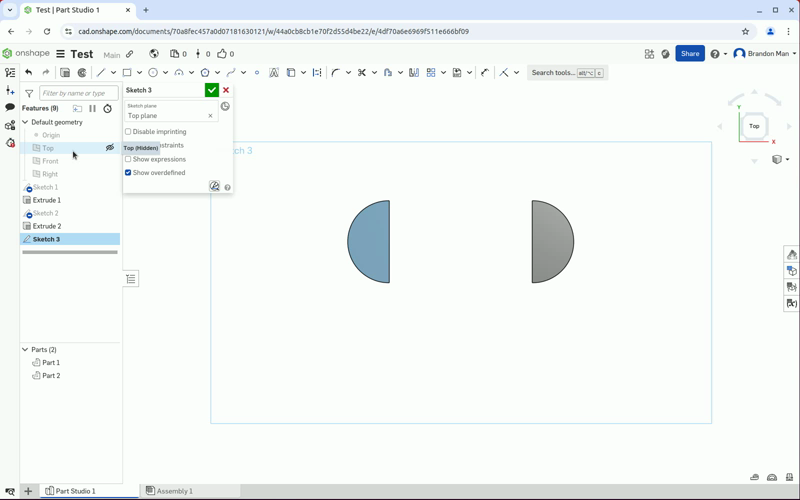
mouse_move(73, 352)
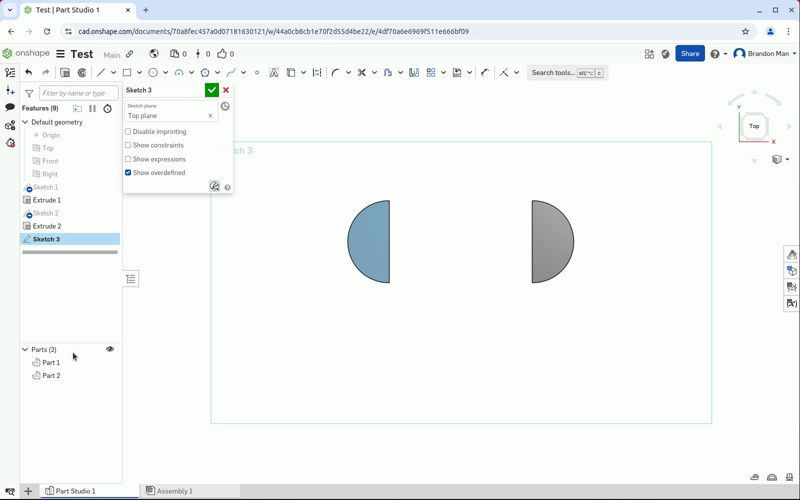
key(y)
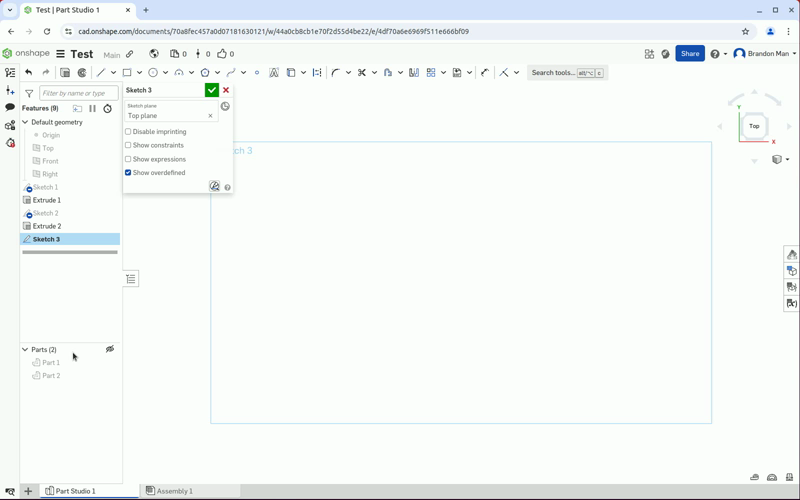
key(l)
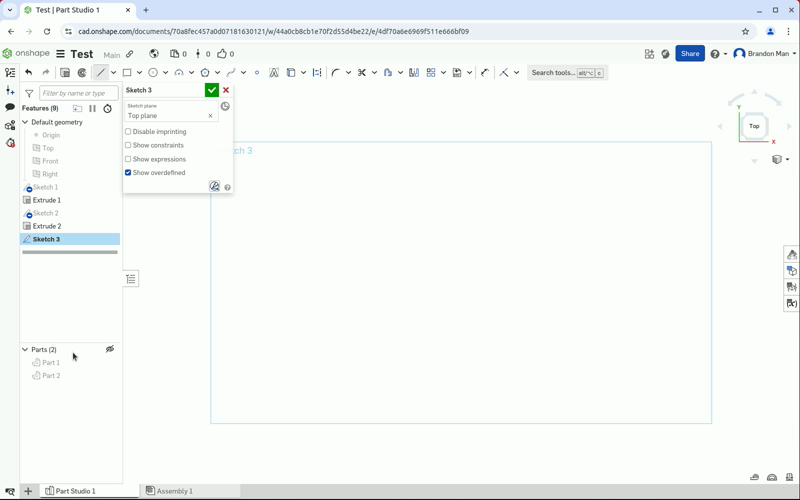
key_down(shift)
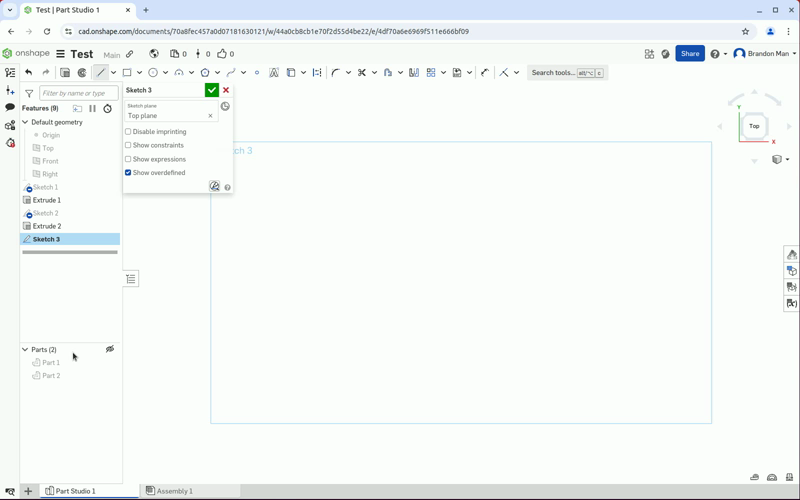
mouse_move(389, 282)
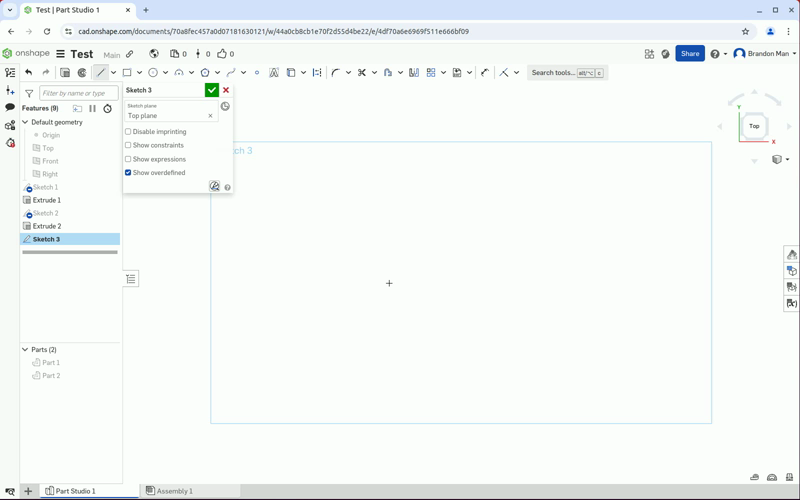
click(389, 282)
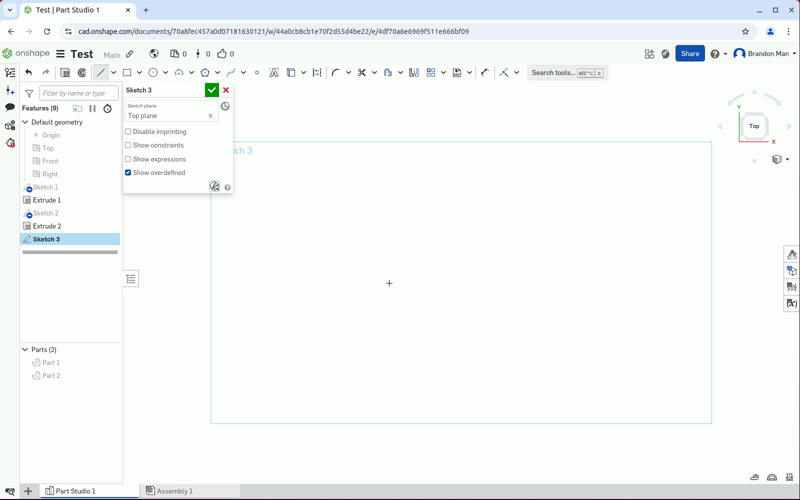
key_up(shift)
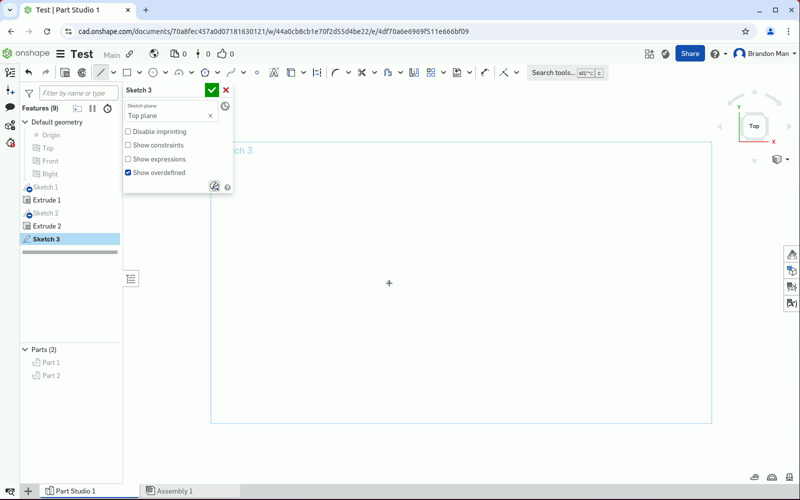
key_down(shift)
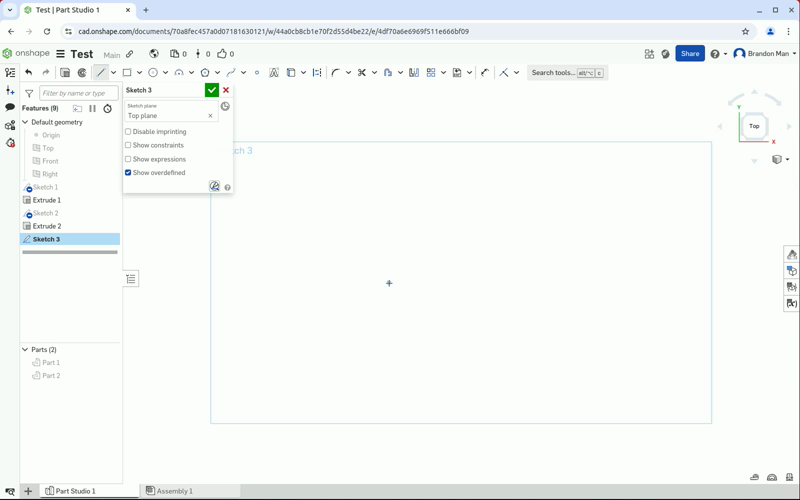
mouse_move(531, 282)
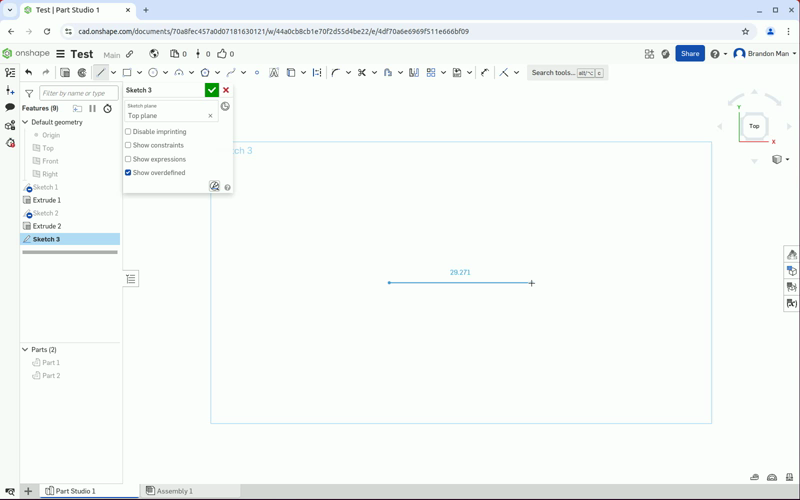
click(531, 282)
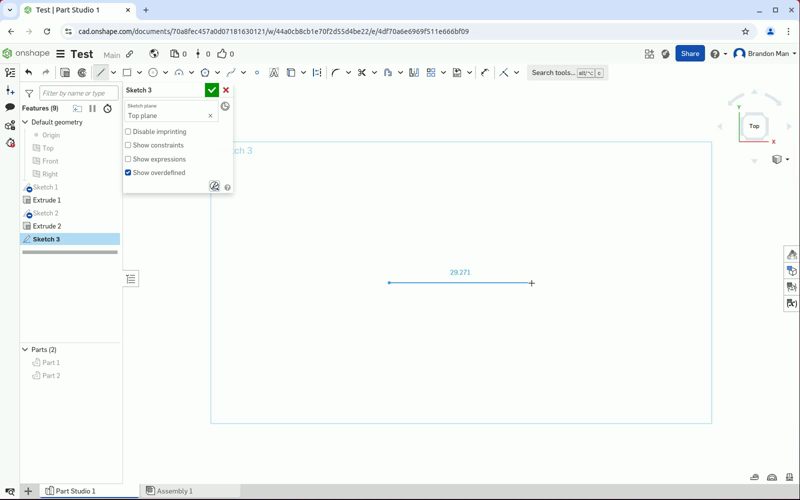
key_up(shift)
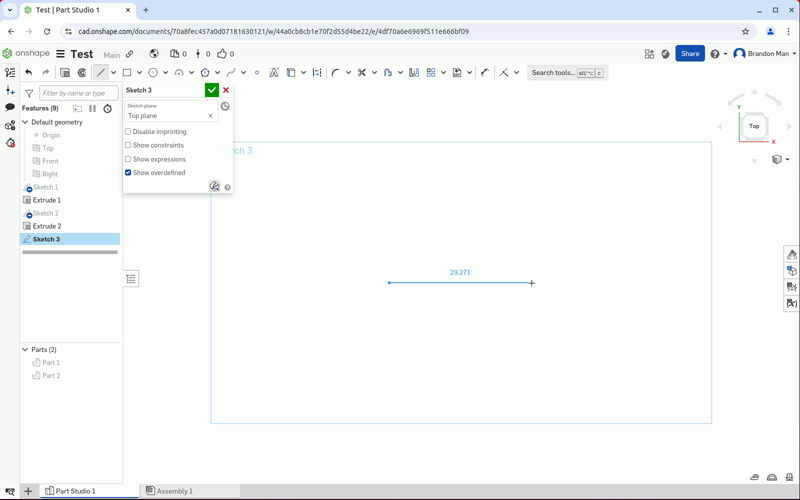
key_down(shift)
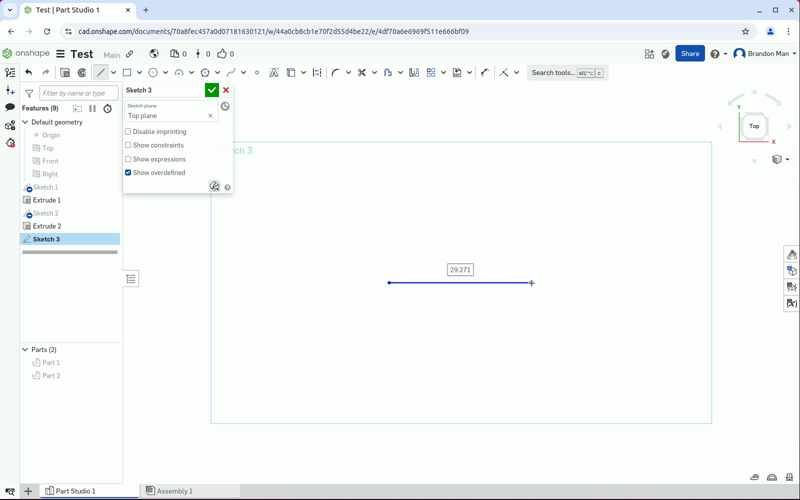
mouse_move(531, 201)
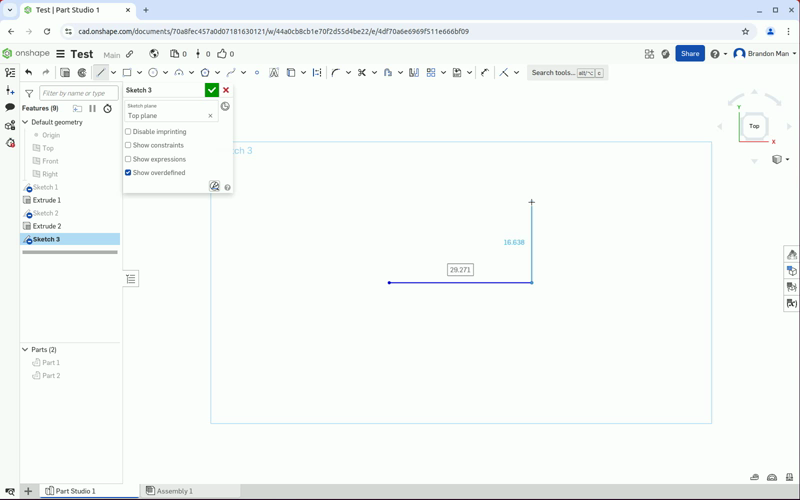
click(531, 201)
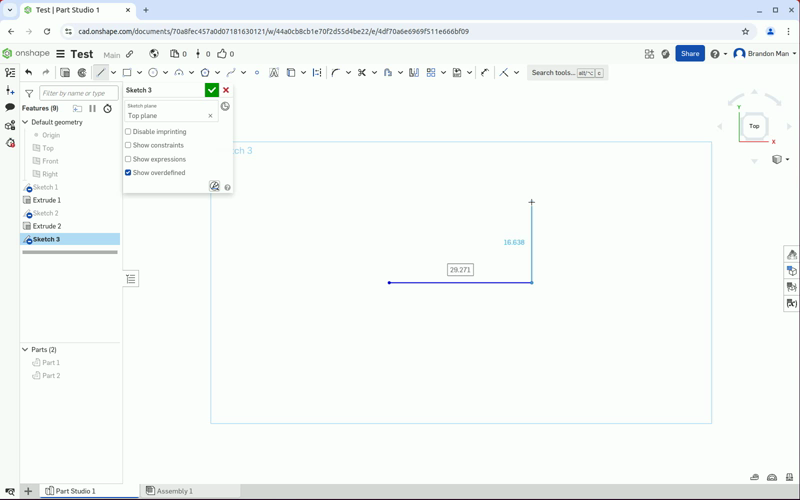
key_up(shift)
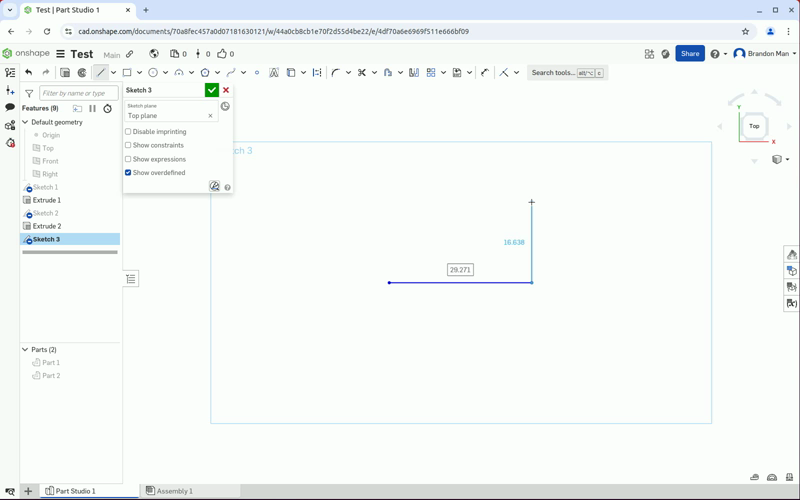
key_down(shift)
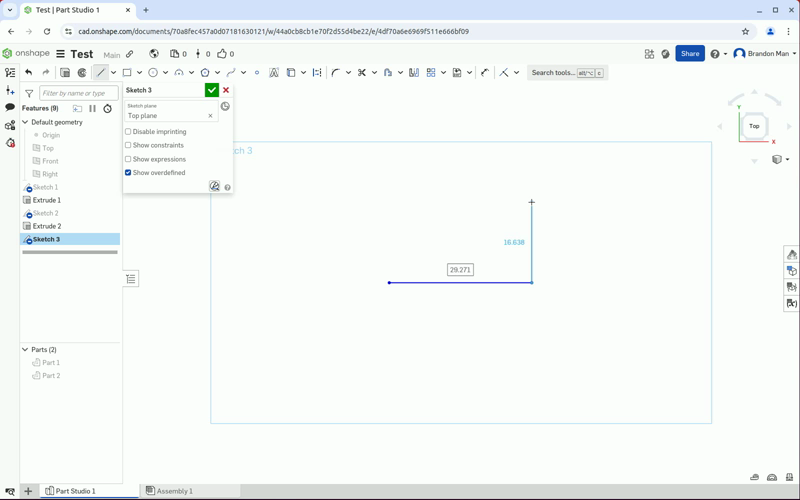
mouse_move(389, 201)
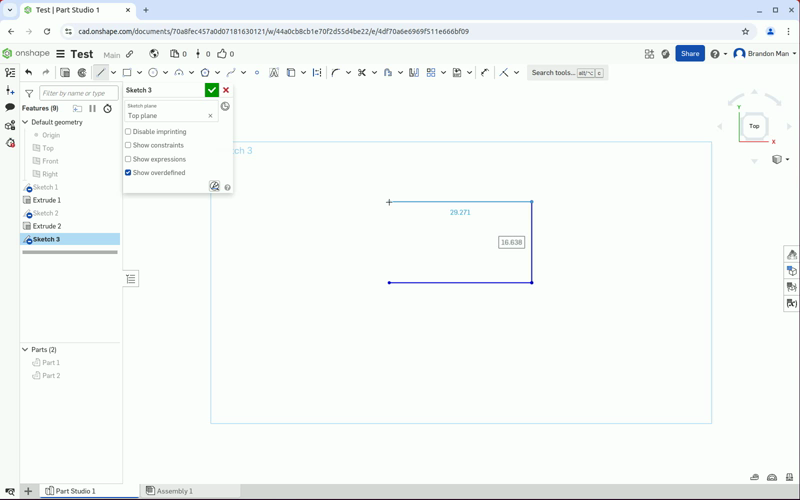
click(389, 201)
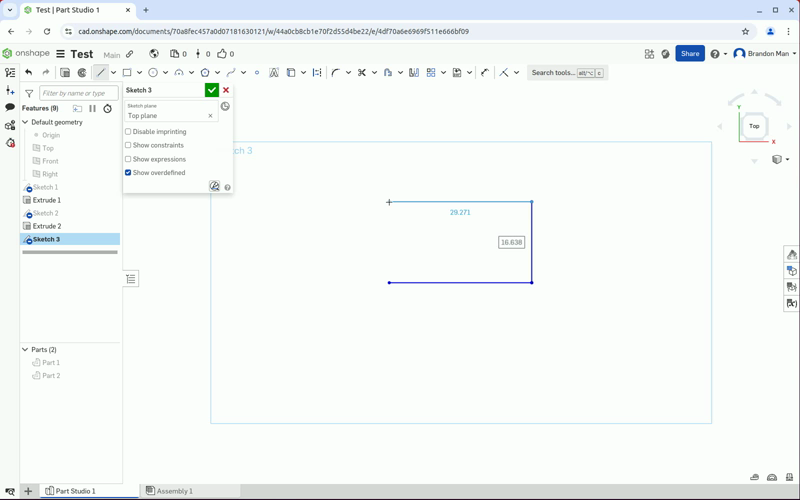
key_up(shift)
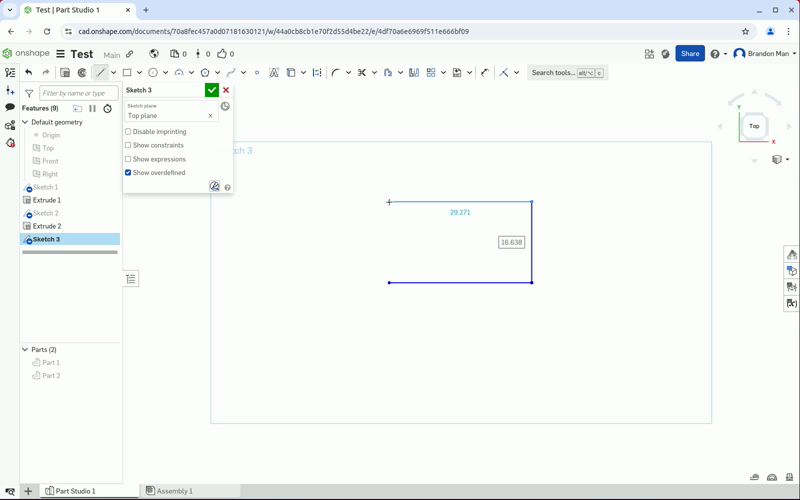
key_down(shift)
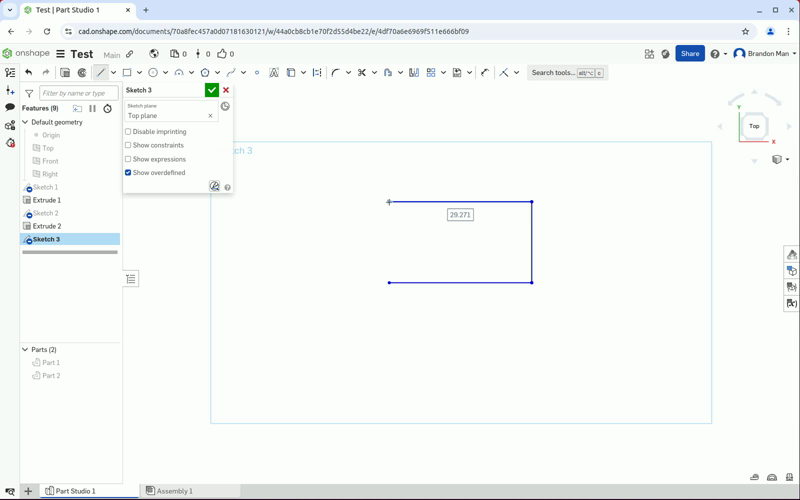
mouse_move(389, 282)
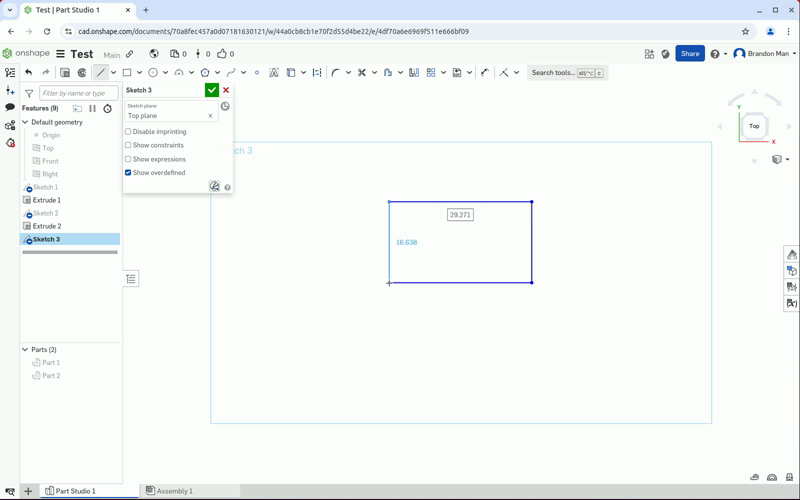
key_up(shift)
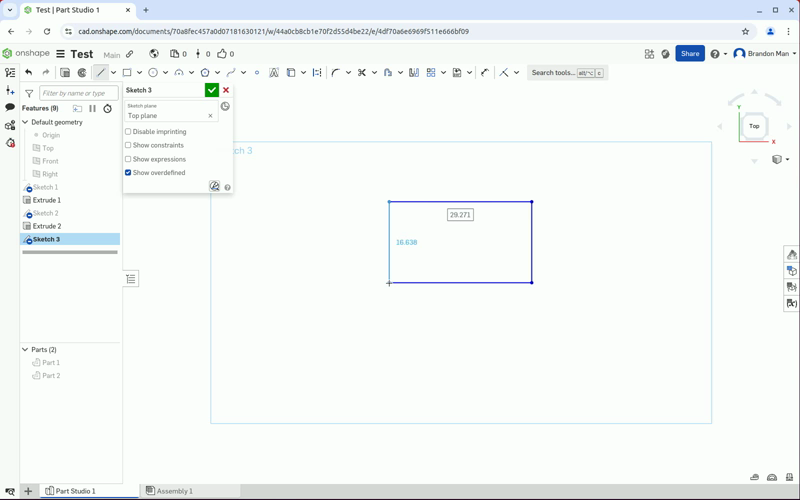
click(389, 282)
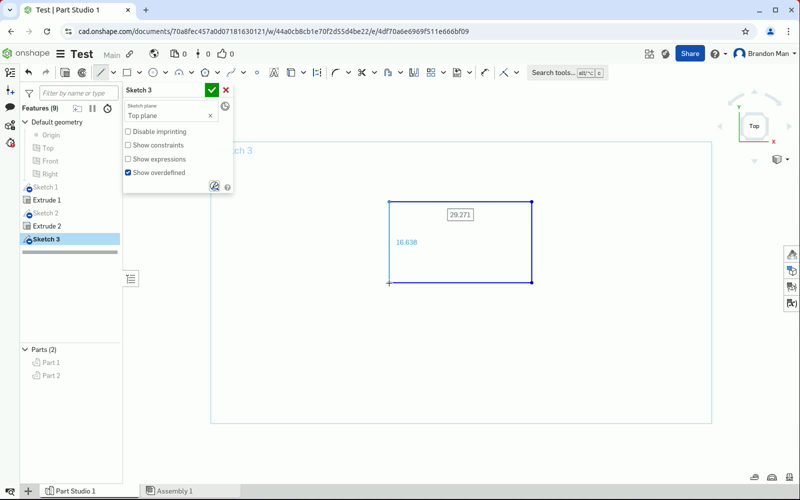
key(esc)
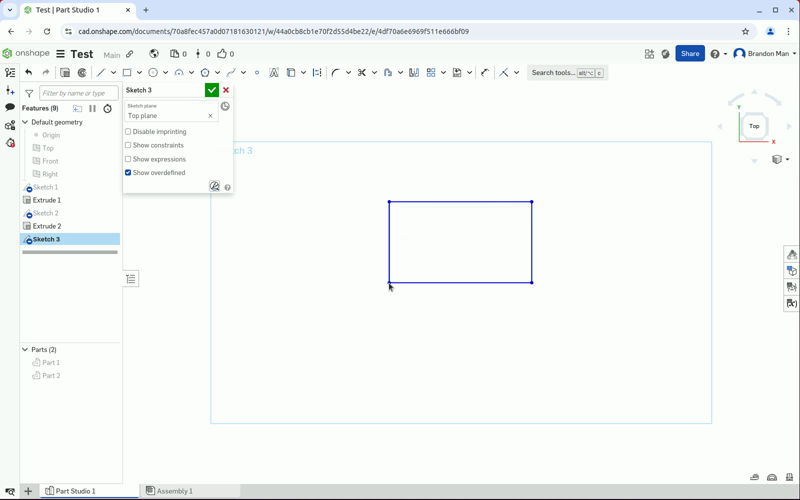
mouse_move(432, 255)
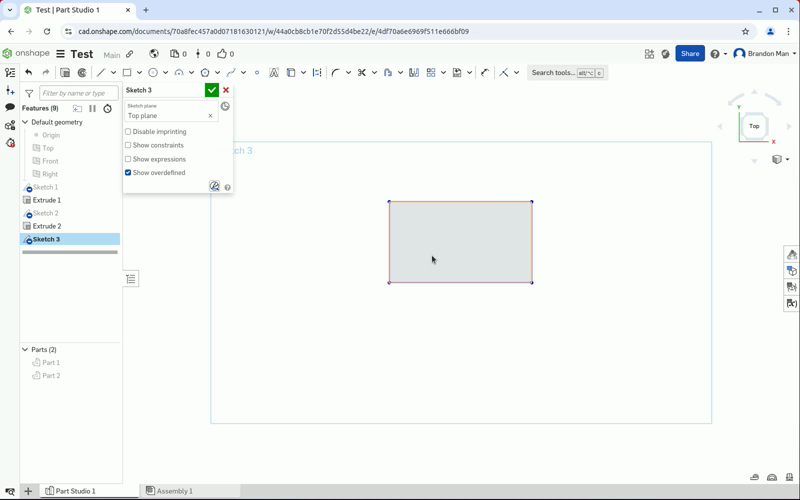
click(432, 255)
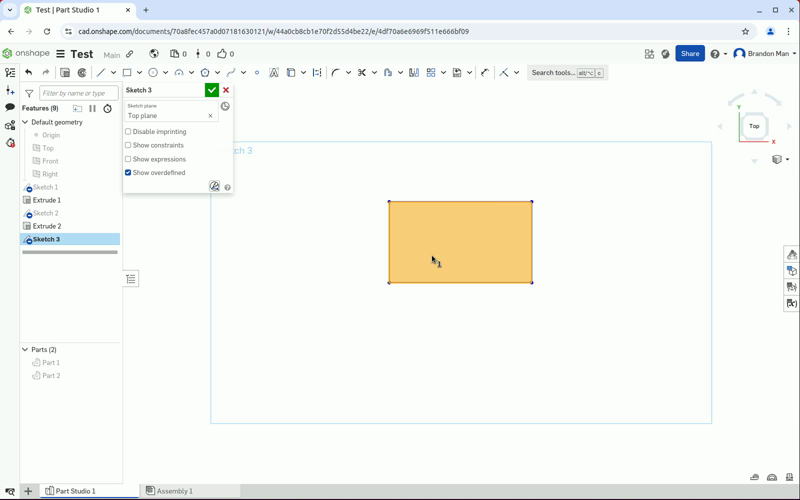
mouse_move(73, 352)
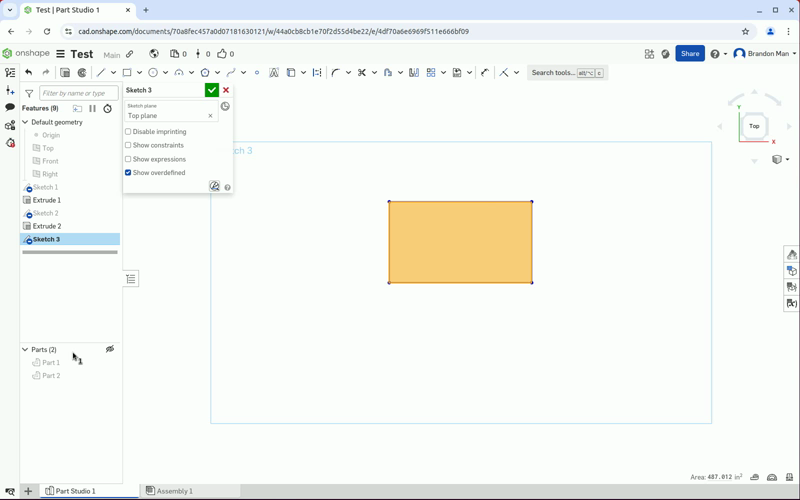
key(shift+y)
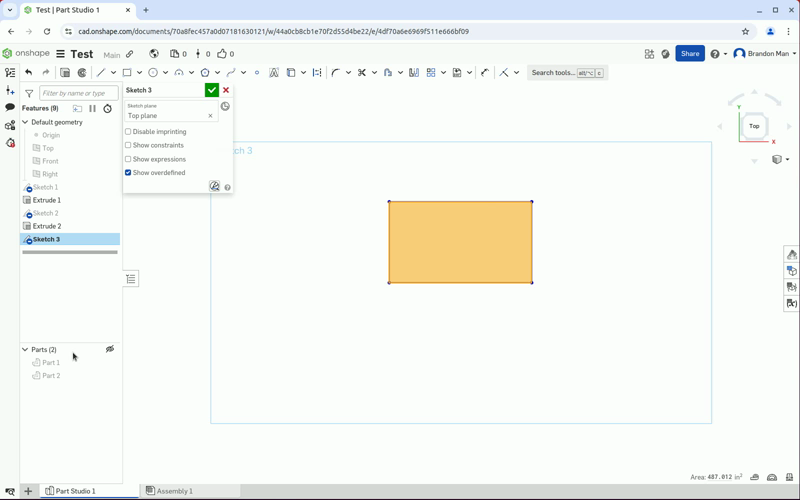
key(shift+e)
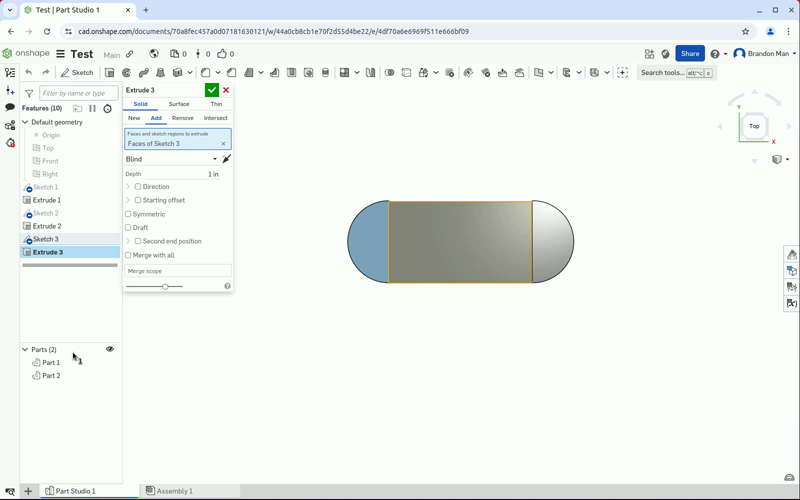
mouse_move(143, 106)
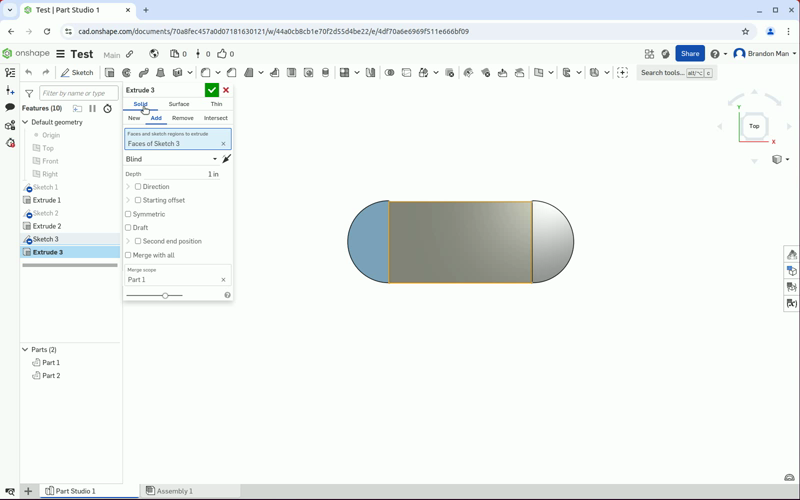
click(143, 106)
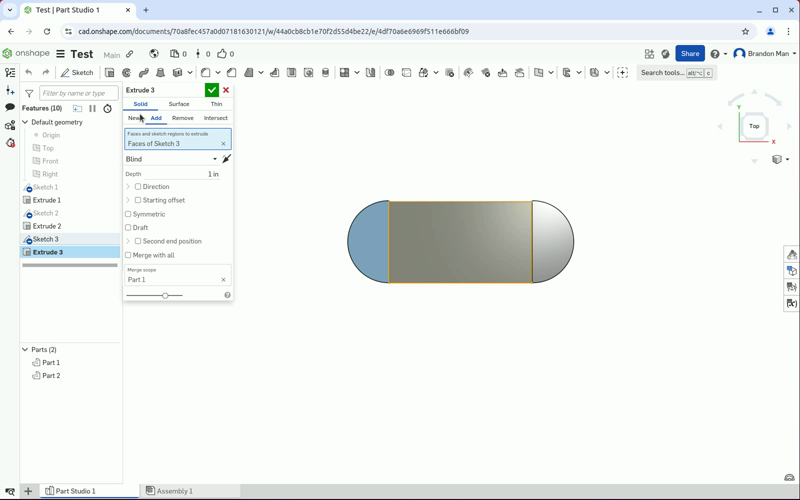
mouse_move(137, 120)
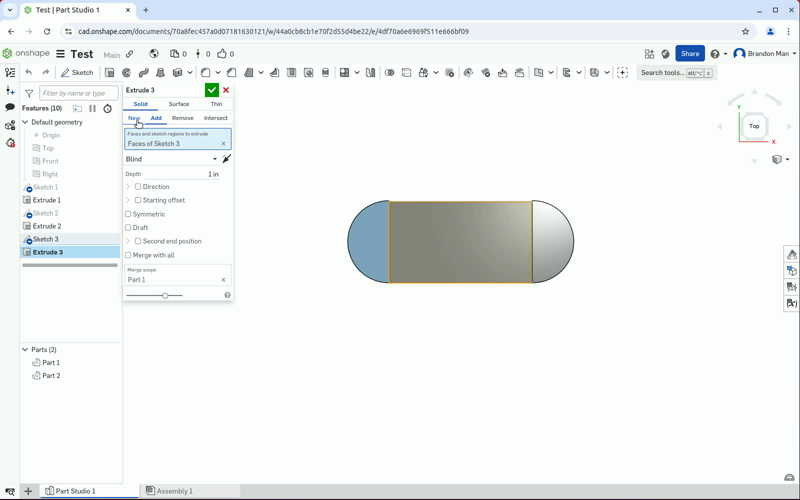
click(137, 120)
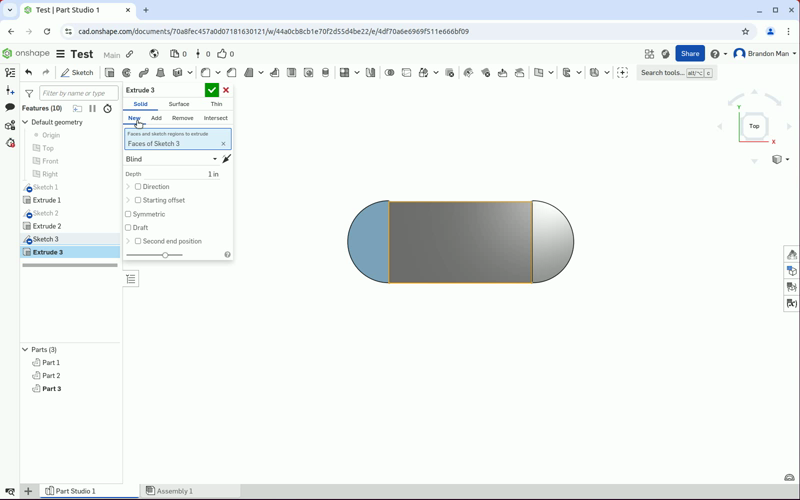
key(tab, 4)
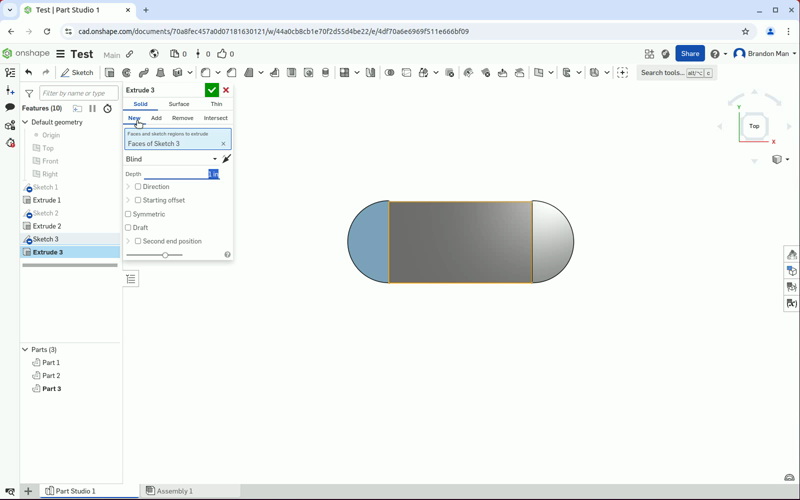
text(6.258)
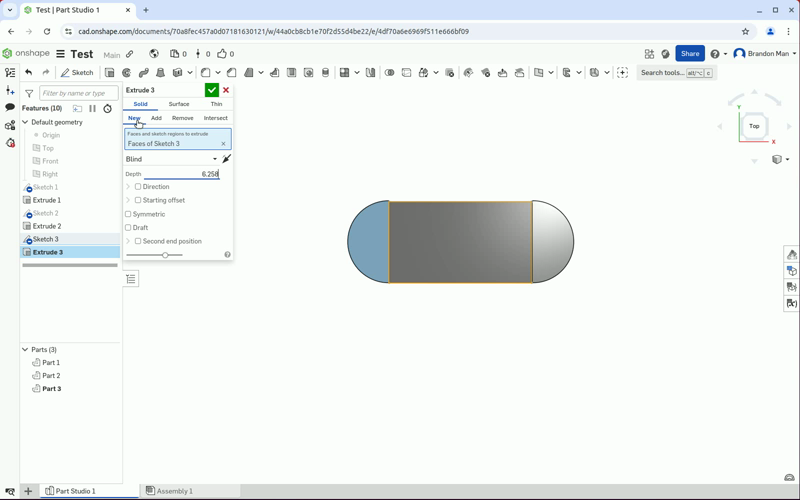
key(enter)
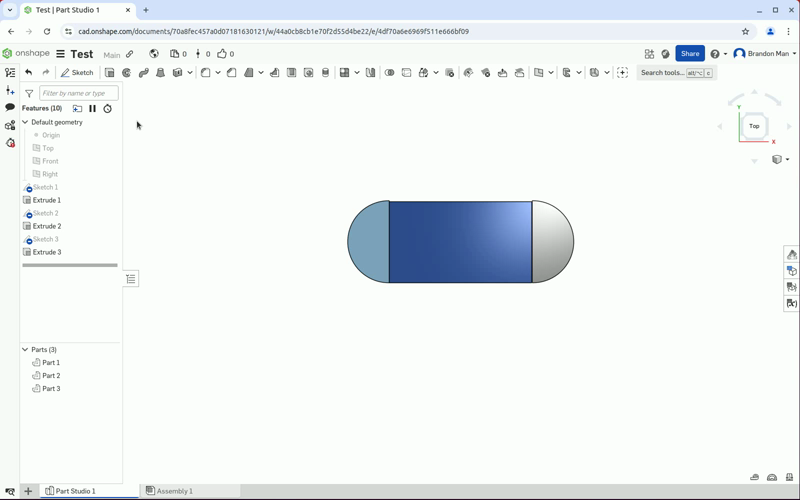
key(shift+h)
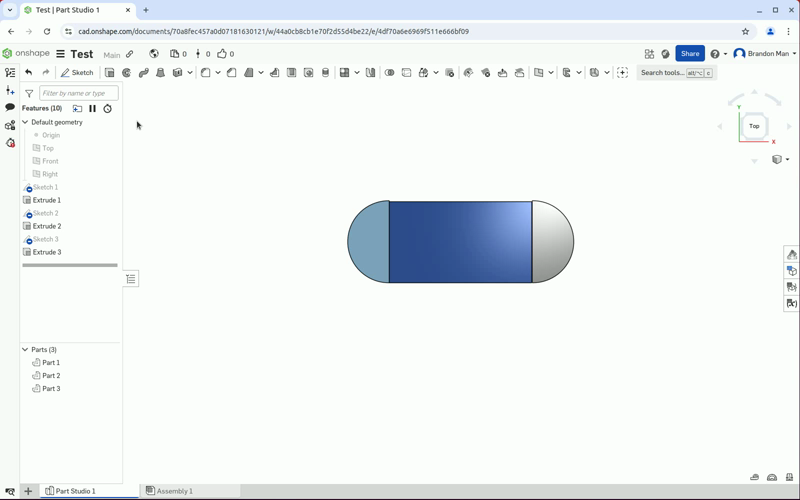
key(shift+h)
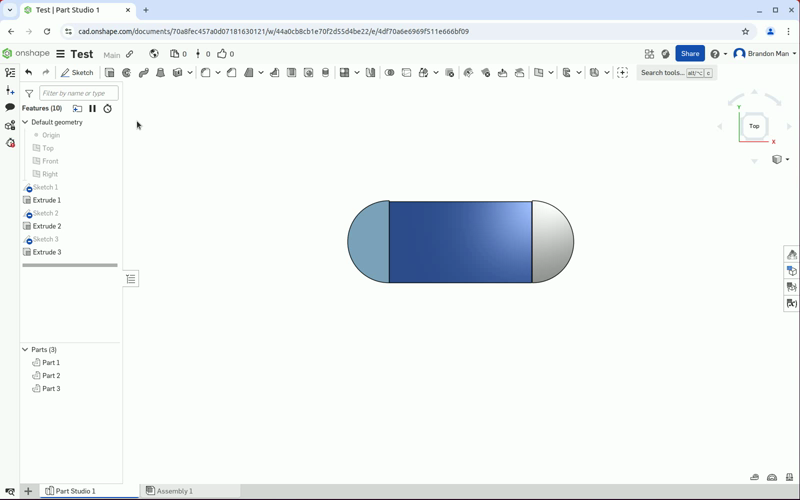
mouse_move(73, 189)
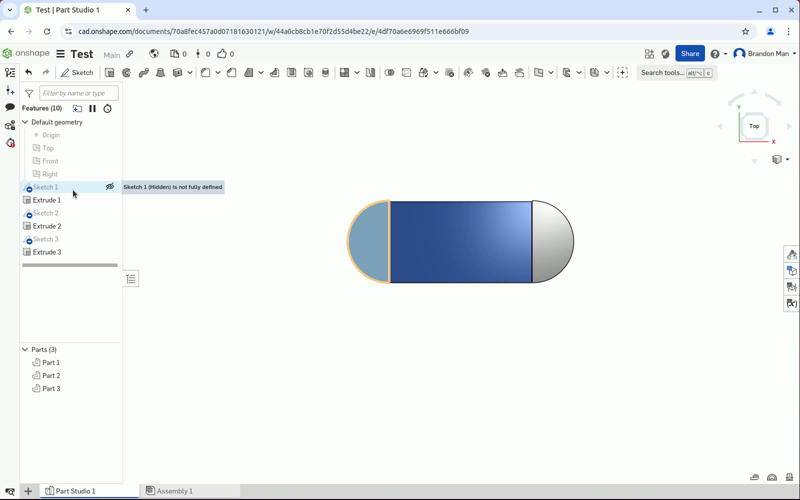
click(73, 189)
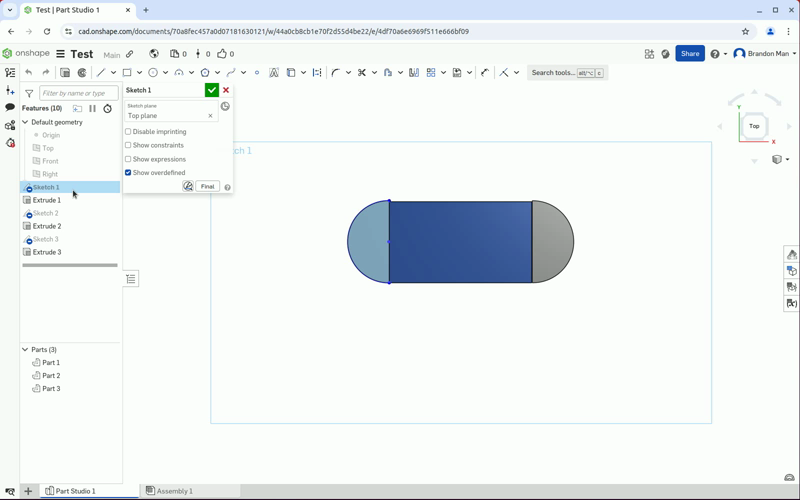
mouse_move(229, 92)
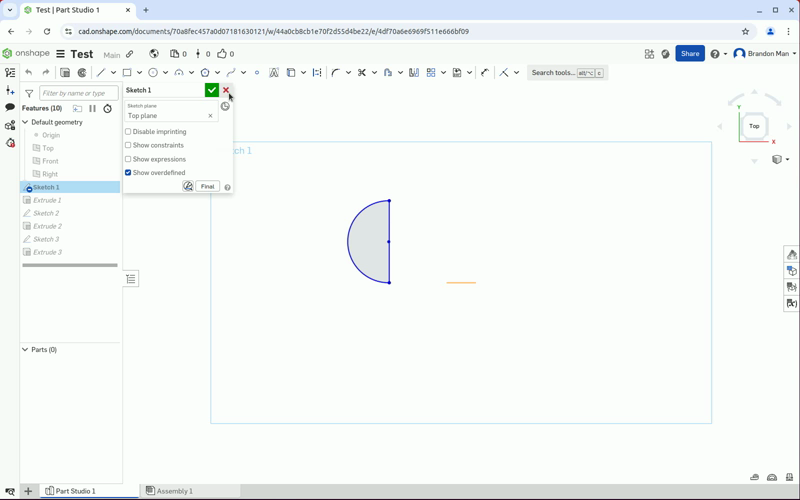
click(229, 92)
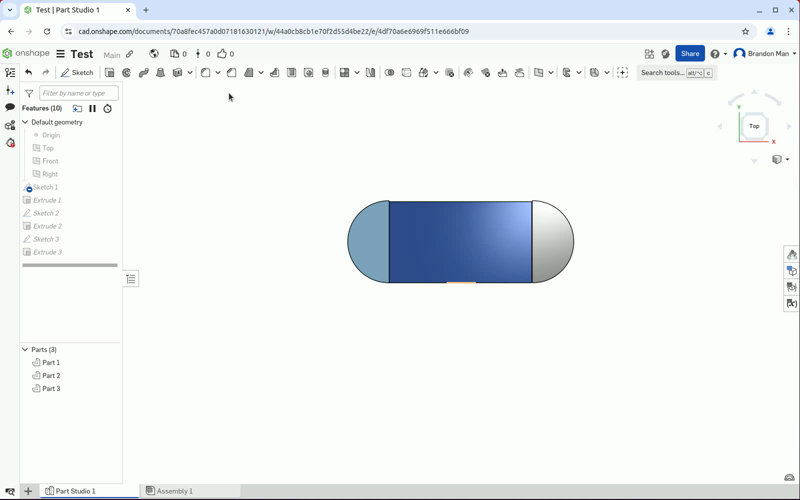
mouse_move(541, 75)
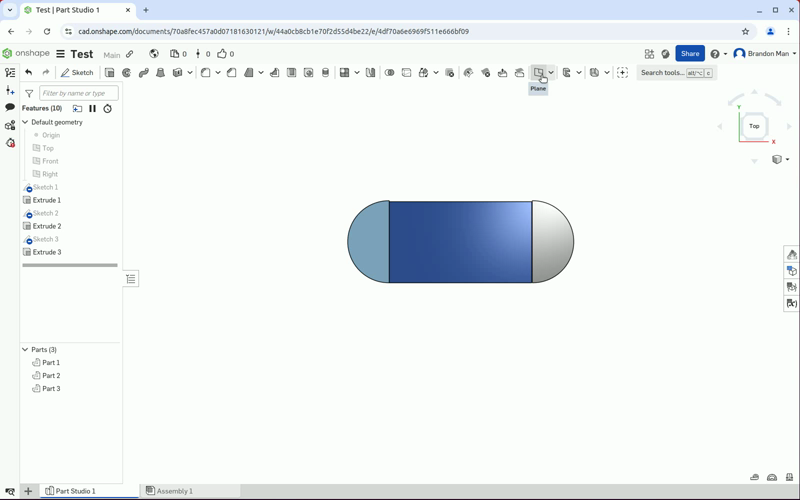
click(541, 75)
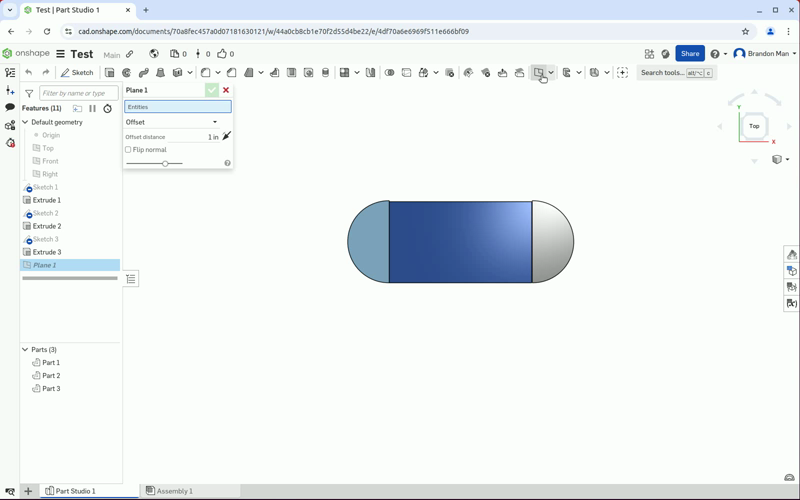
mouse_move(73, 150)
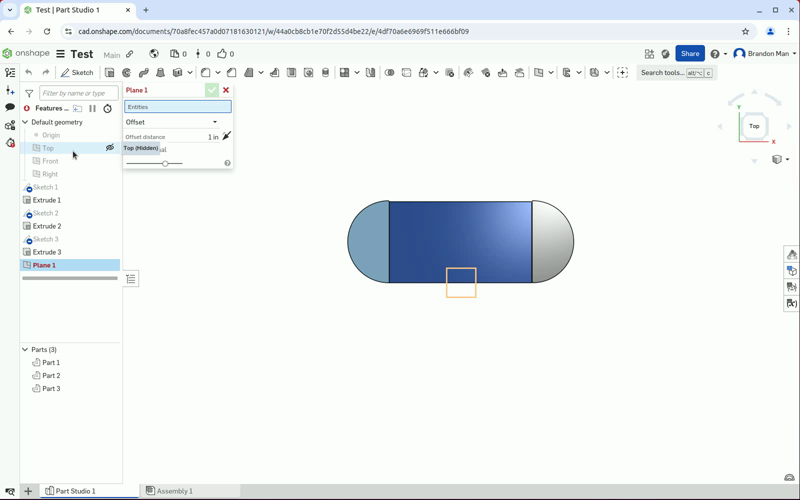
click(73, 150)
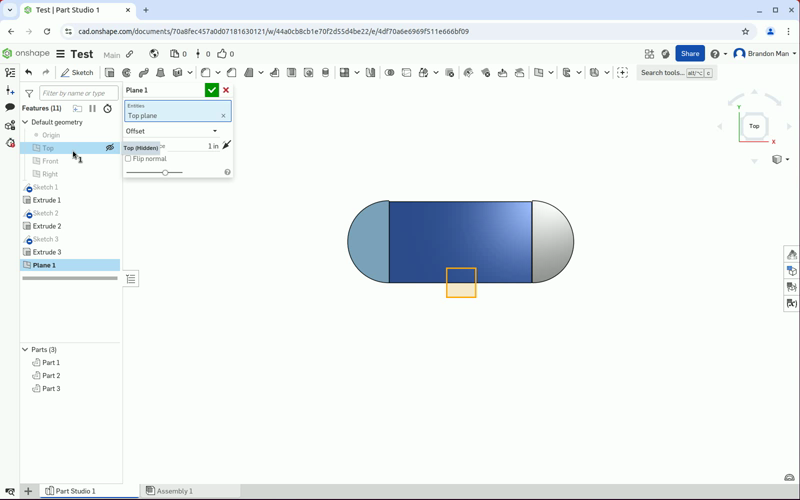
key(tab, 2)
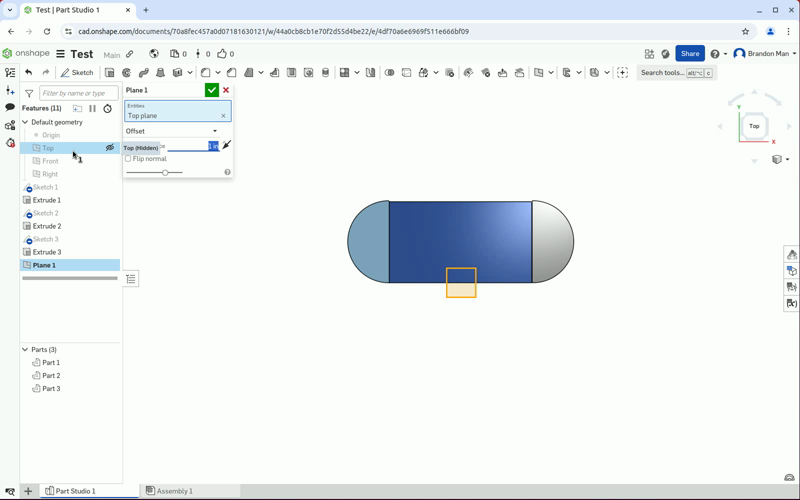
text(6.255)
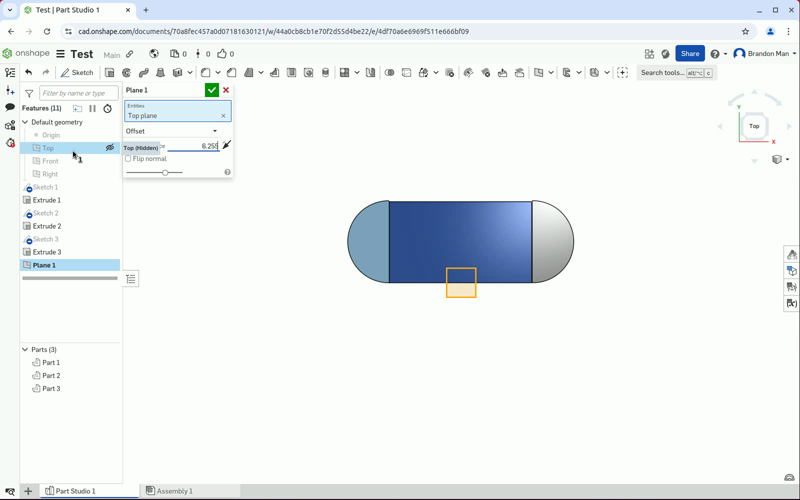
key(enter, 2)
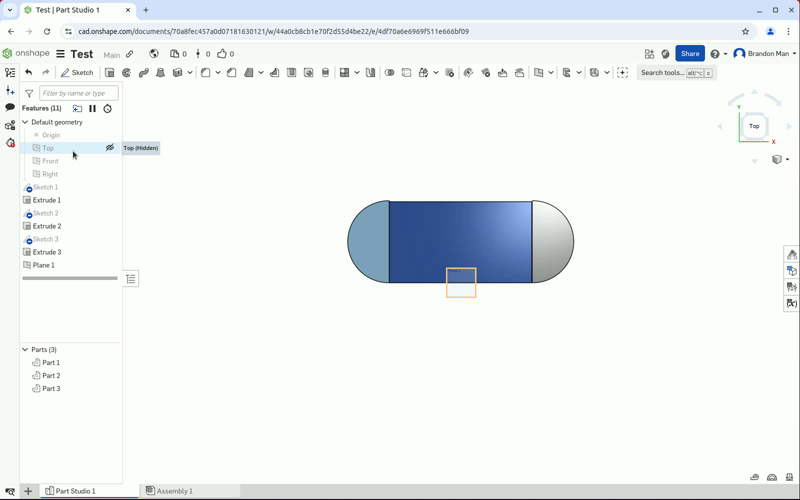
key(shift+s)
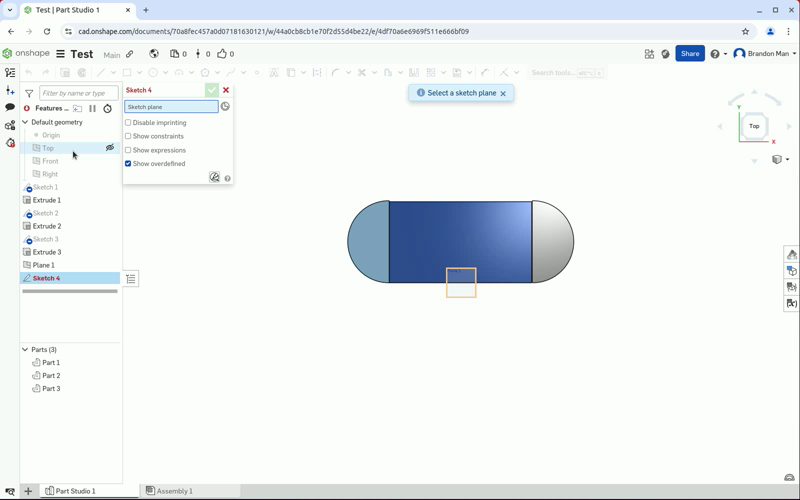
mouse_move(73, 267)
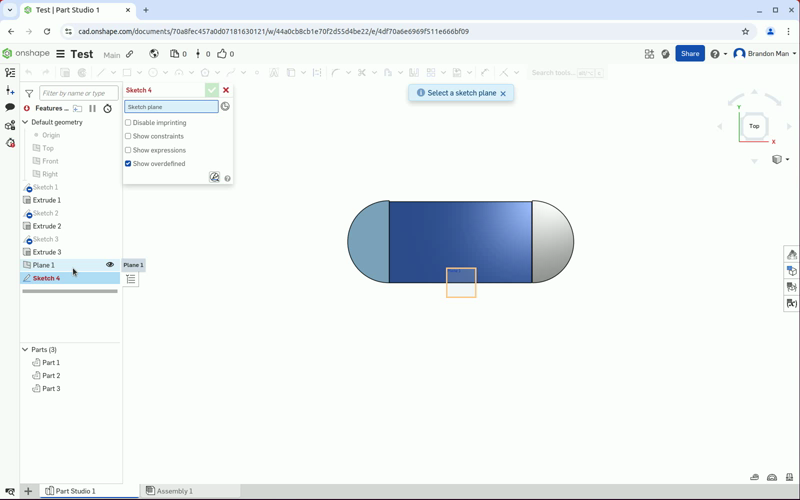
click(73, 267)
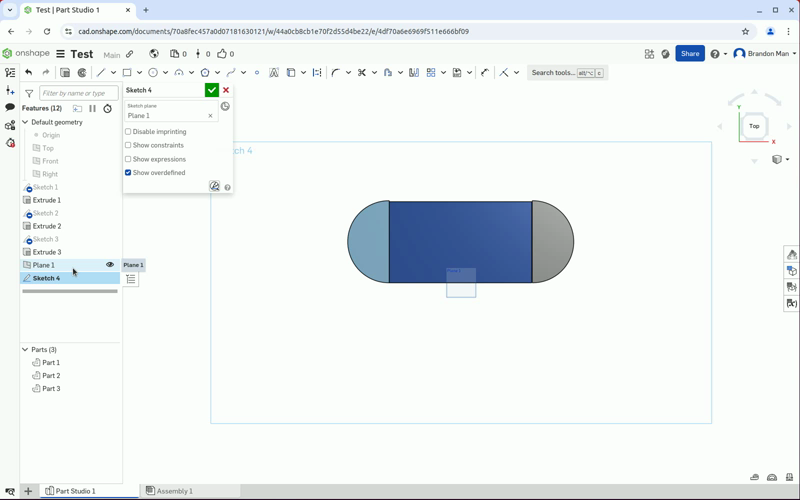
mouse_move(73, 352)
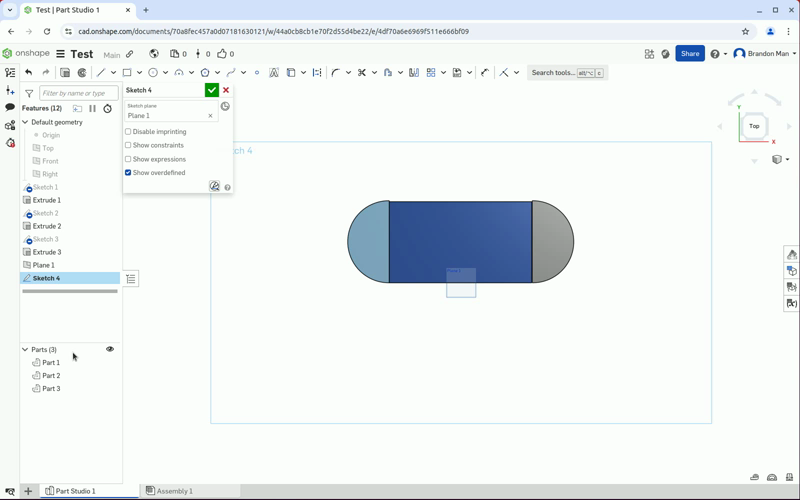
key(y)
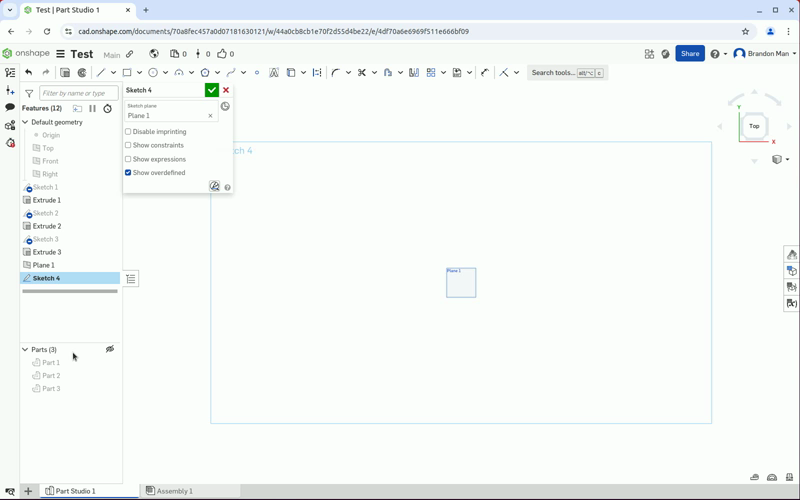
key(c)
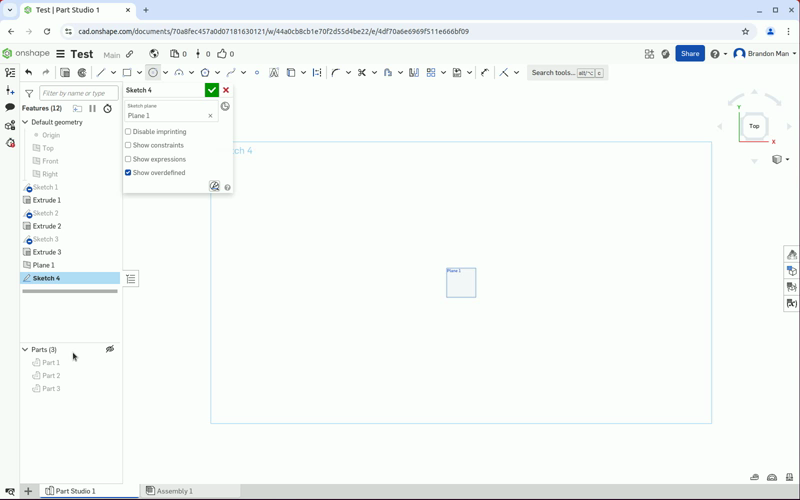
key_down(shift)
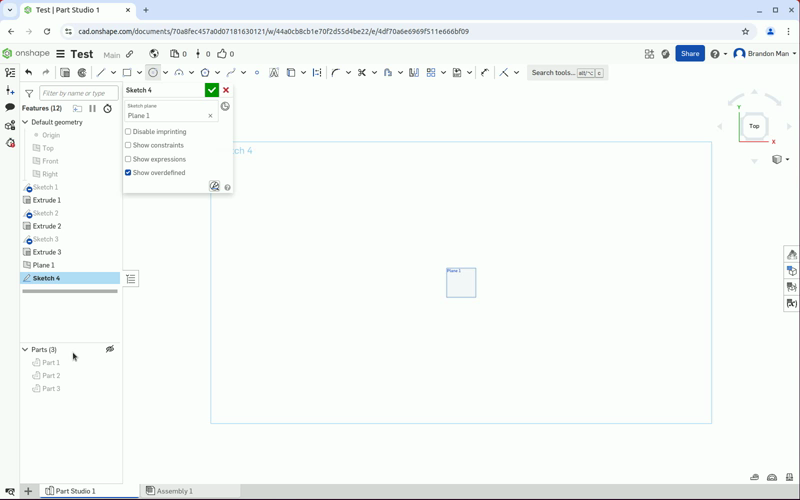
mouse_move(390, 241)
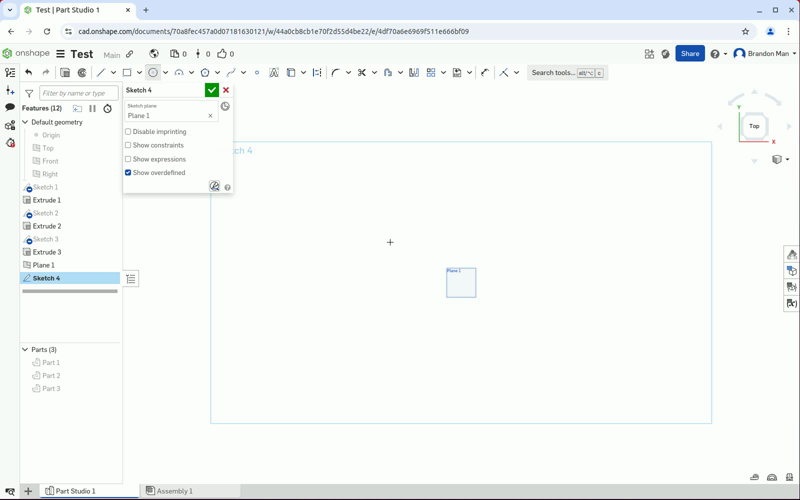
click(390, 241)
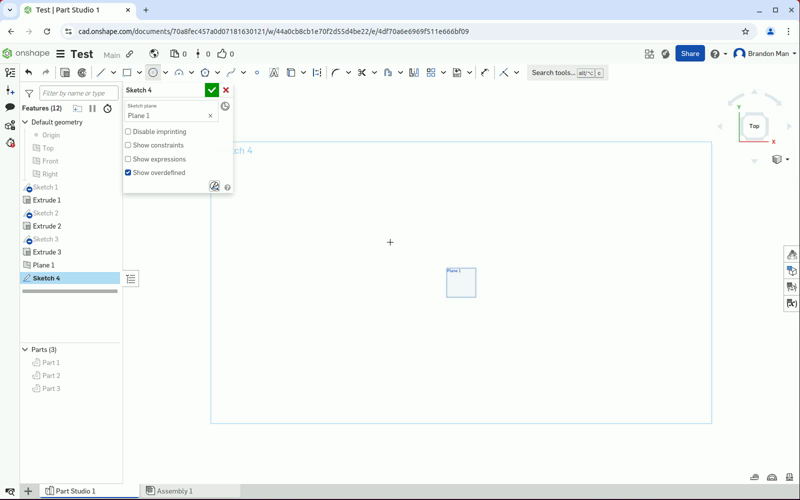
key_up(shift)
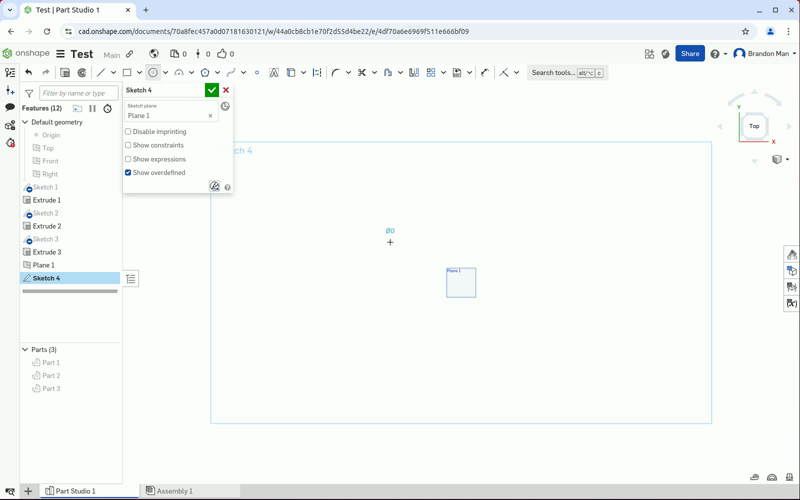
mouse_move(408, 241)
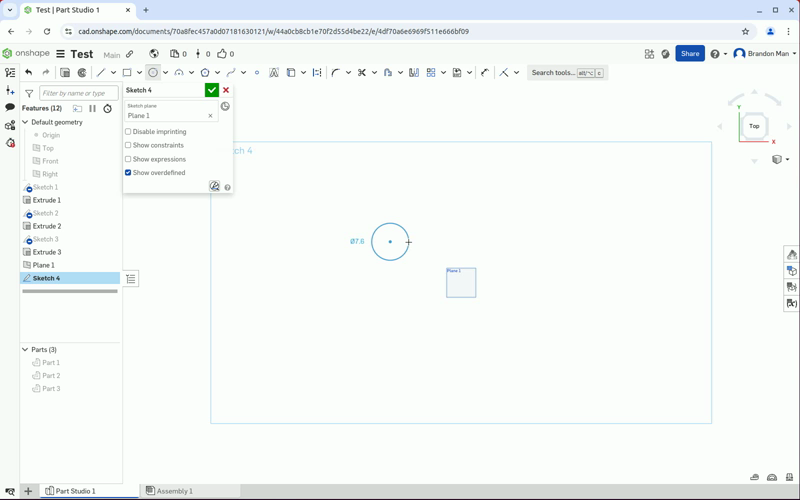
click(408, 241)
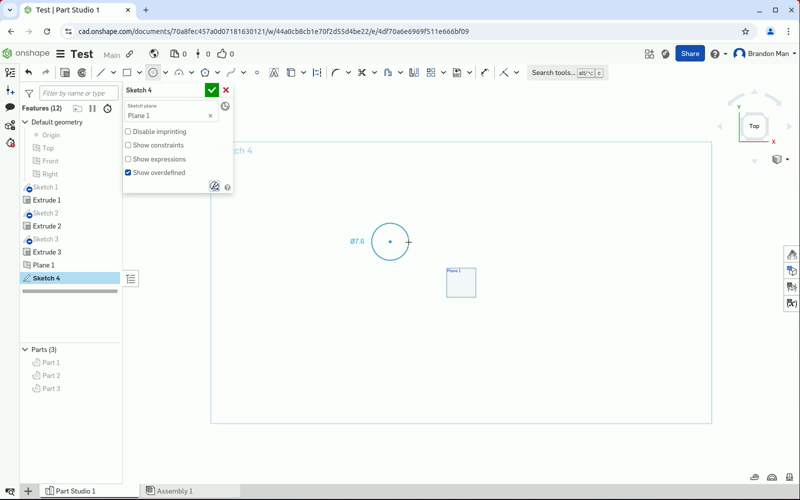
key(esc)
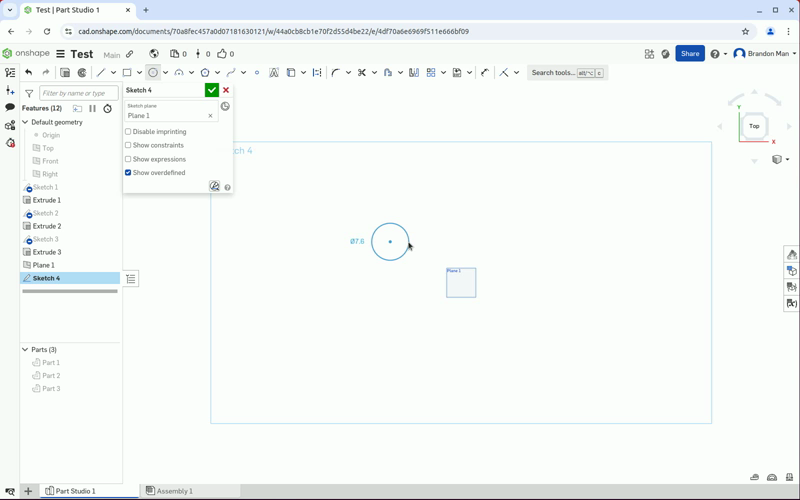
key(c)
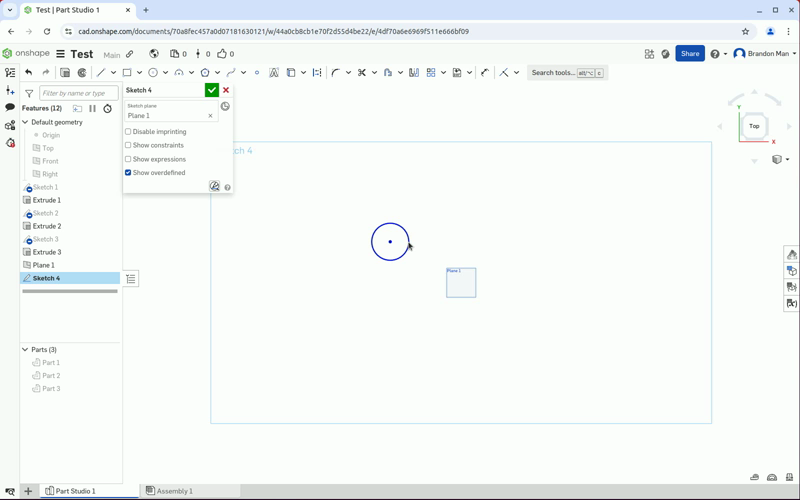
key_down(shift)
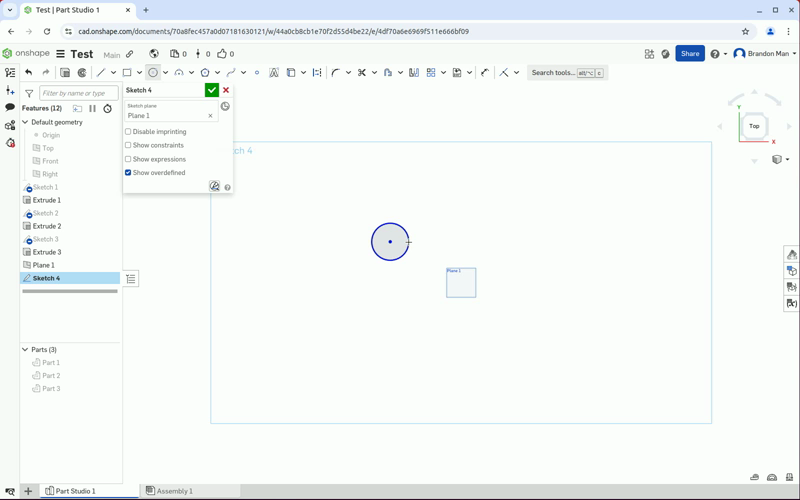
mouse_move(390, 241)
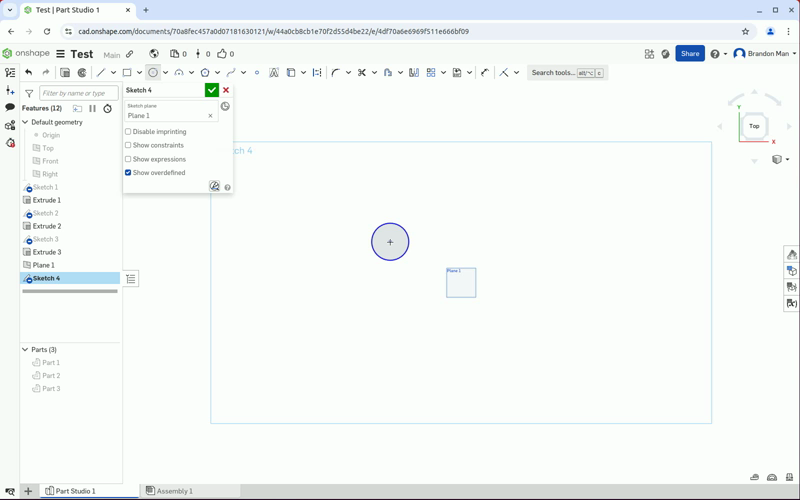
click(390, 241)
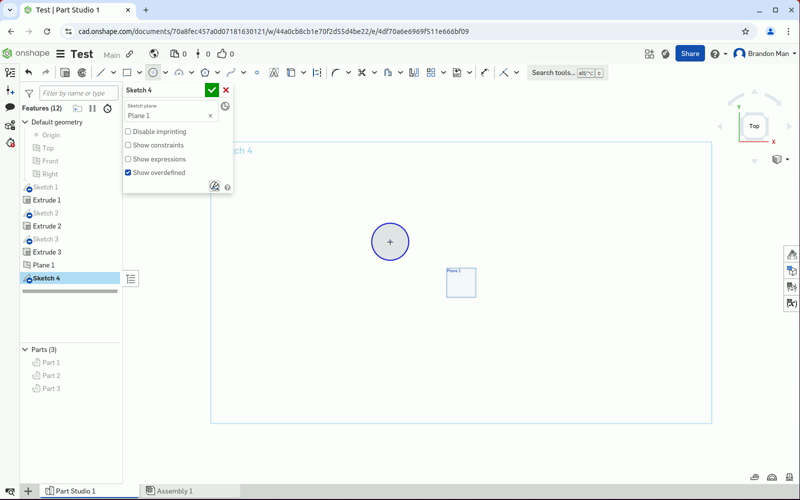
key_up(shift)
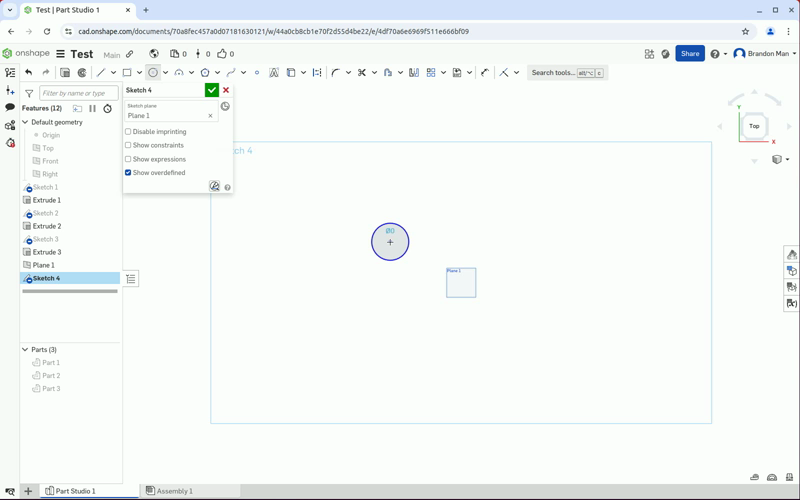
mouse_move(400, 241)
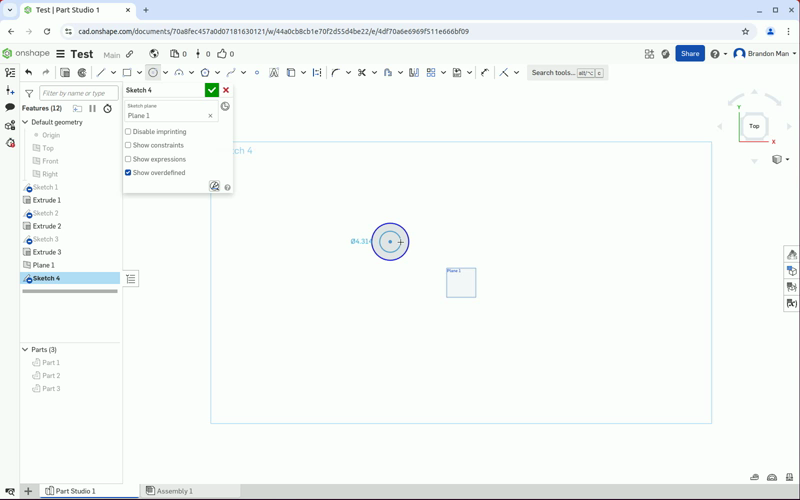
click(400, 241)
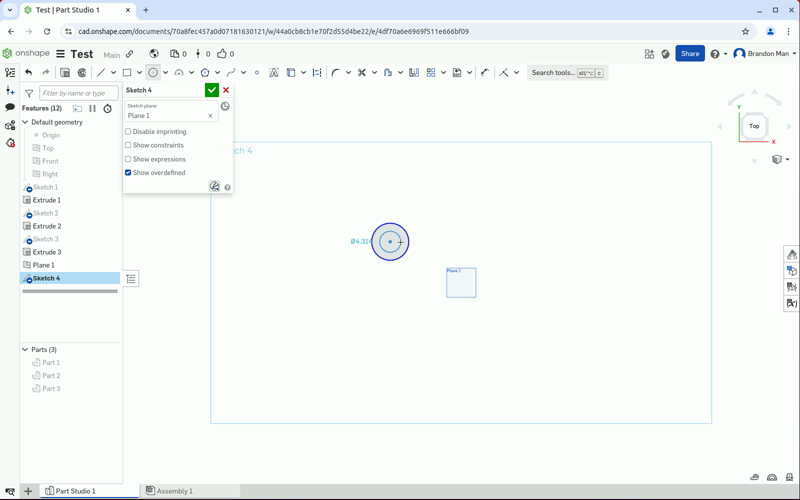
key(esc)
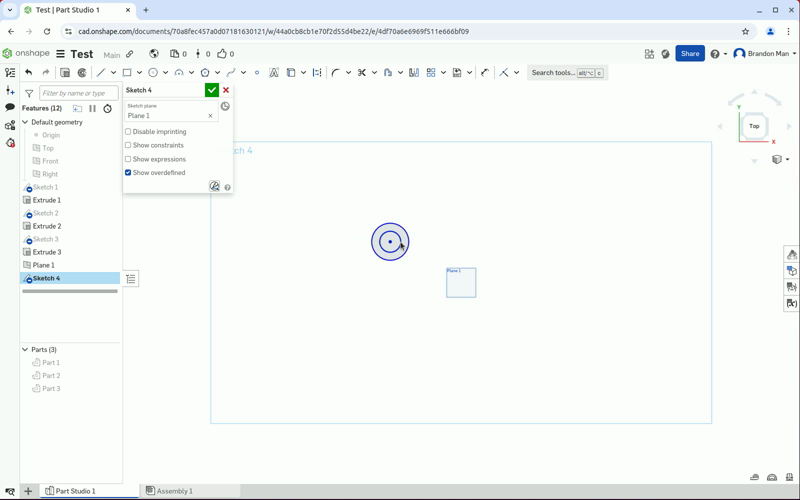
mouse_move(384, 232)
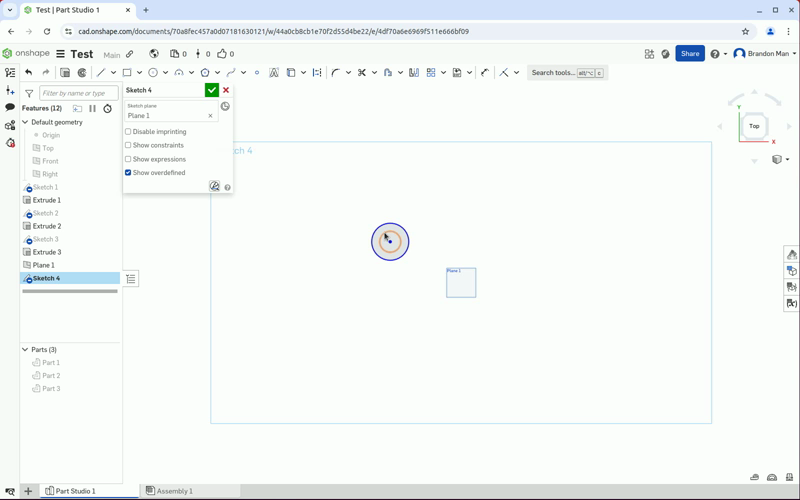
scroll(6)
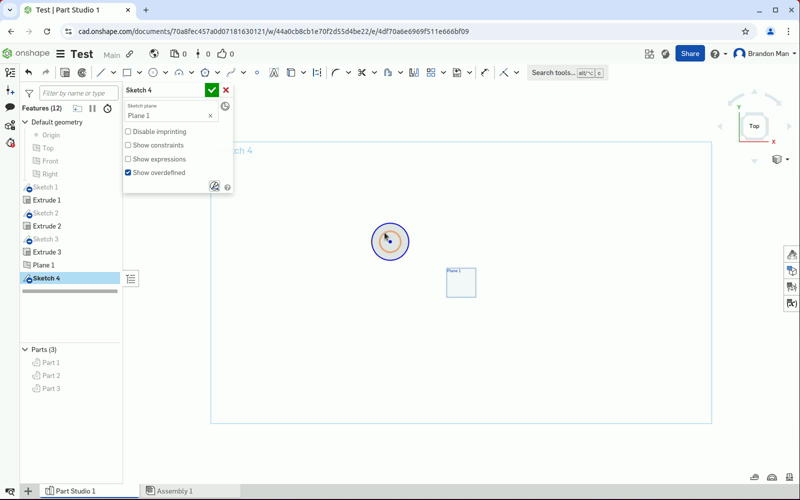
scroll(6)
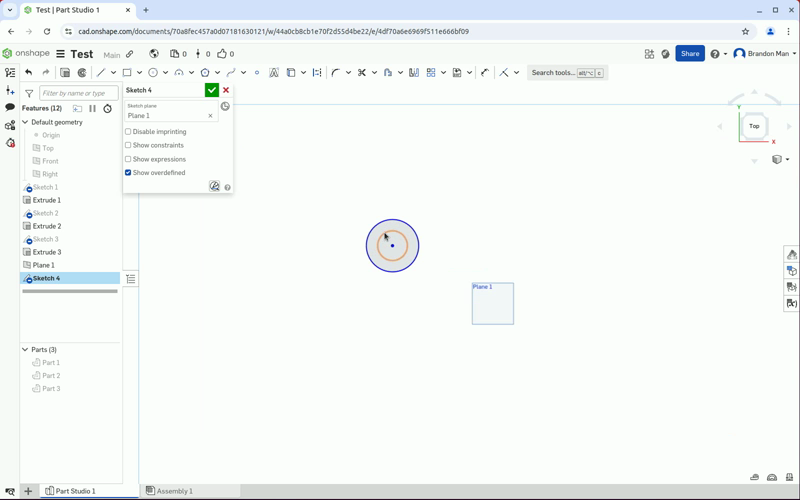
scroll(6)
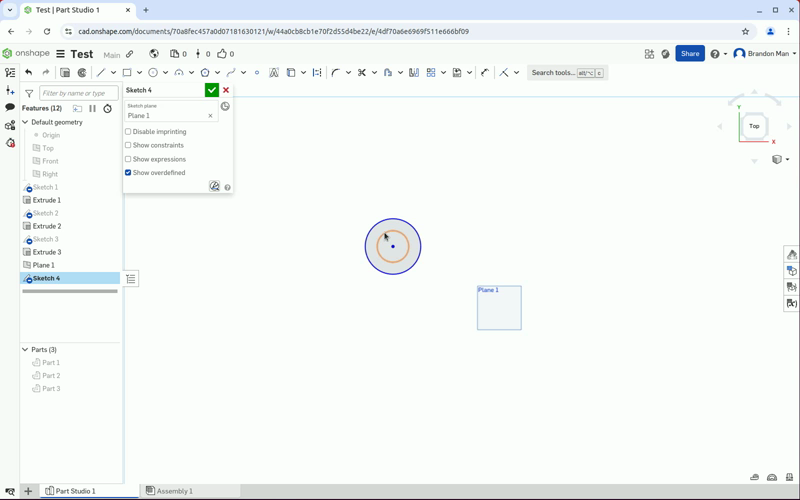
scroll(6)
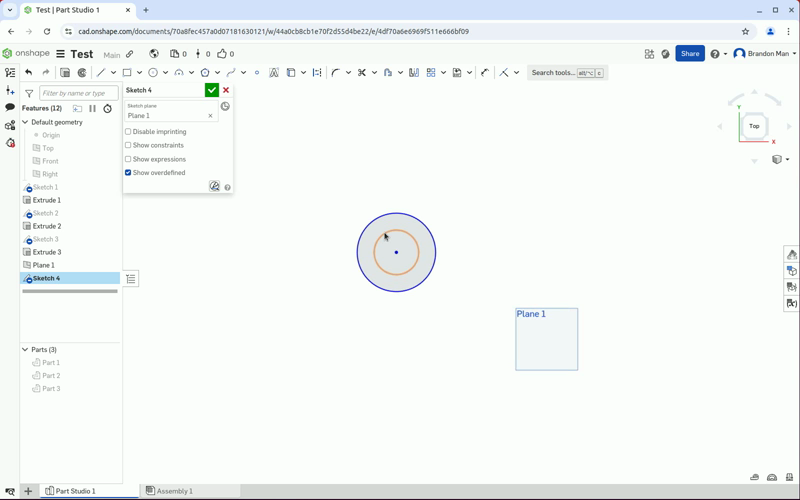
scroll(6)
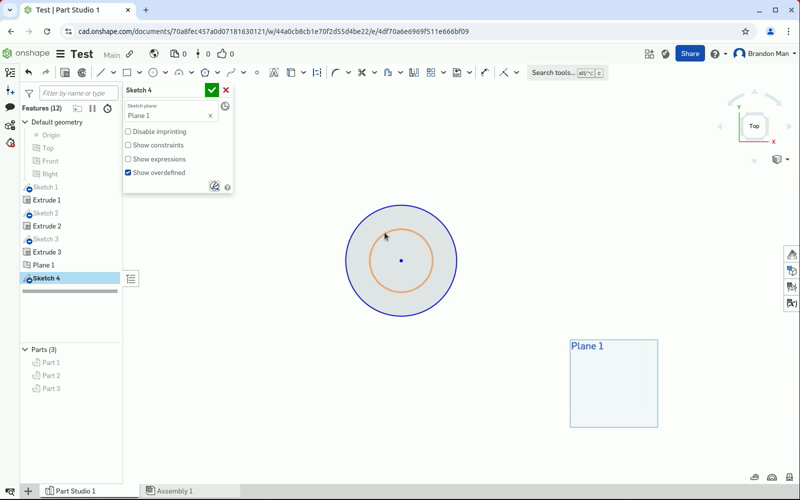
scroll(6)
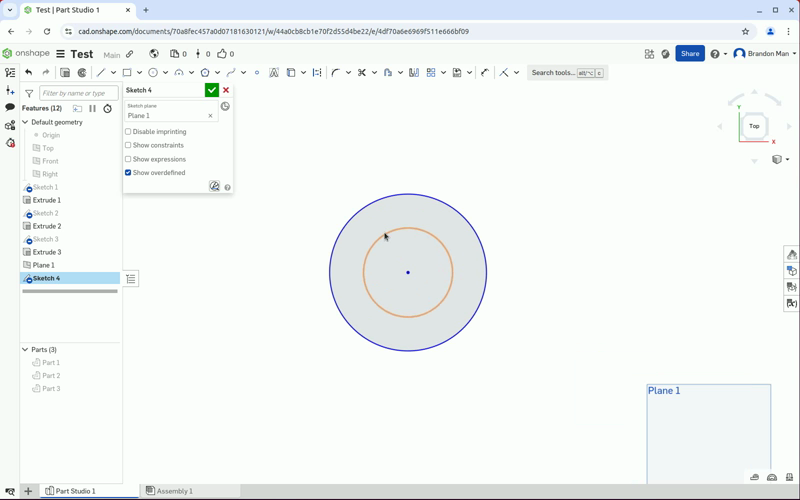
scroll(6)
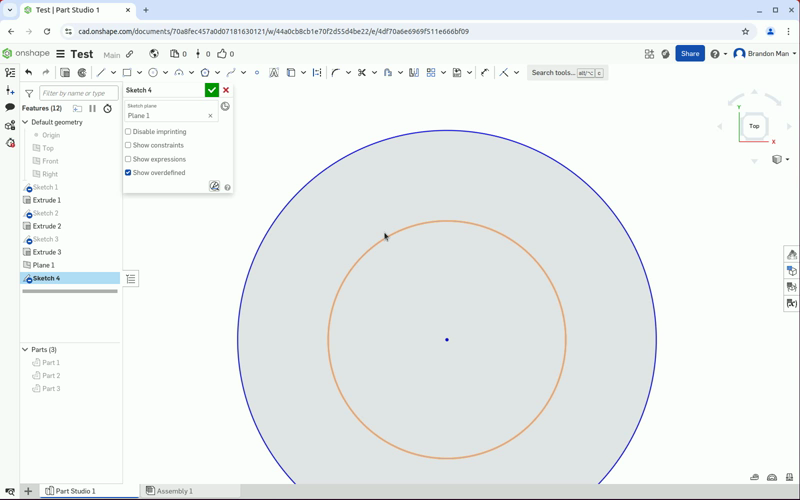
click(384, 232)
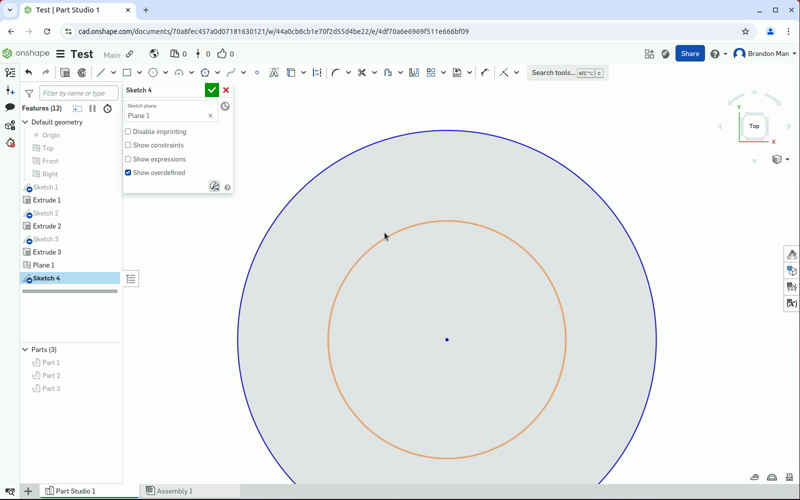
scroll(-6)
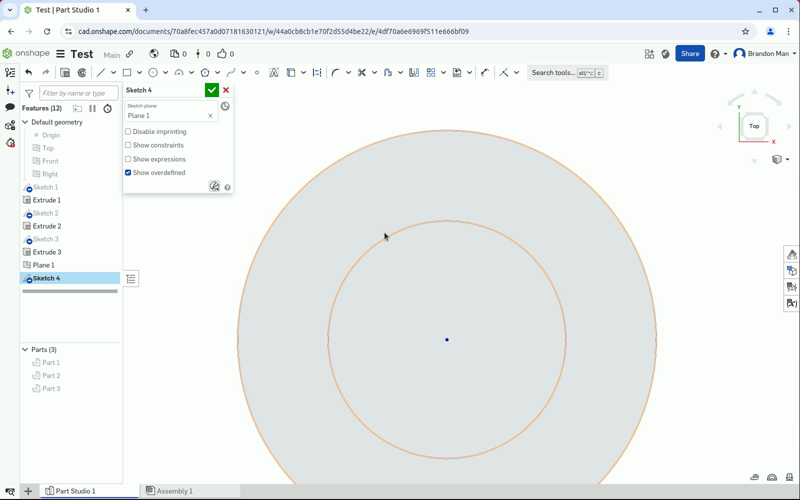
scroll(-6)
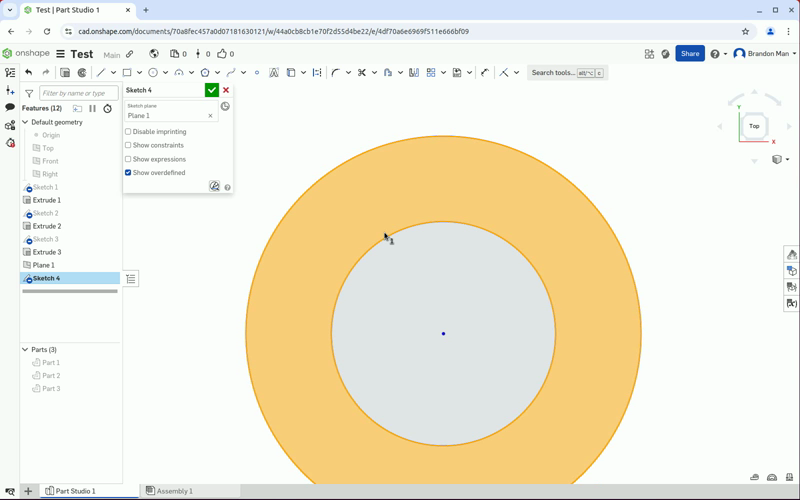
scroll(-6)
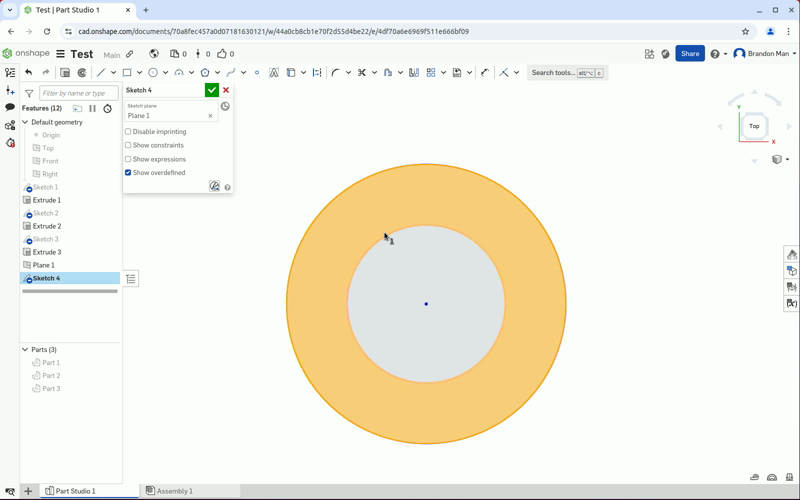
scroll(-6)
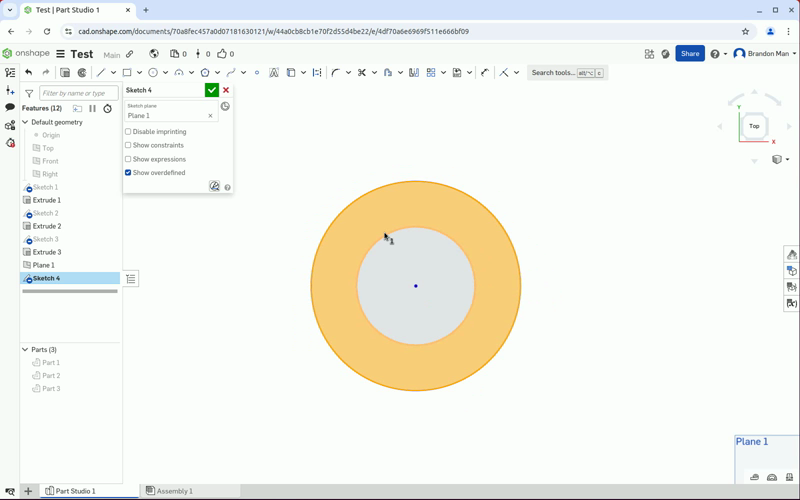
scroll(-6)
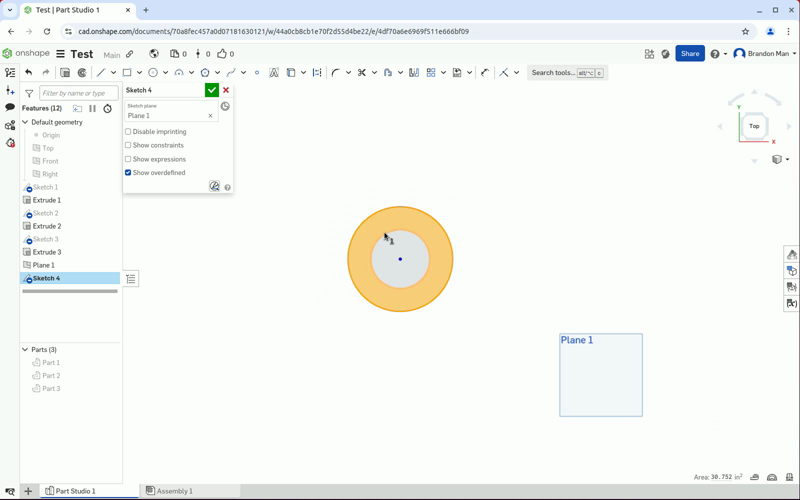
scroll(-6)
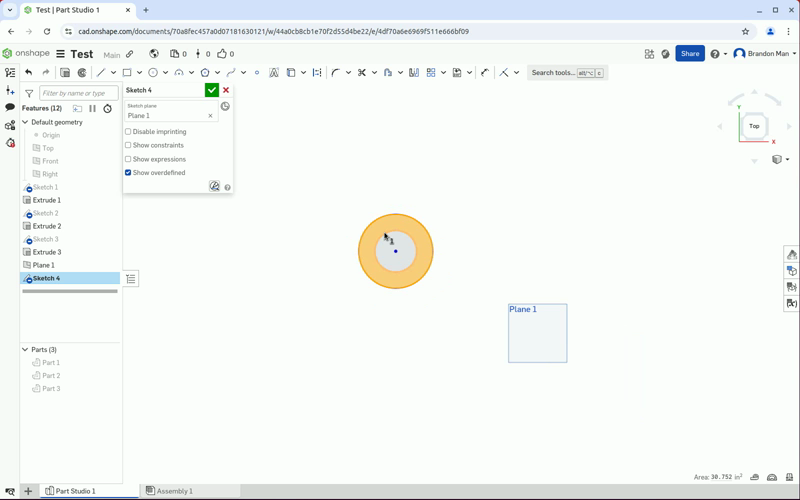
scroll(-6)
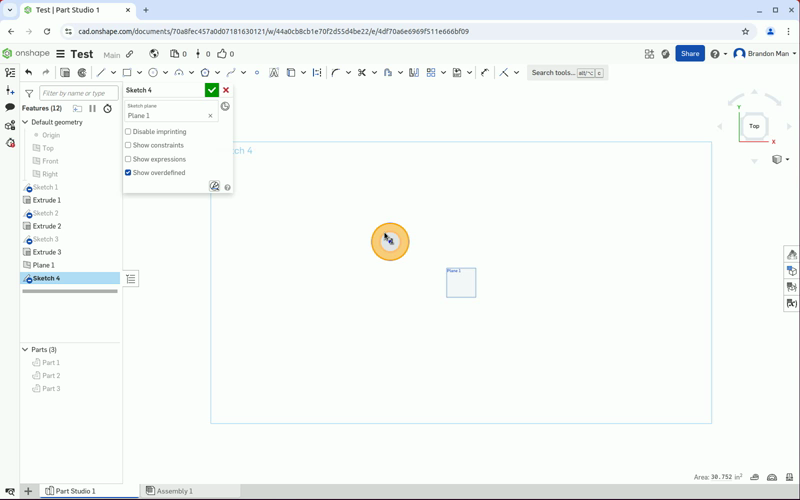
mouse_move(73, 352)
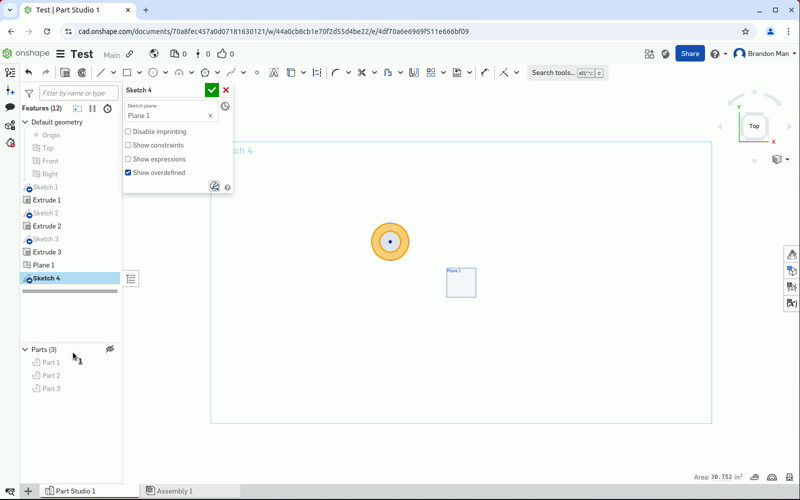
key(shift+y)
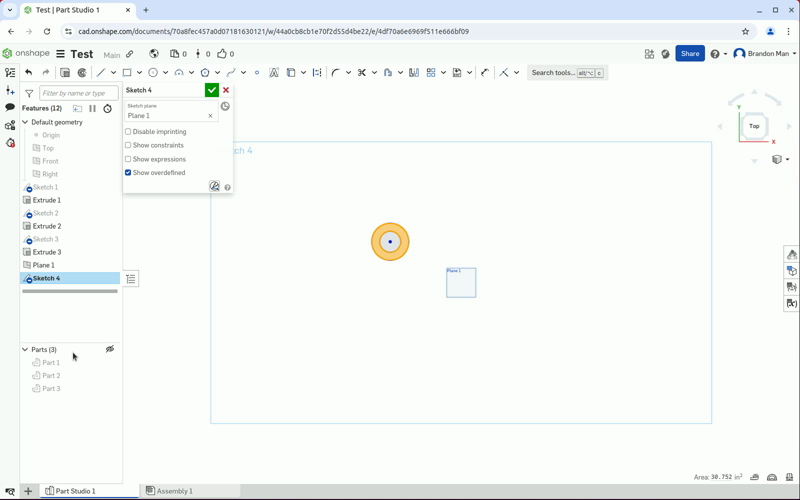
key(shift+e)
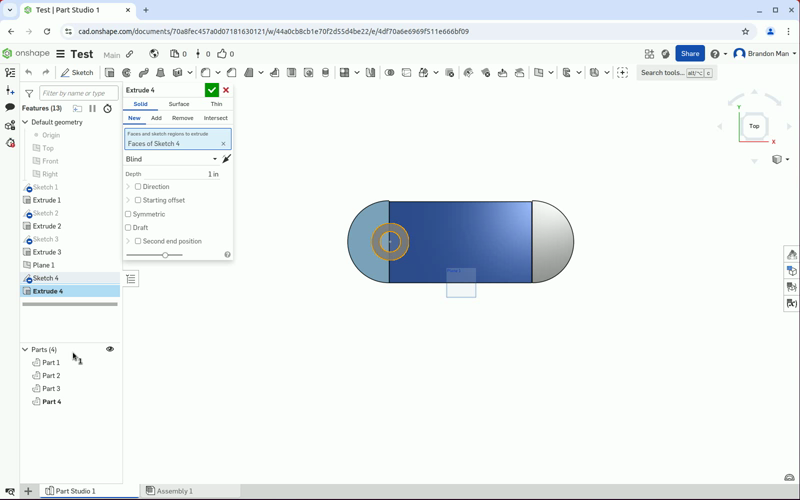
mouse_move(143, 106)
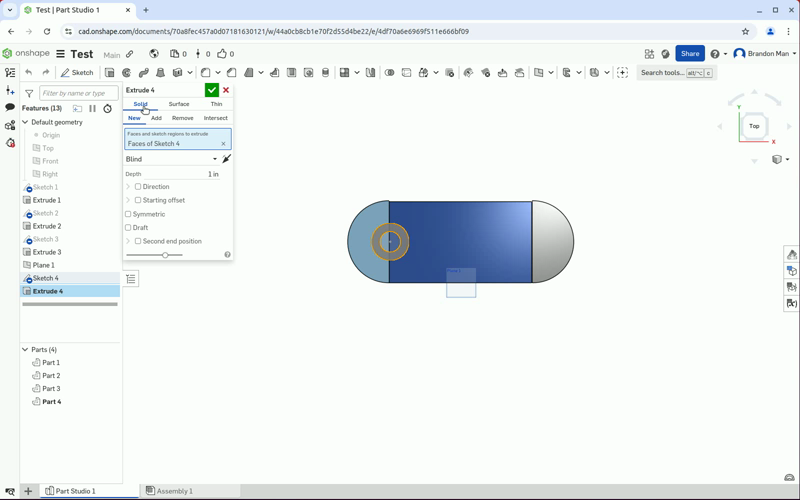
click(143, 106)
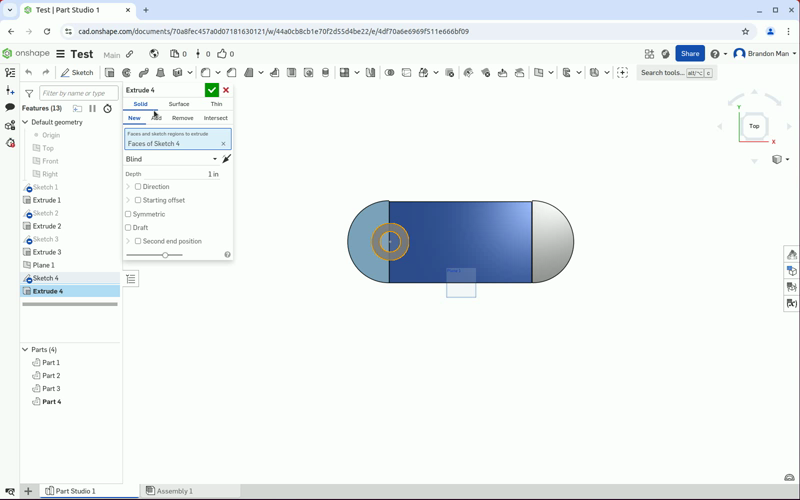
mouse_move(186, 120)
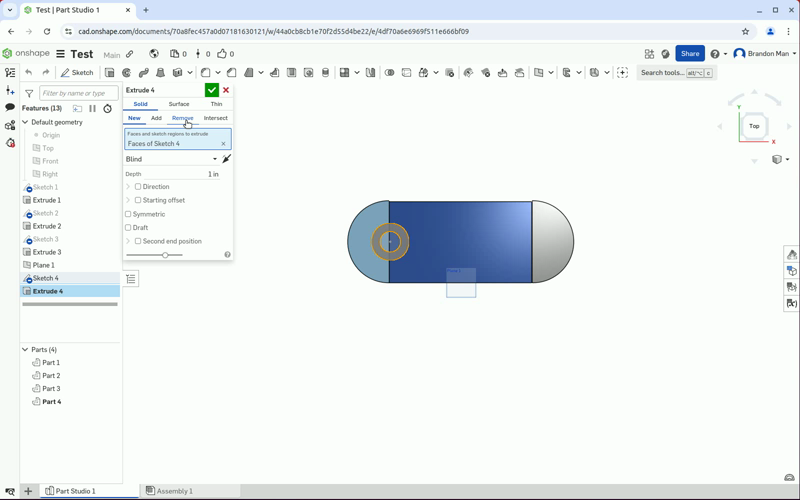
click(186, 120)
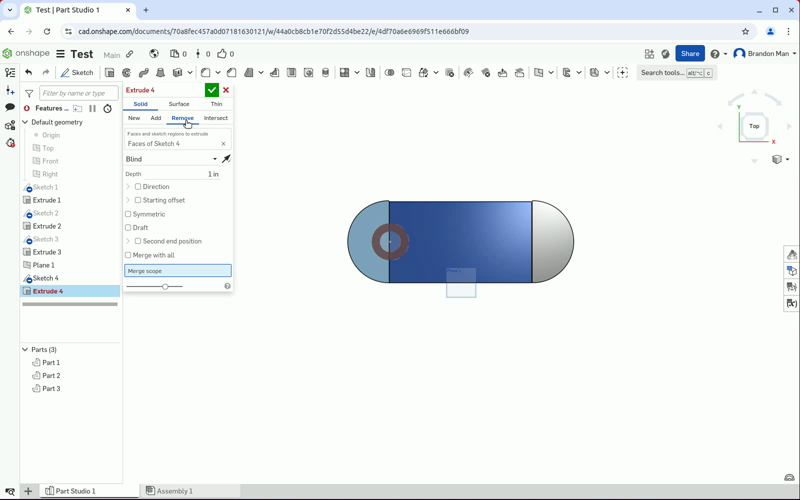
key(tab, 4)
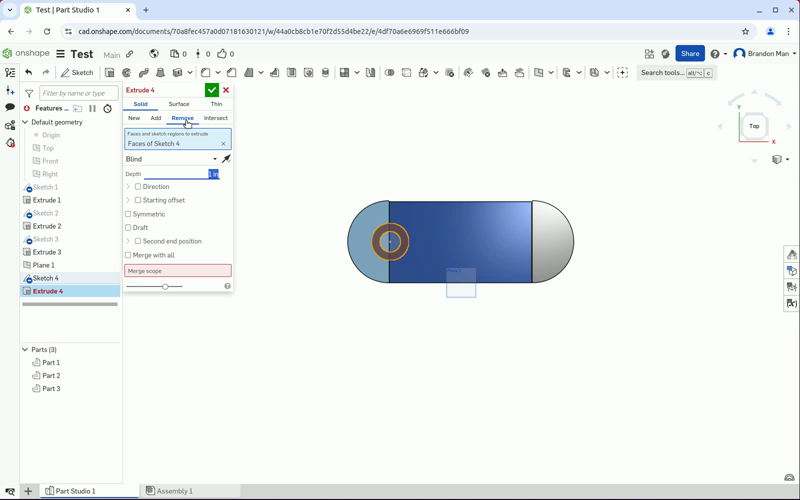
text(2.166)
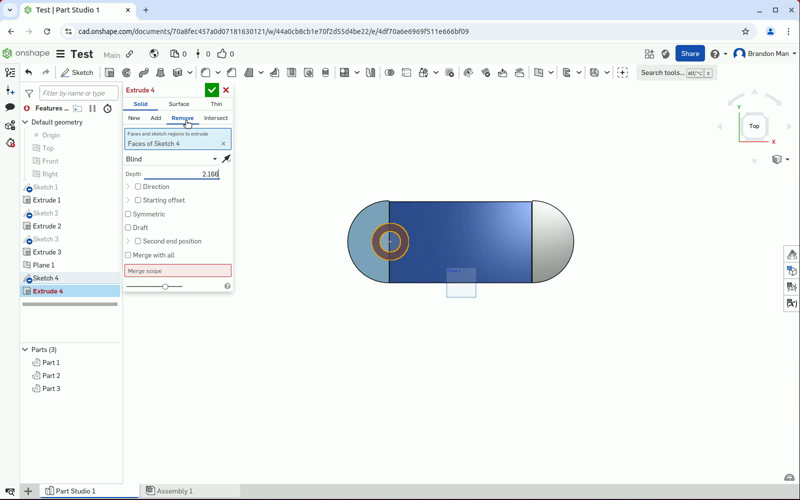
key(tab, 6)
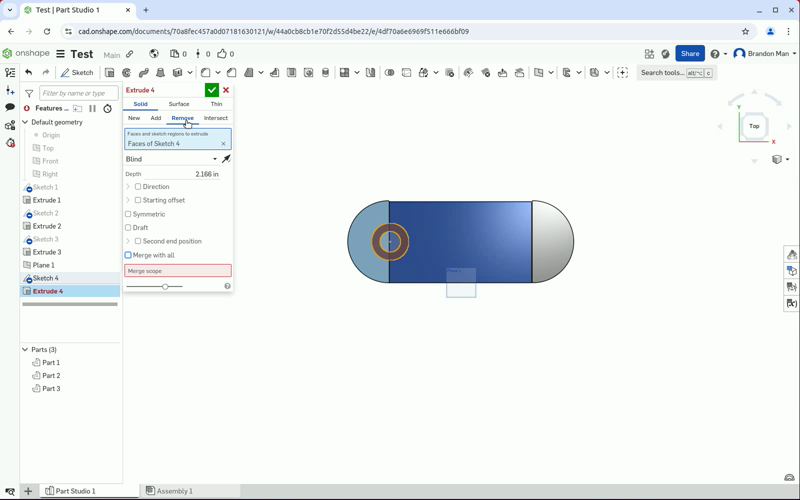
key(space)
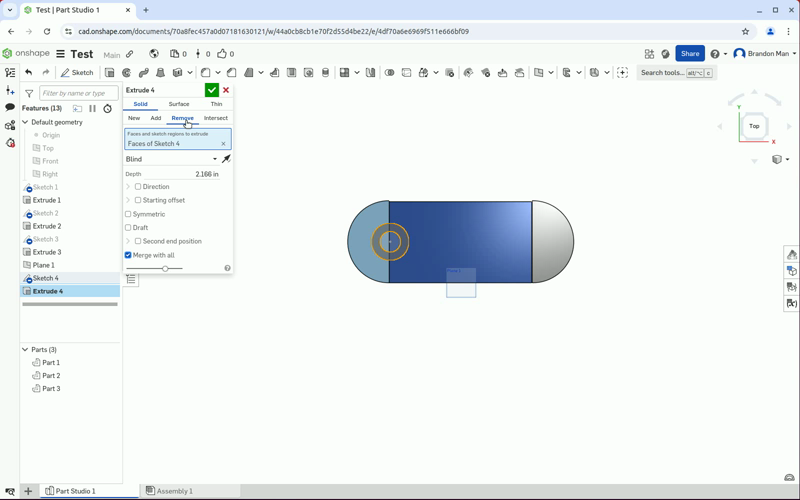
key(enter)
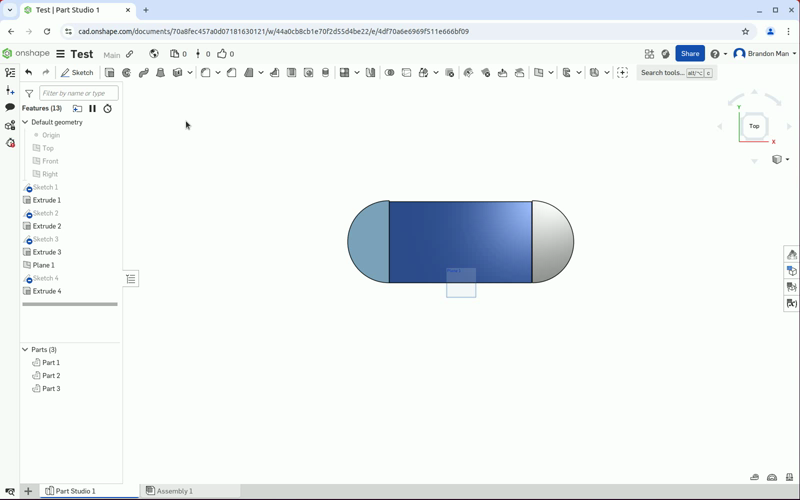
key(shift+h)
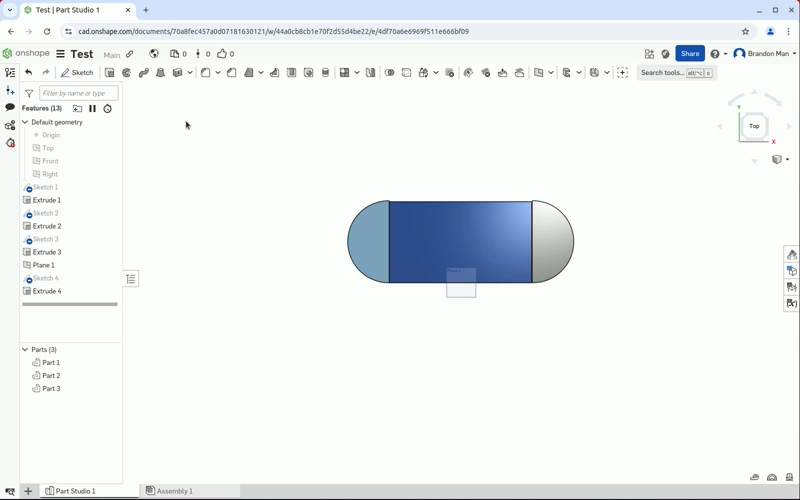
key(shift+h)
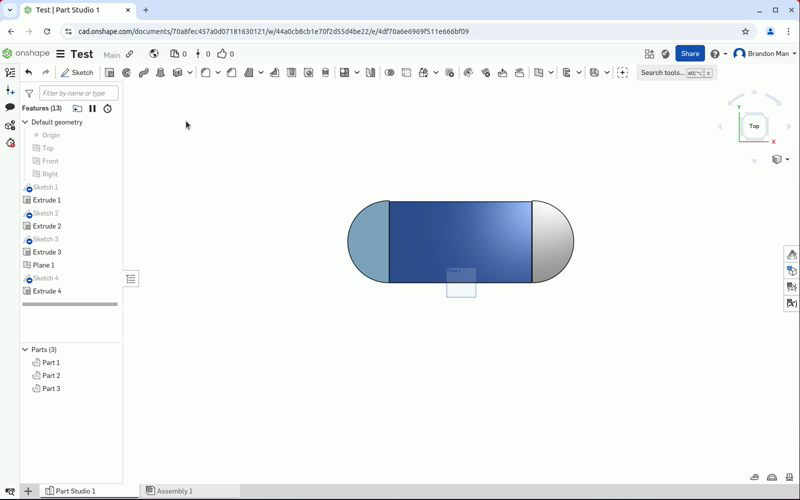
mouse_move(73, 189)
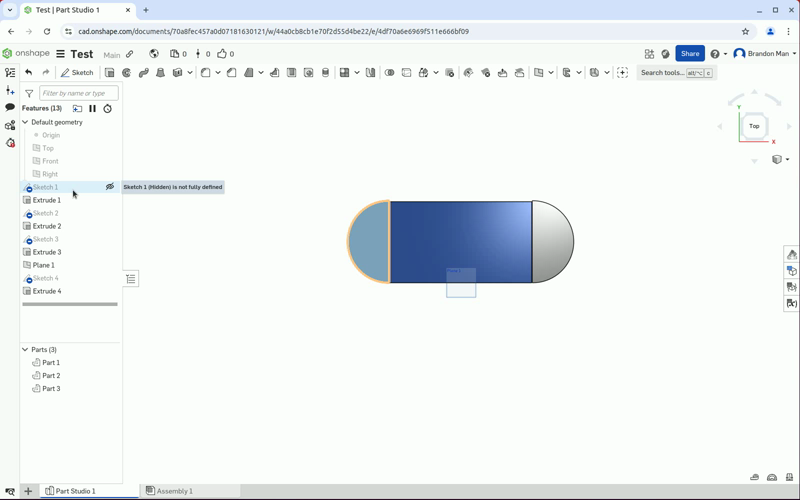
click(73, 189)
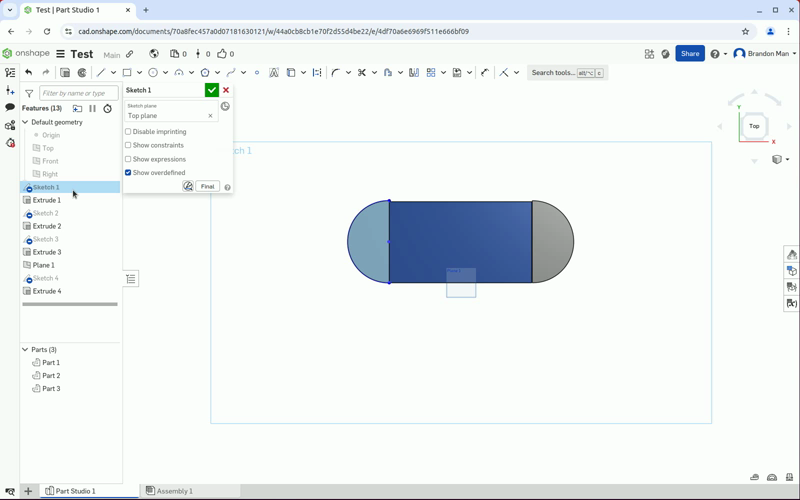
mouse_move(229, 92)
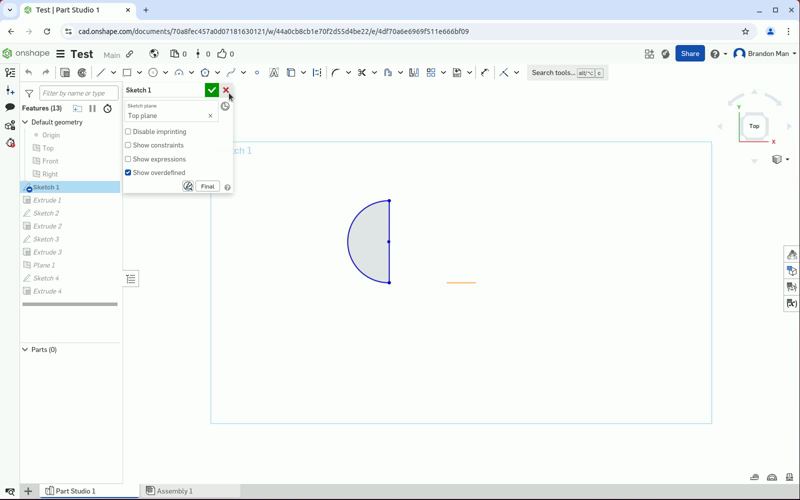
click(229, 92)
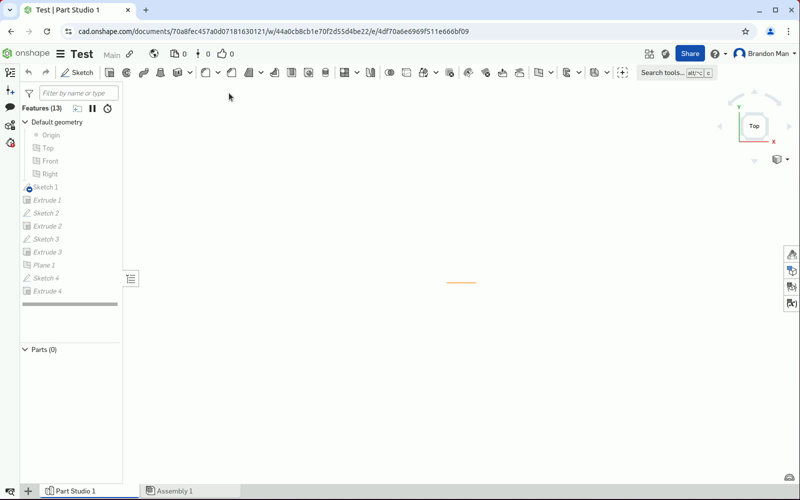
key(shift+s)
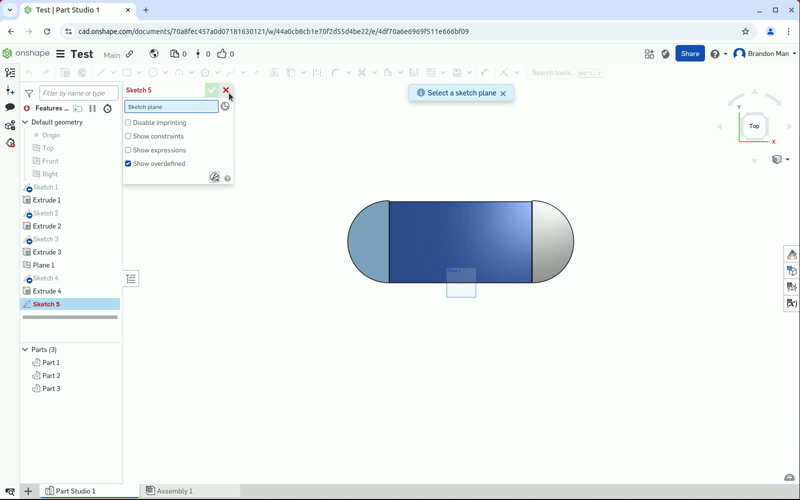
mouse_move(73, 267)
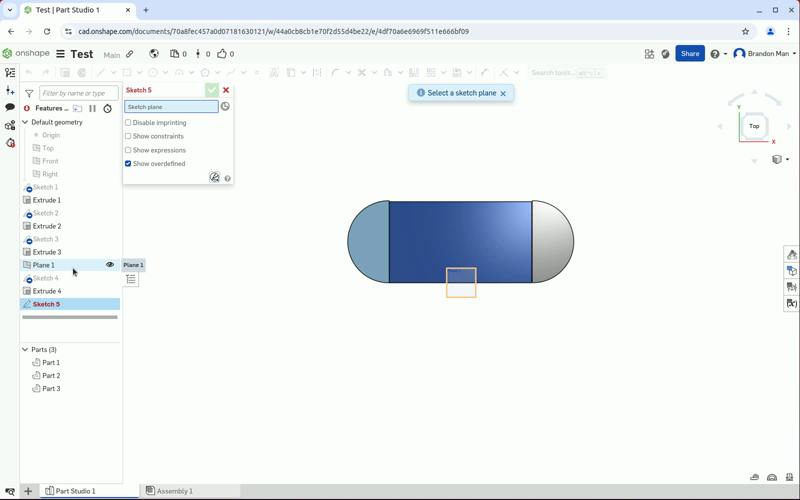
click(73, 267)
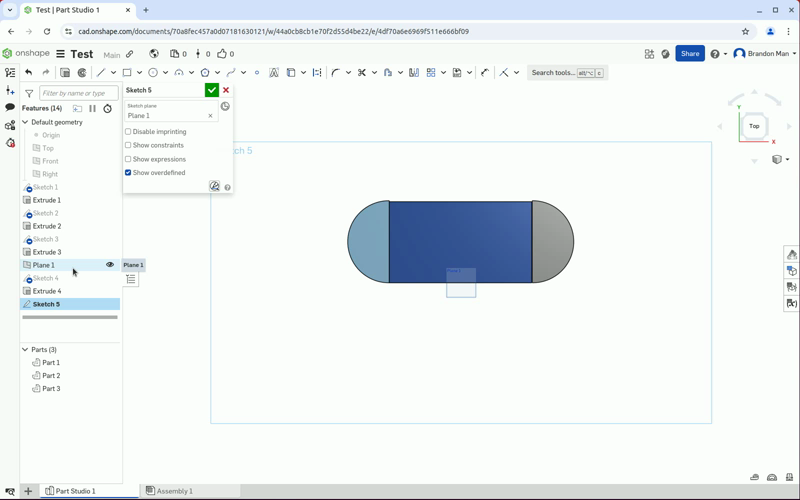
mouse_move(73, 352)
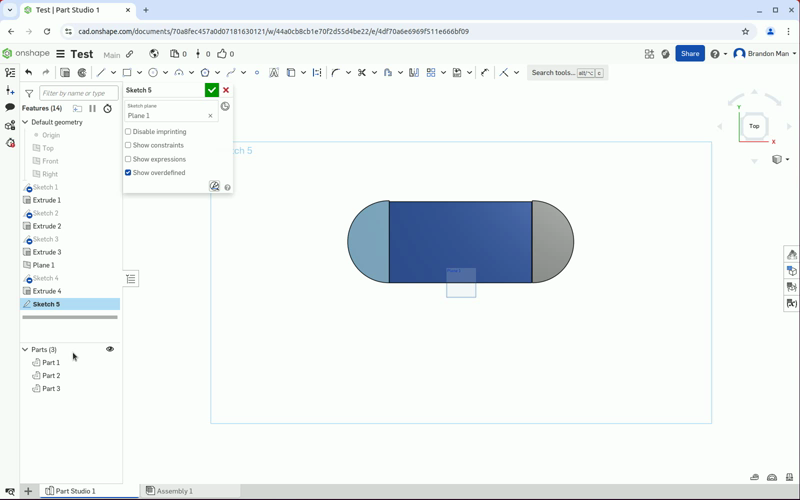
key(y)
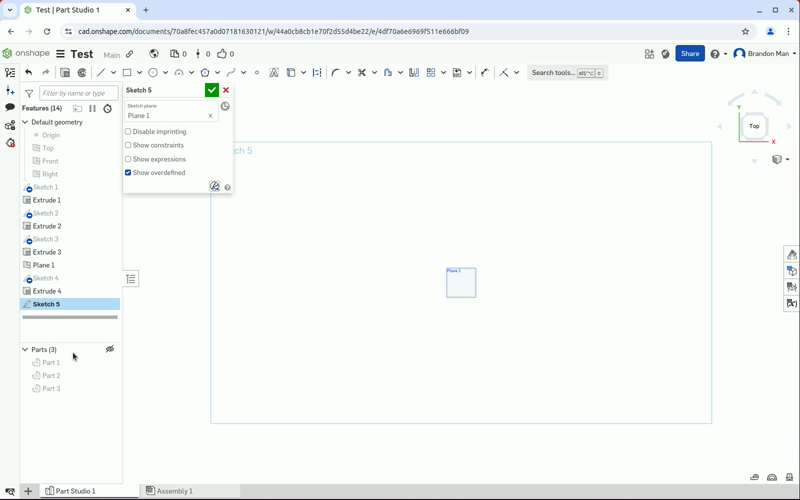
key(c)
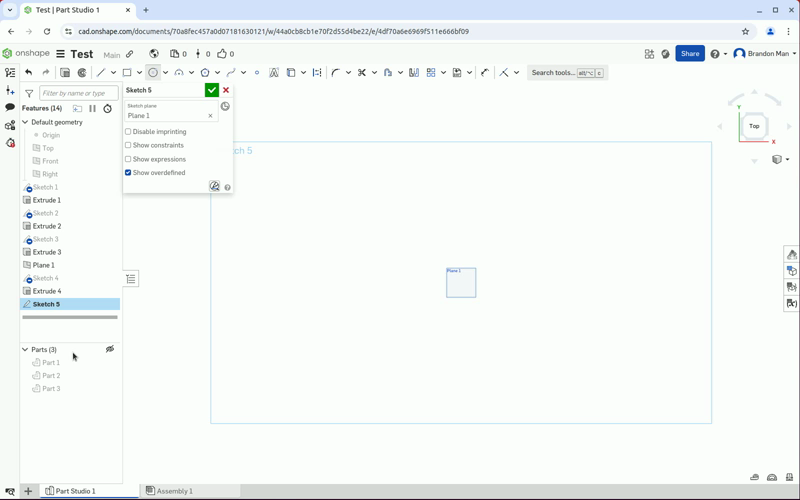
key_down(shift)
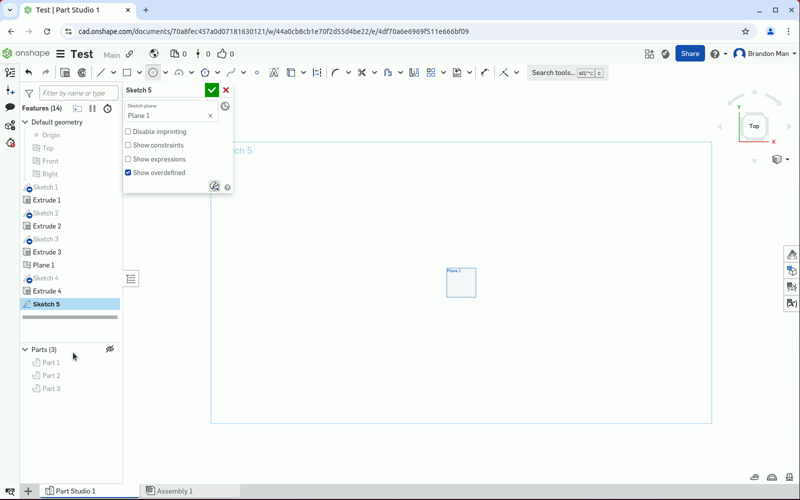
mouse_move(533, 241)
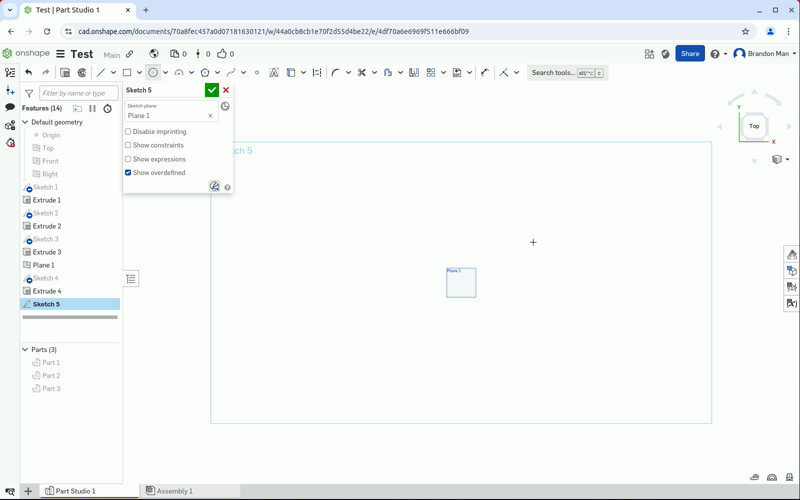
click(533, 241)
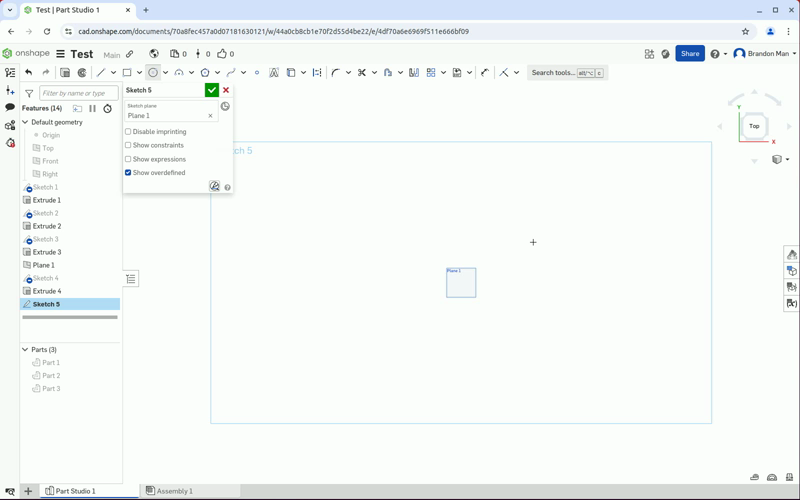
key_up(shift)
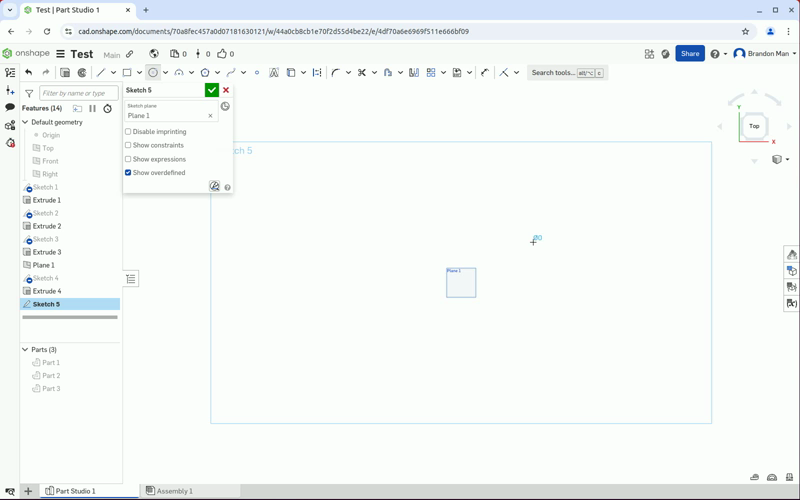
mouse_move(552, 241)
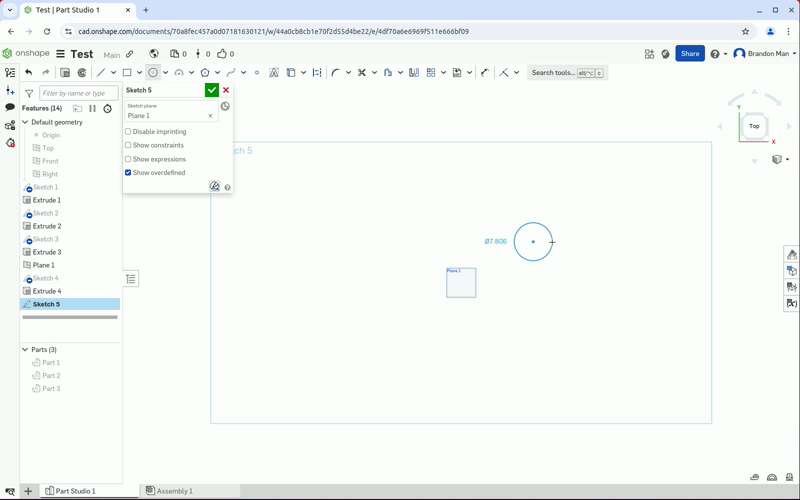
click(552, 241)
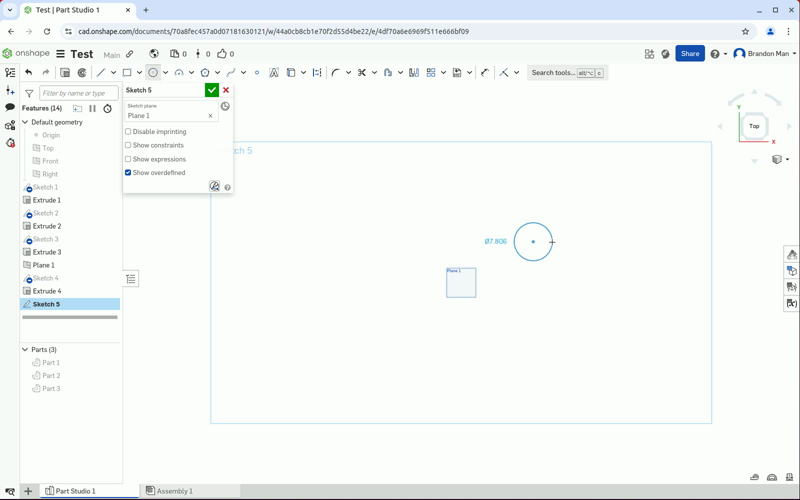
key(esc)
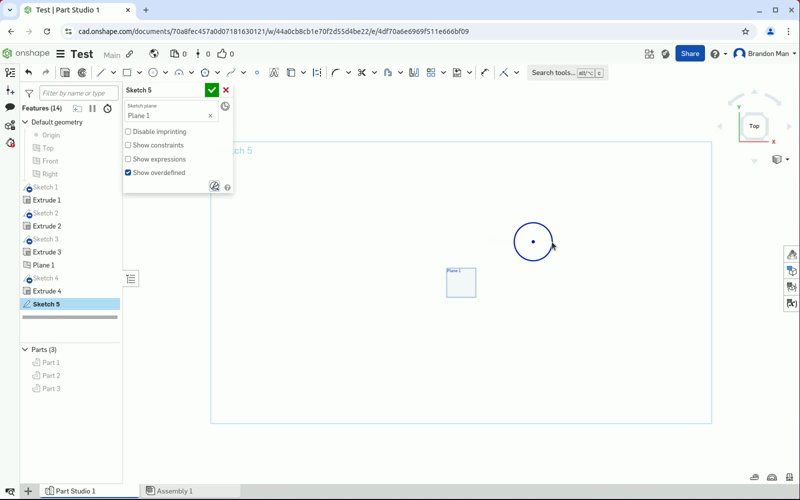
key(c)
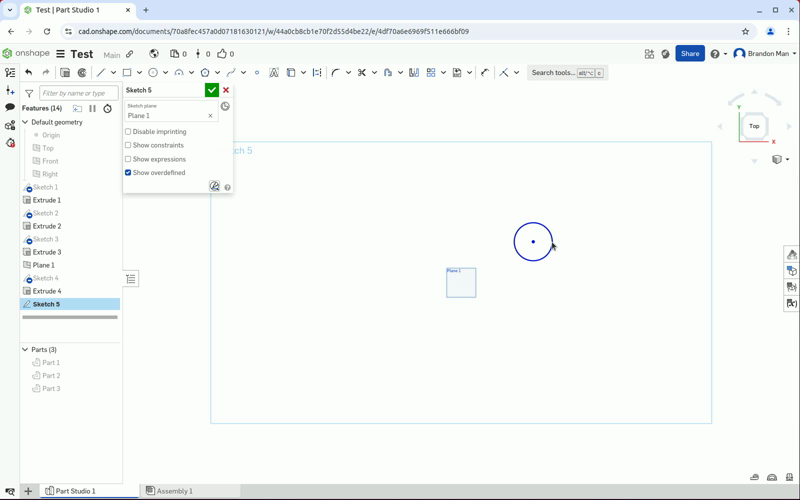
key_down(shift)
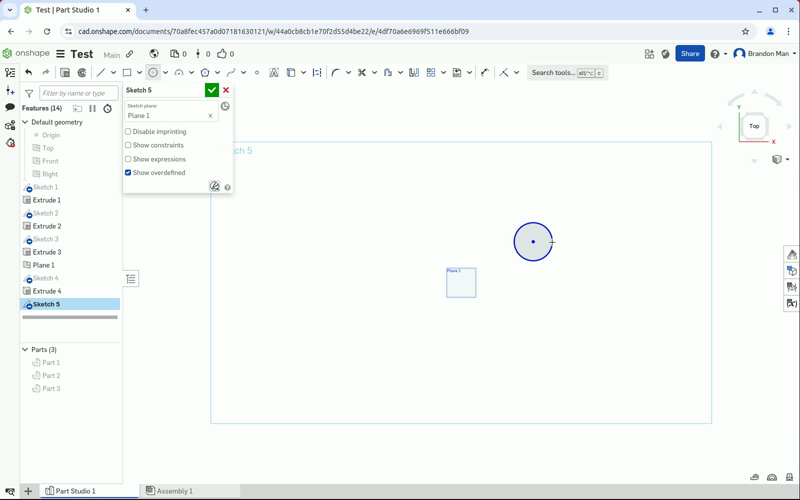
mouse_move(533, 241)
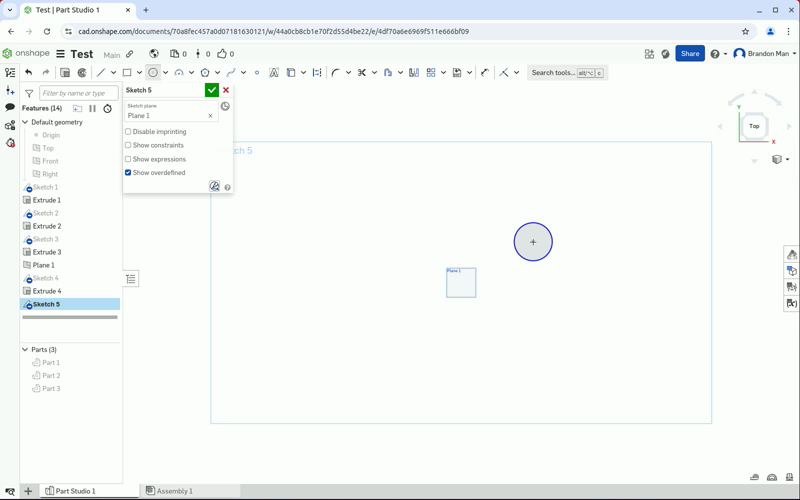
click(533, 241)
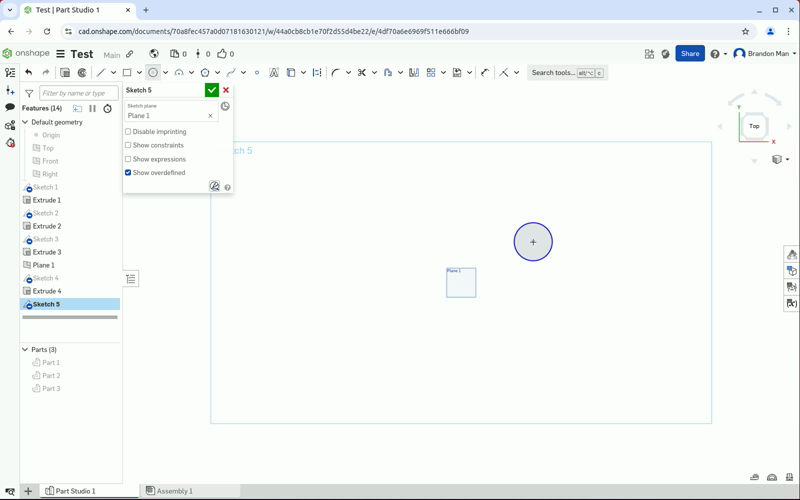
key_up(shift)
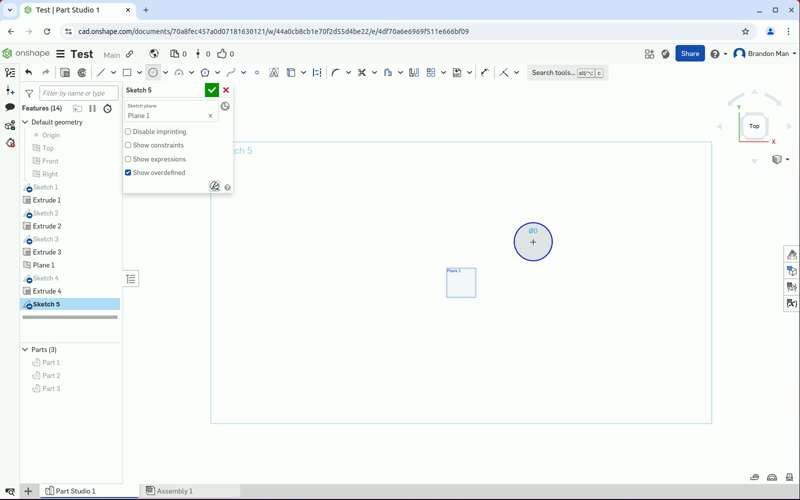
mouse_move(543, 241)
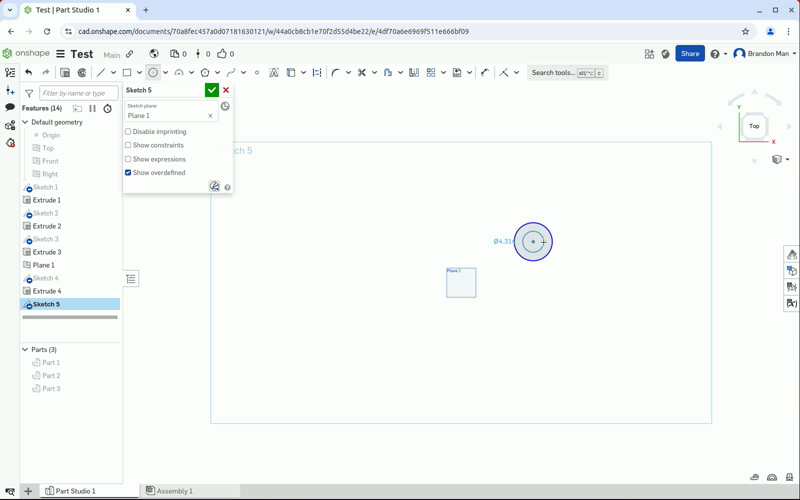
click(543, 241)
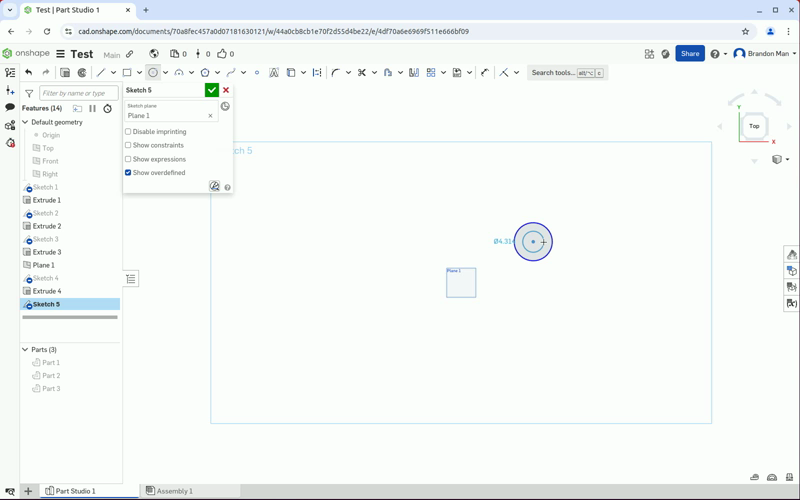
key(esc)
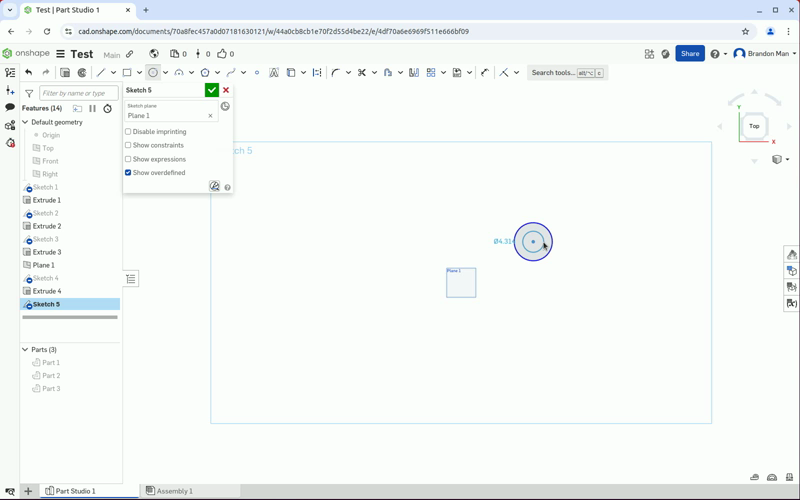
mouse_move(541, 232)
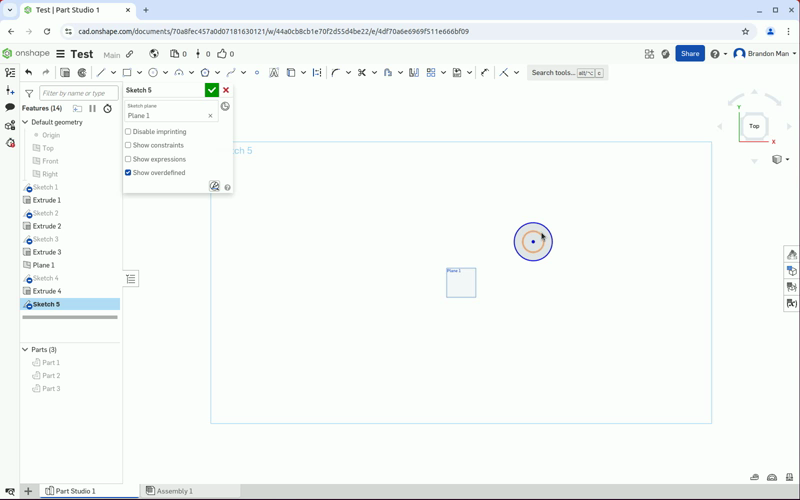
scroll(6)
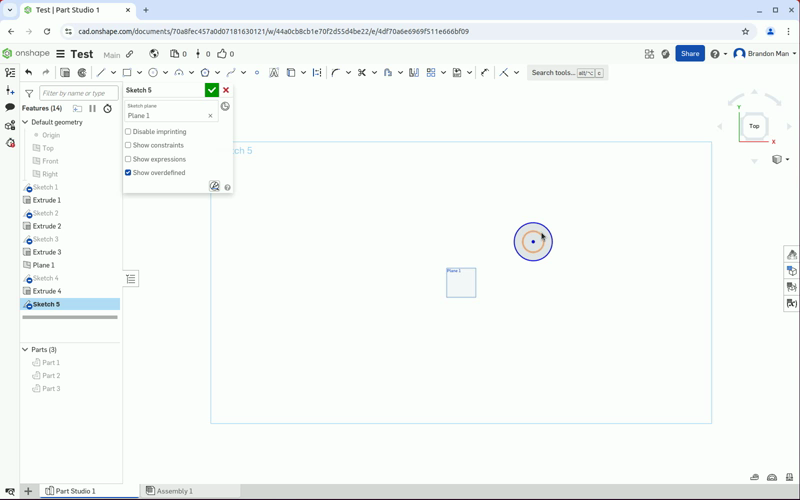
scroll(6)
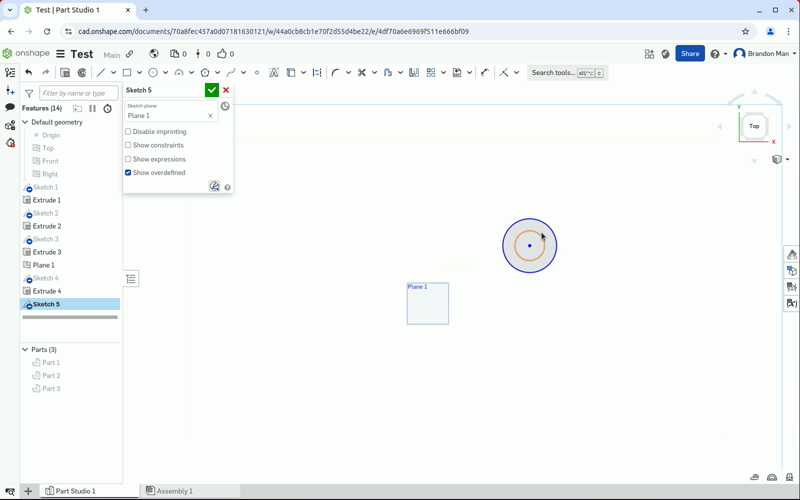
scroll(6)
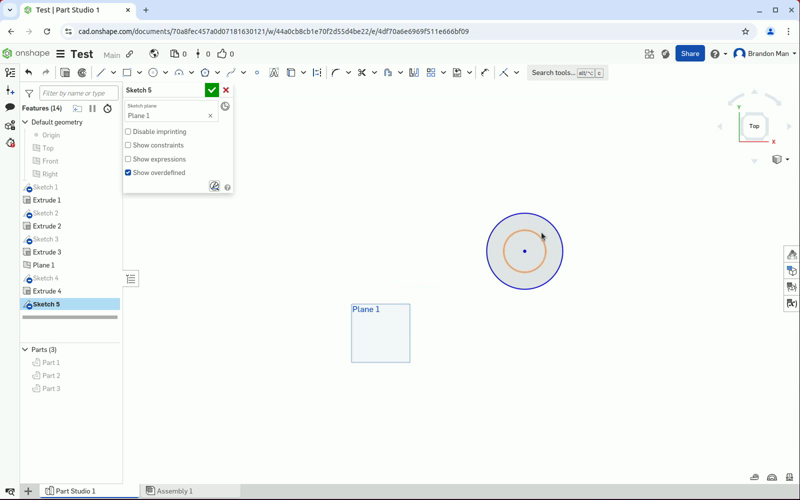
scroll(6)
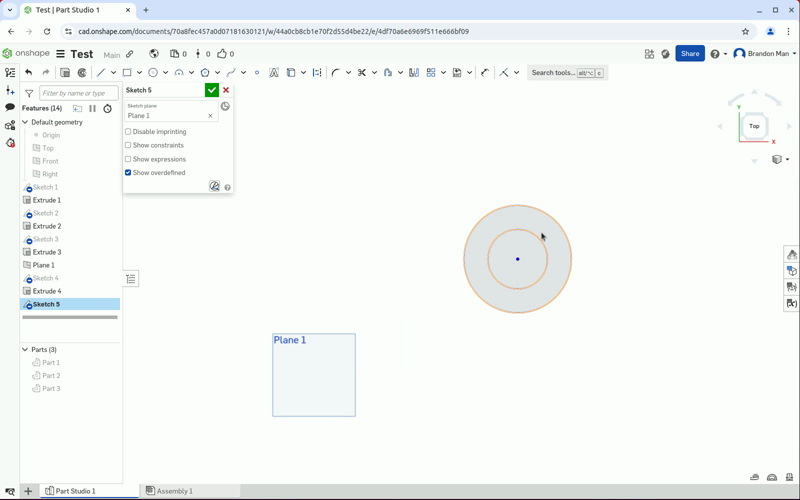
scroll(6)
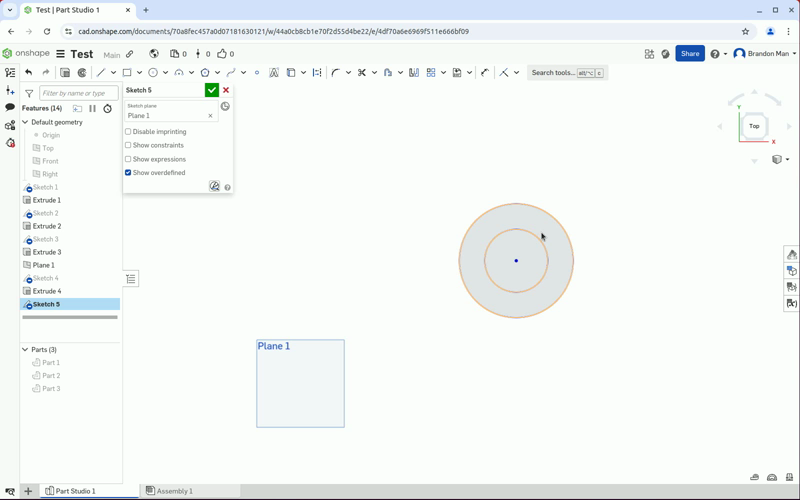
scroll(6)
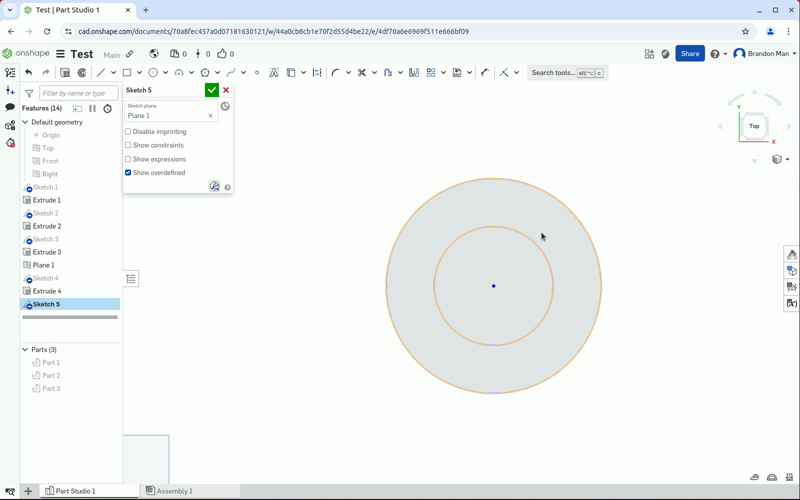
scroll(6)
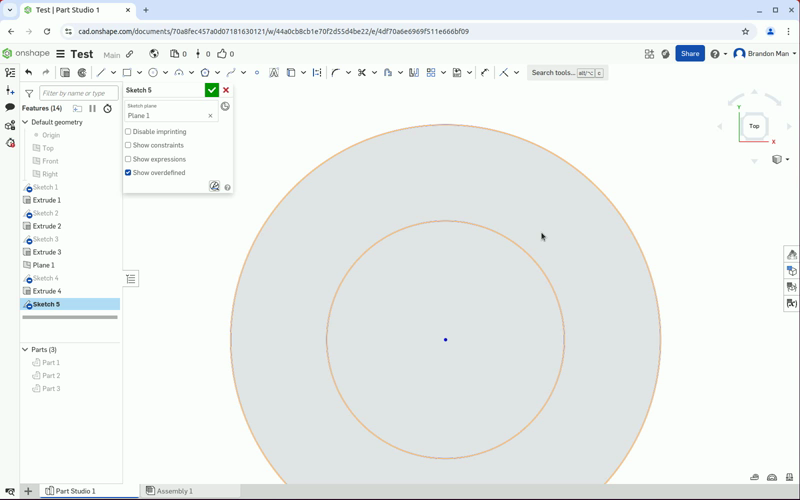
click(541, 232)
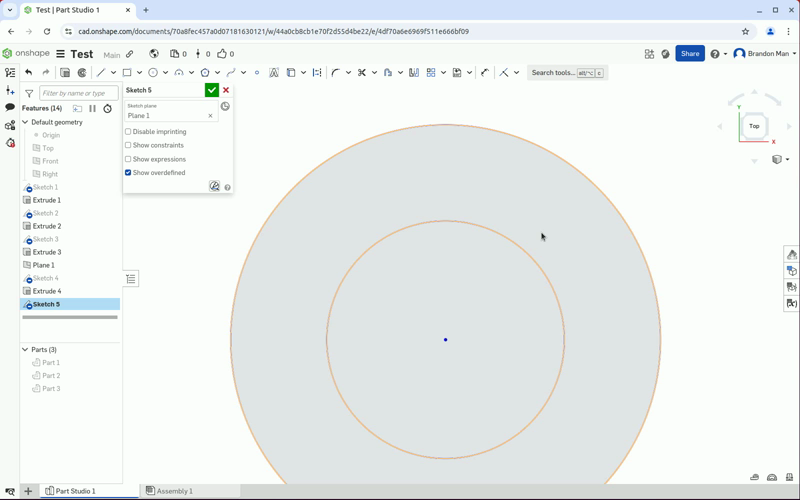
scroll(-6)
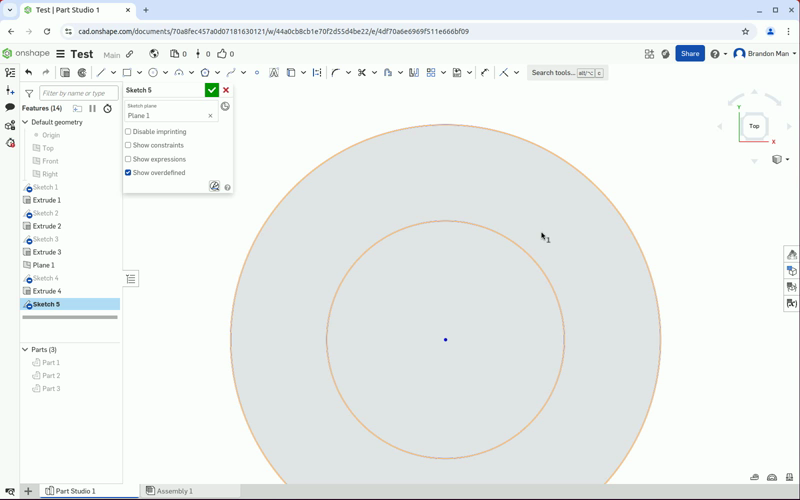
scroll(-6)
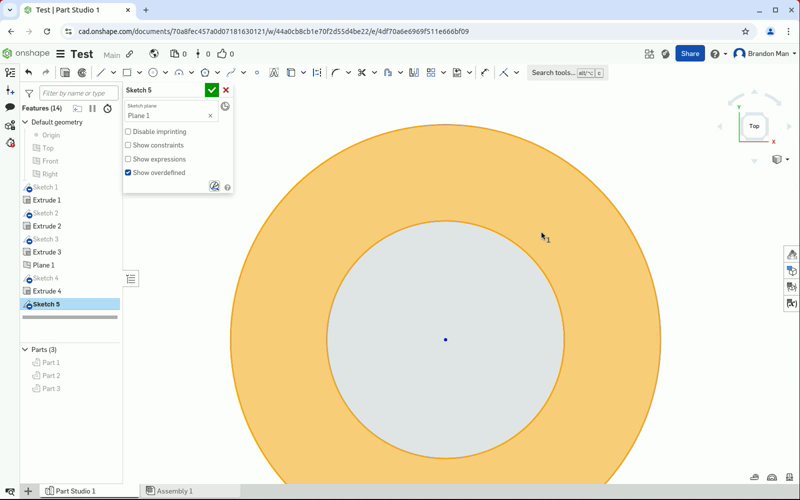
scroll(-6)
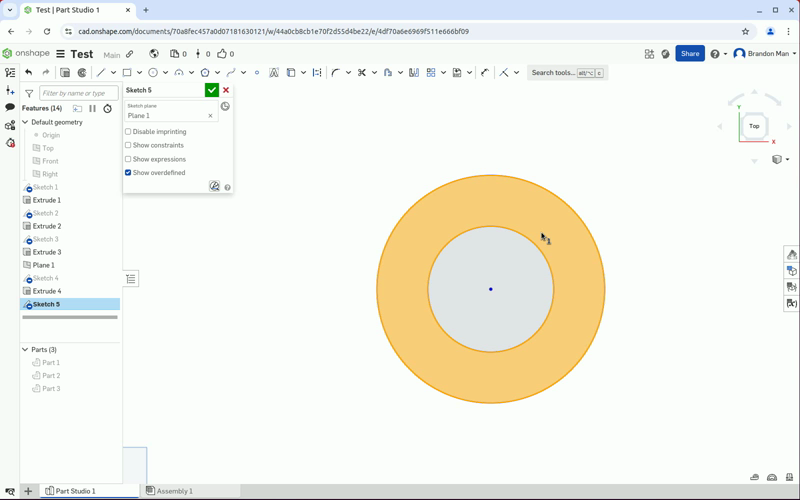
scroll(-6)
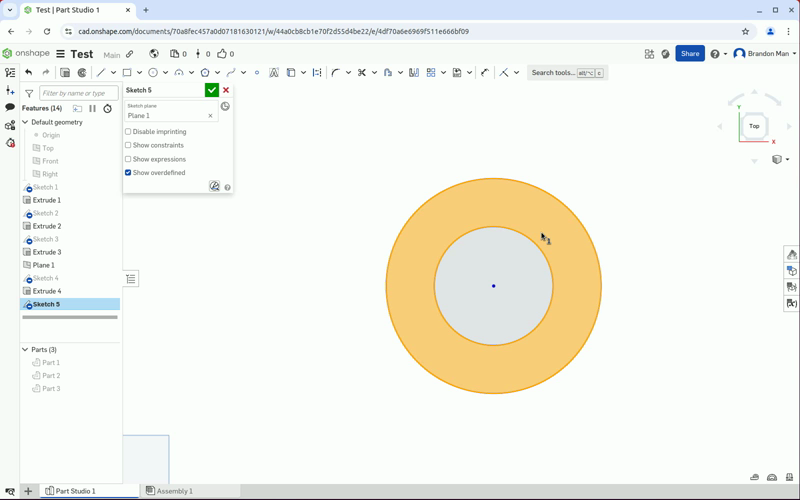
scroll(-6)
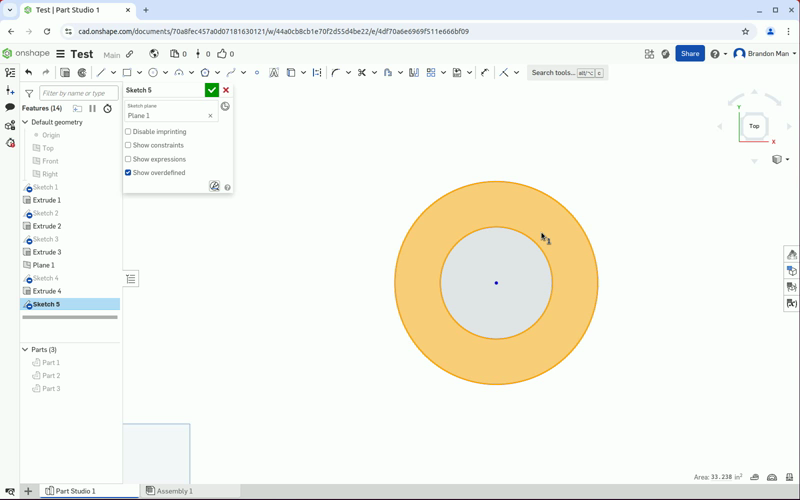
scroll(-6)
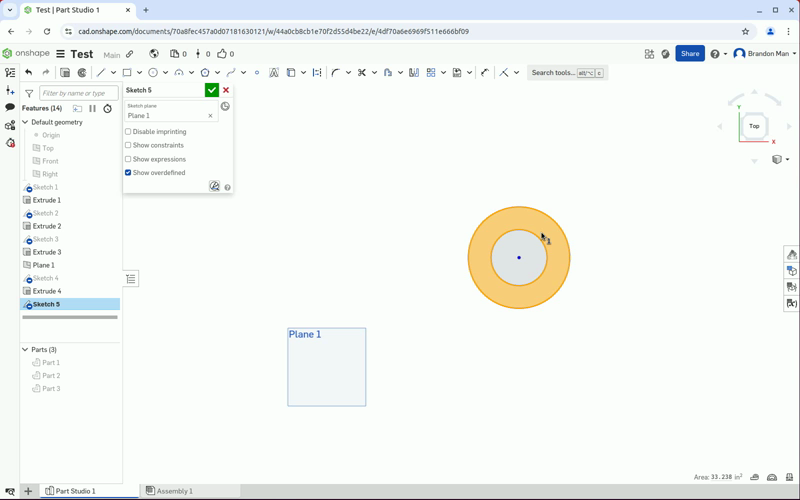
scroll(-6)
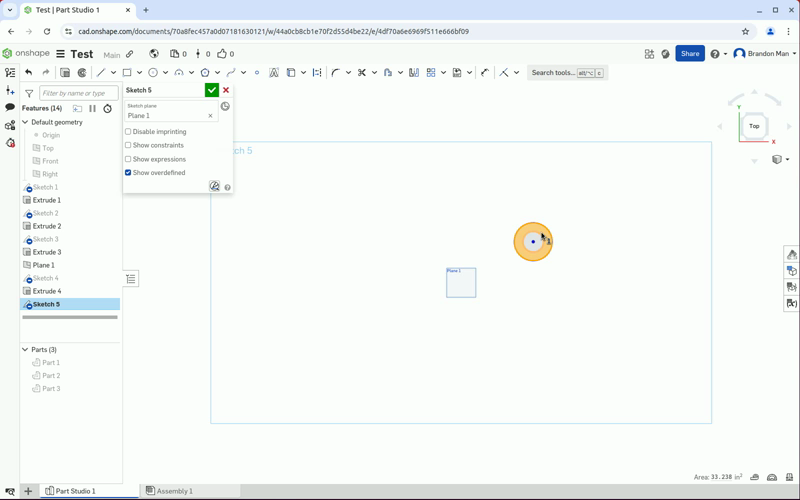
mouse_move(73, 352)
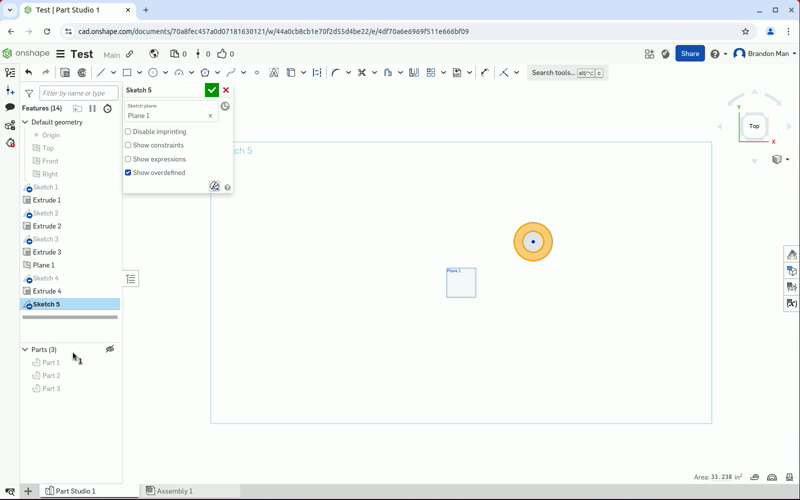
key(shift+y)
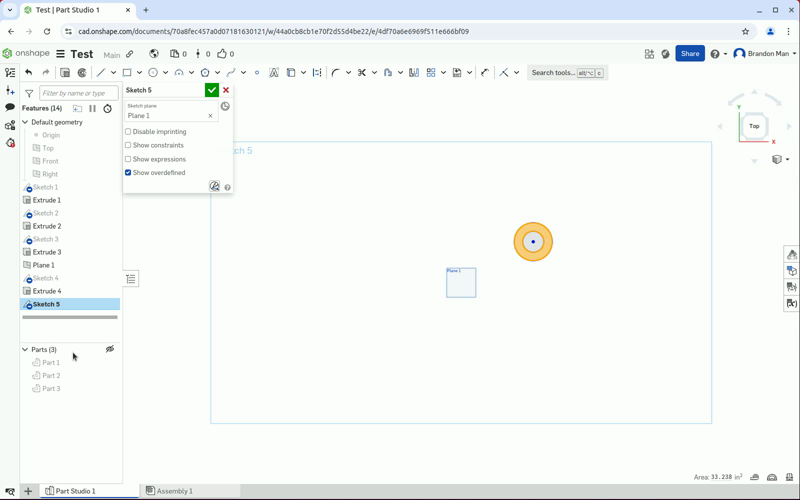
key(shift+e)
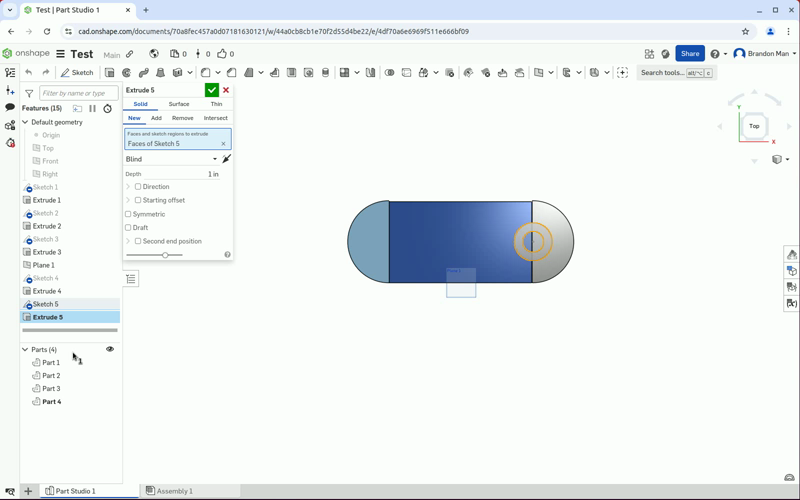
mouse_move(143, 106)
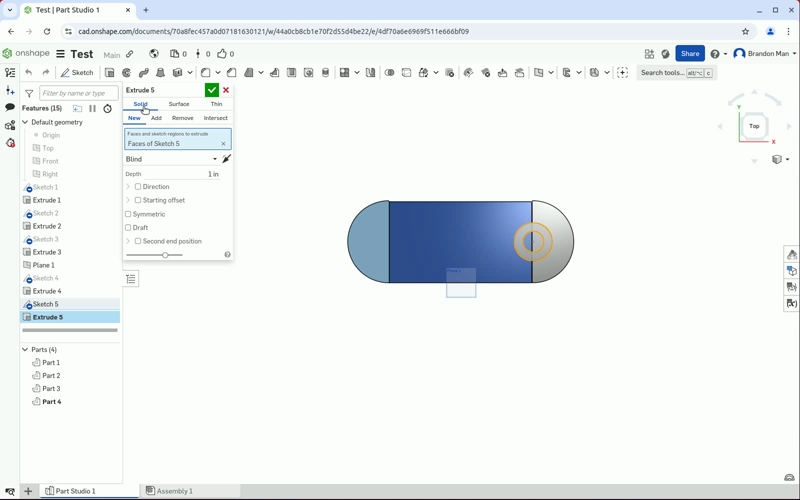
click(143, 106)
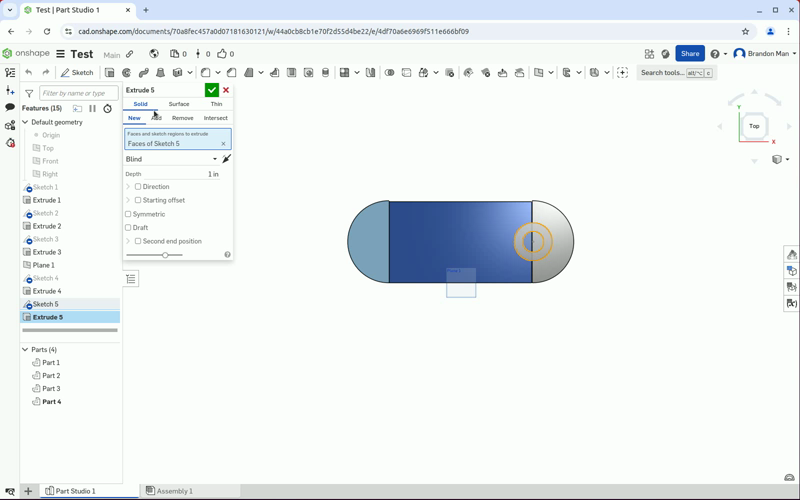
mouse_move(186, 120)
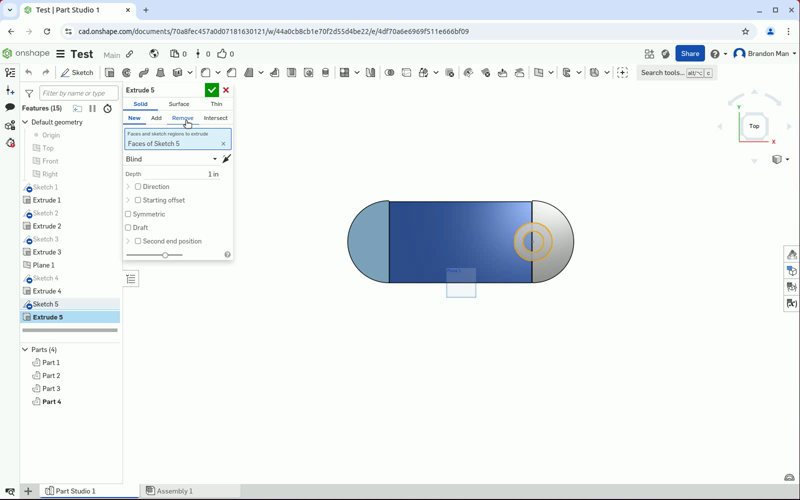
click(186, 120)
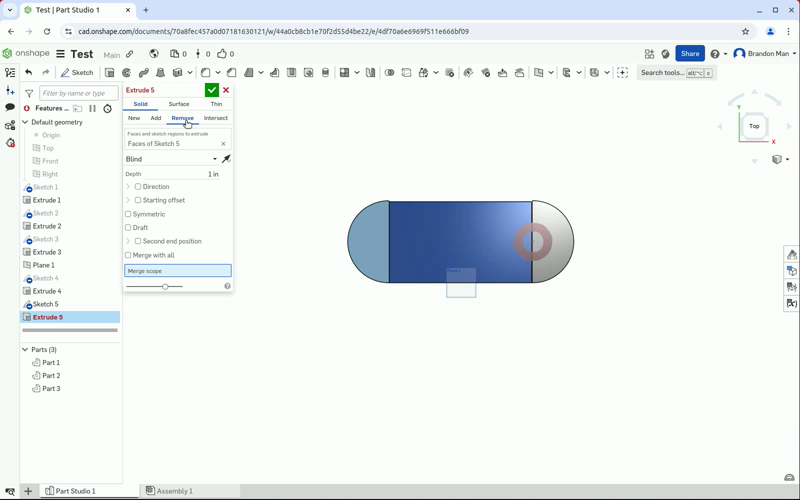
key(tab, 4)
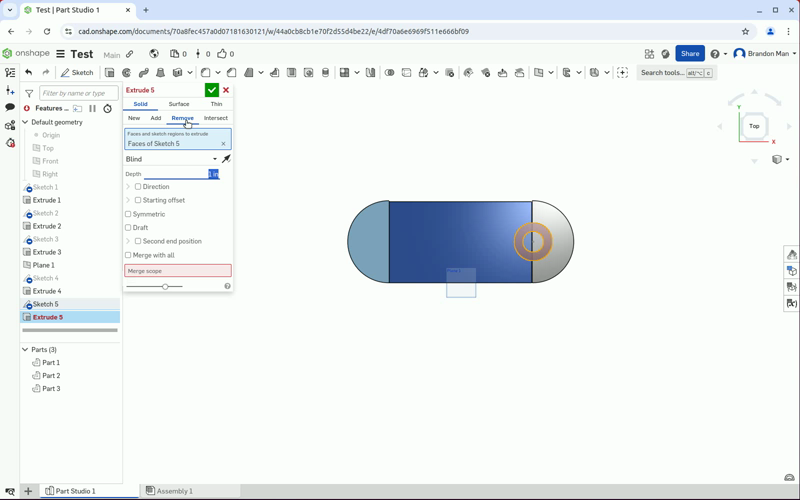
text(2.166)
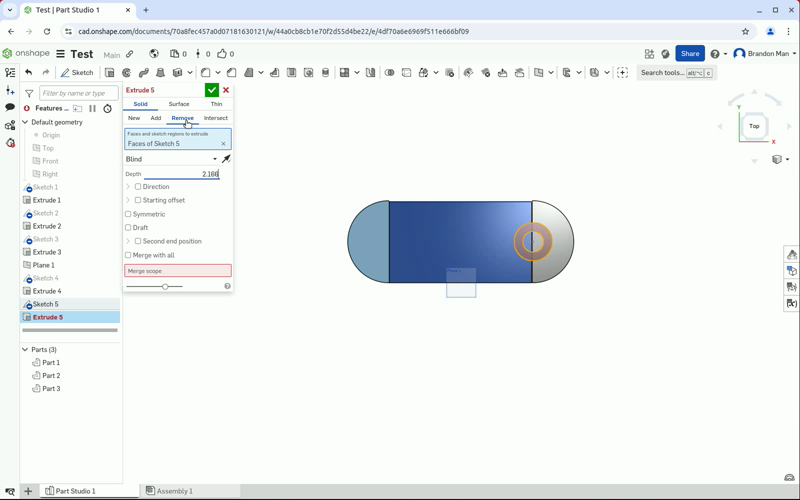
key(tab, 6)
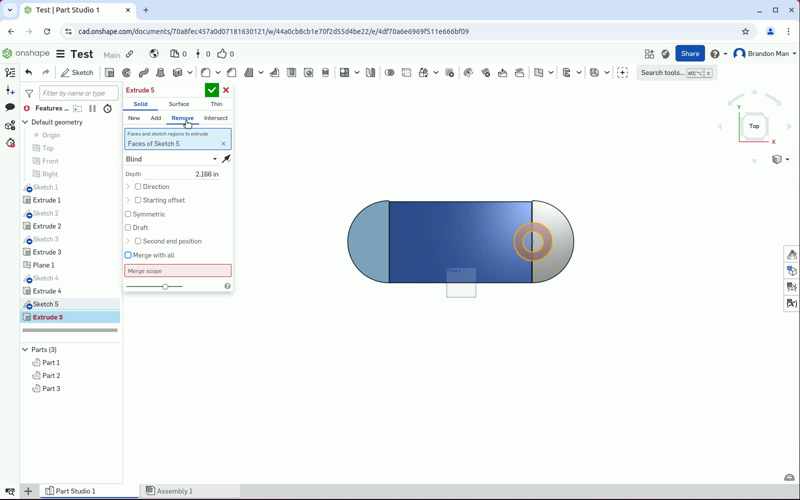
key(space)
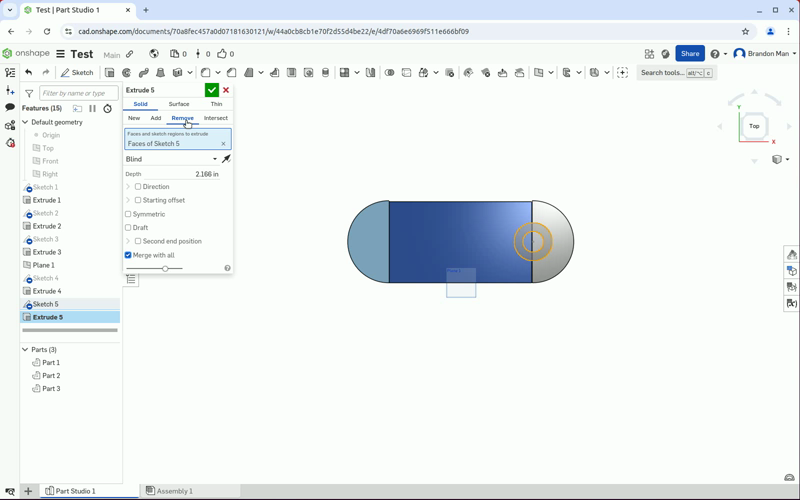
key(enter)
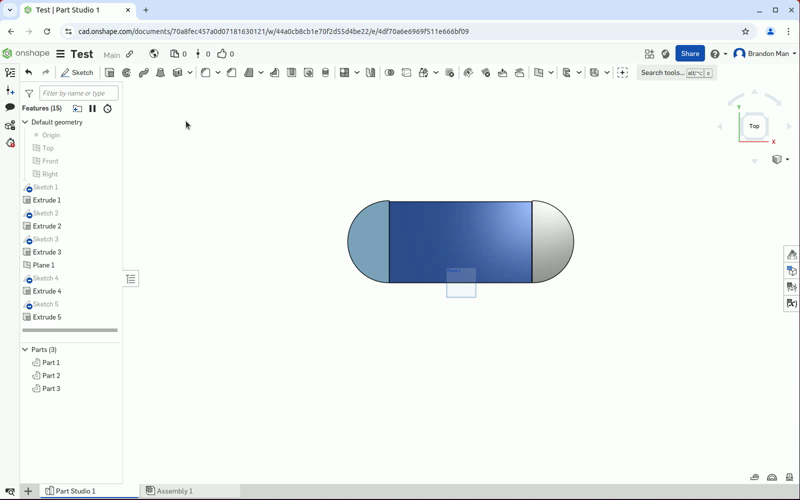
key(shift+h)
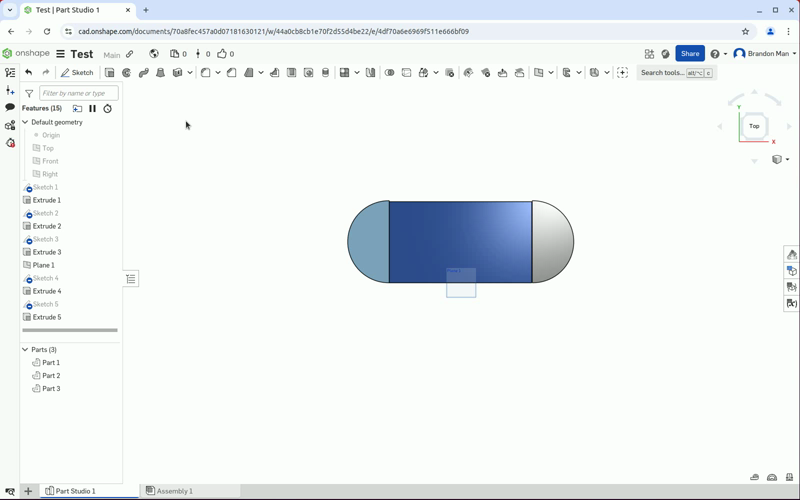
key(shift+h)
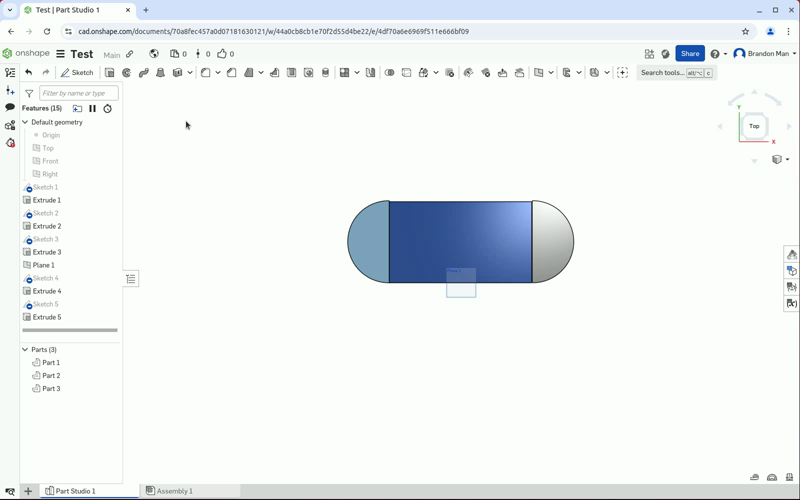
key(shift+7)
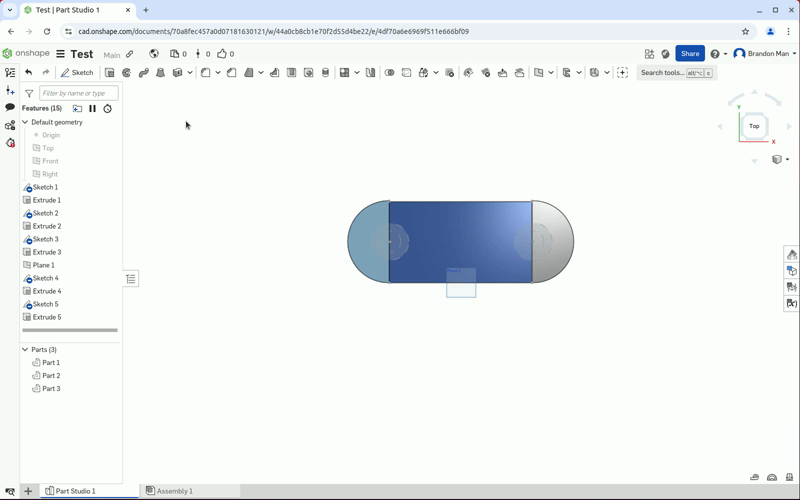
key(up, 3)
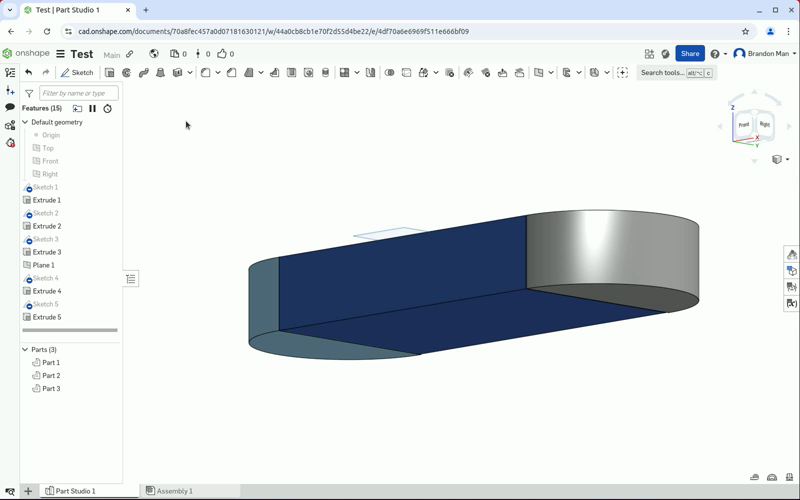
key(left, 3)
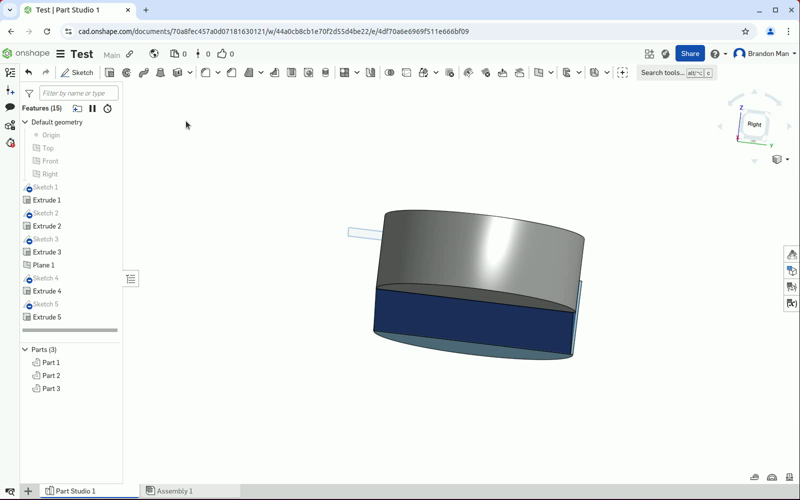
key(right, 3)
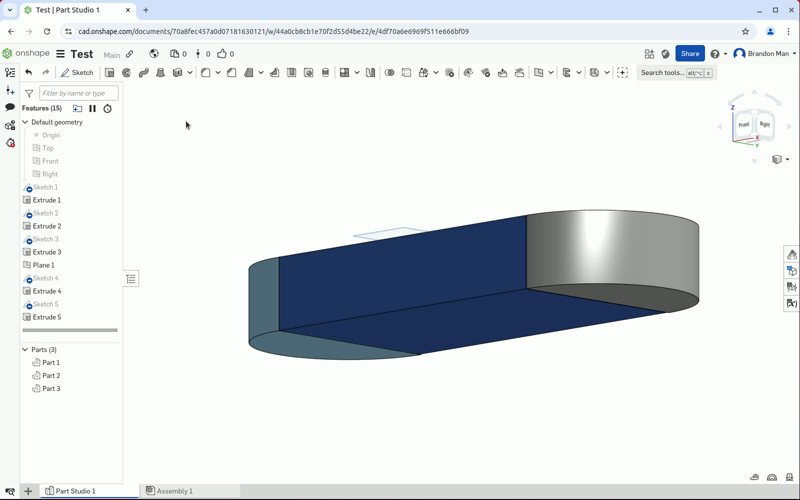
key(down, 3)
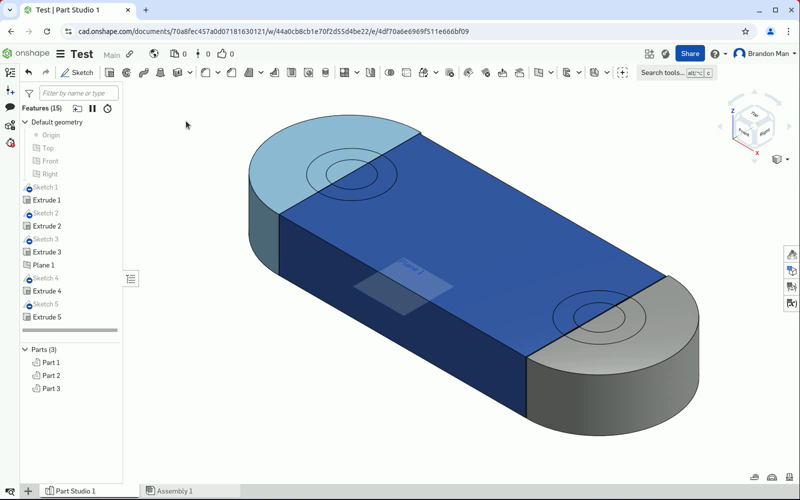
mouse_move(73, 189)
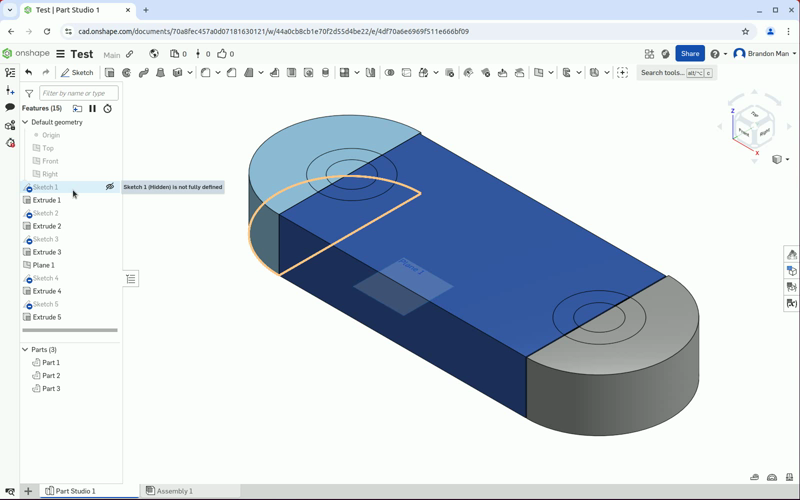
click(73, 189)